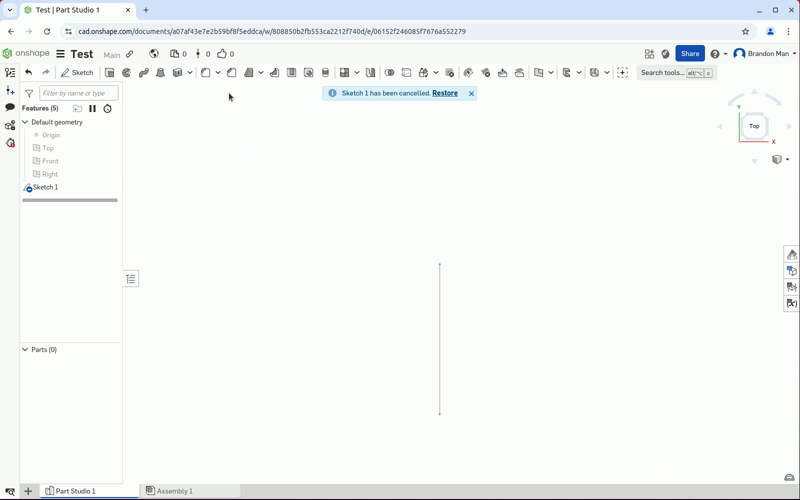
key(shift+h)
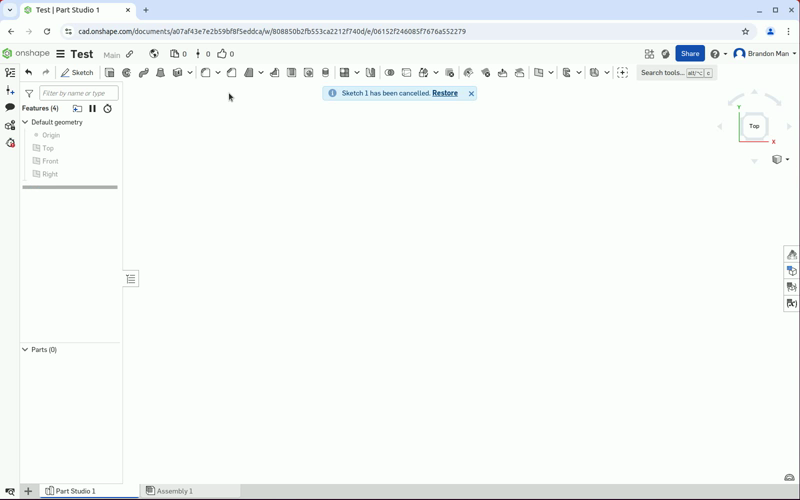
mouse_move(73, 352)
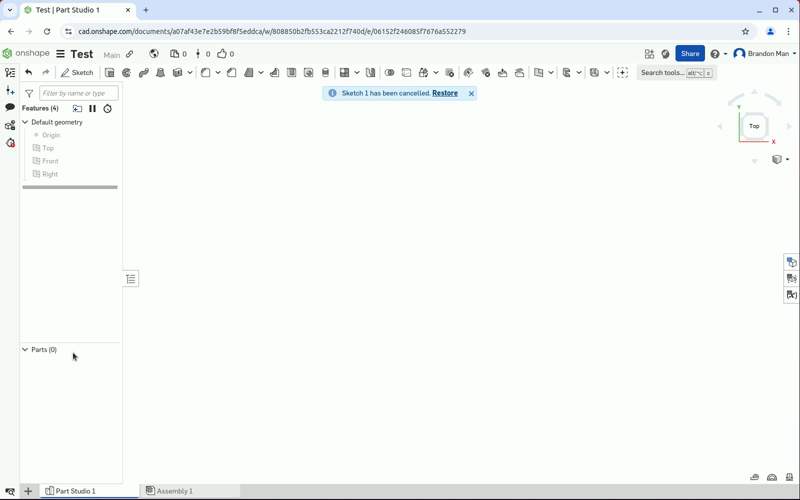
key(y)
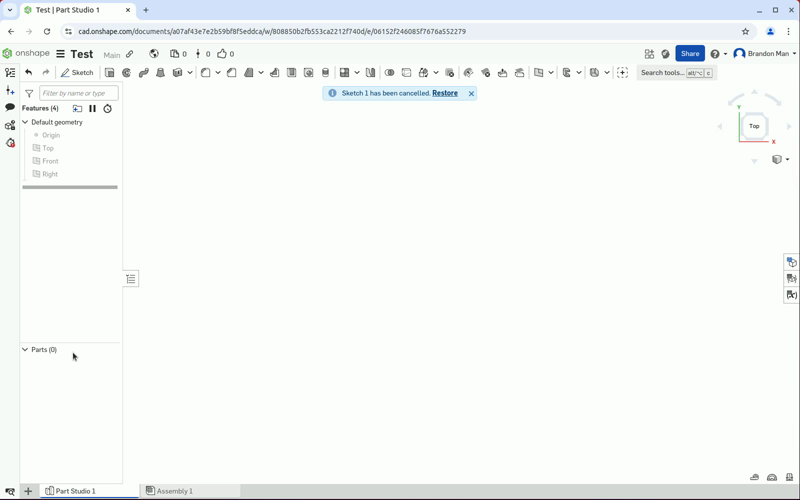
key(shift+p)
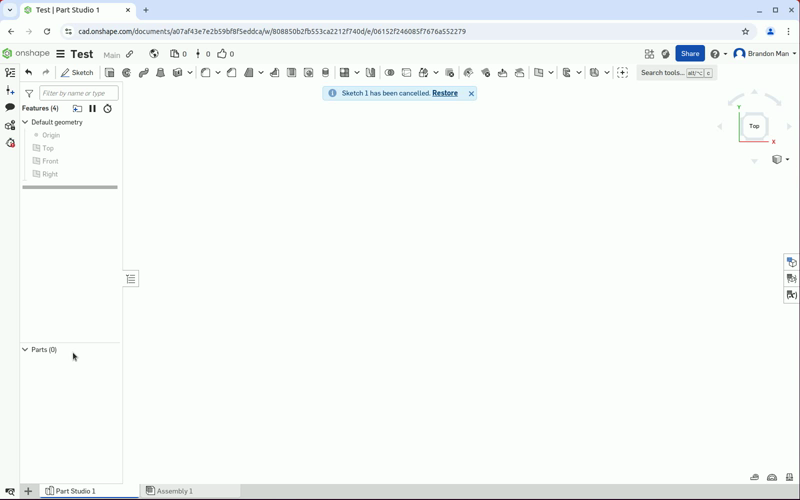
key(space)
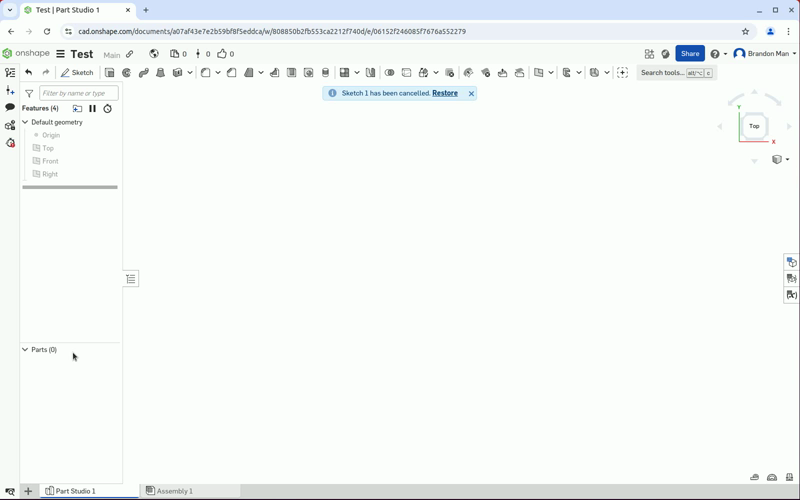
key_down(shift)
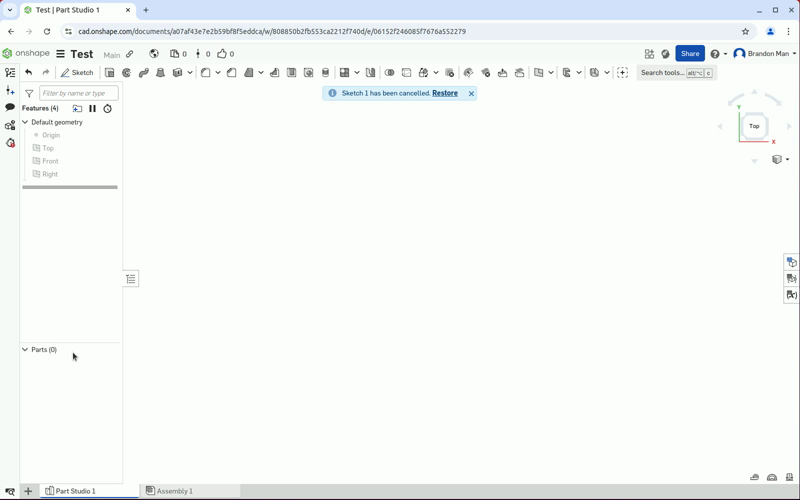
key(up)
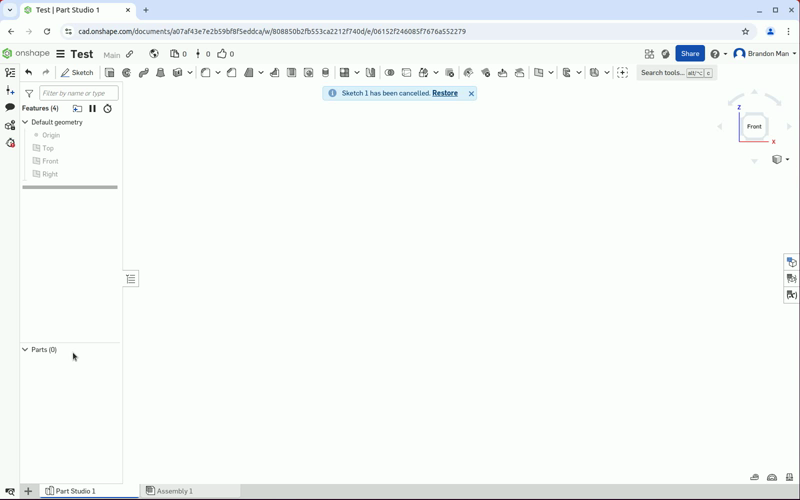
key_up(shift)
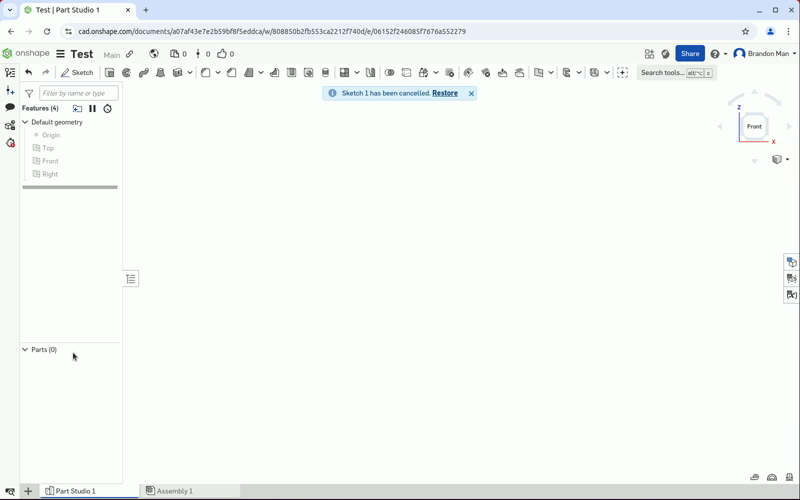
mouse_move(73, 352)
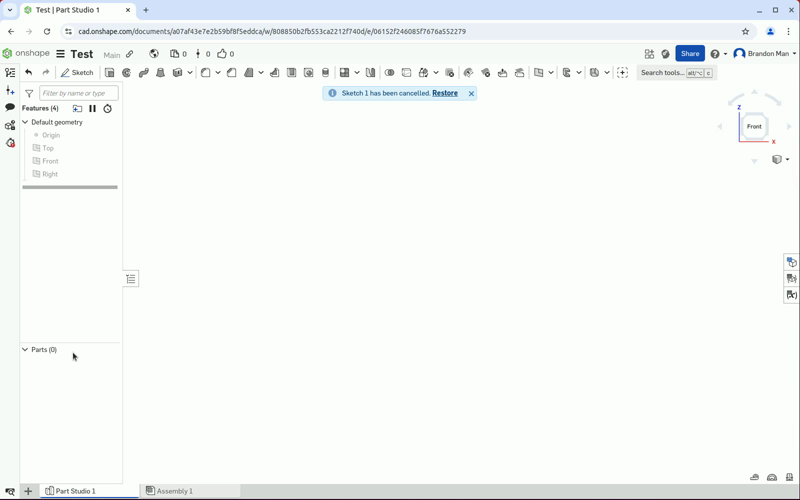
key(shift+y)
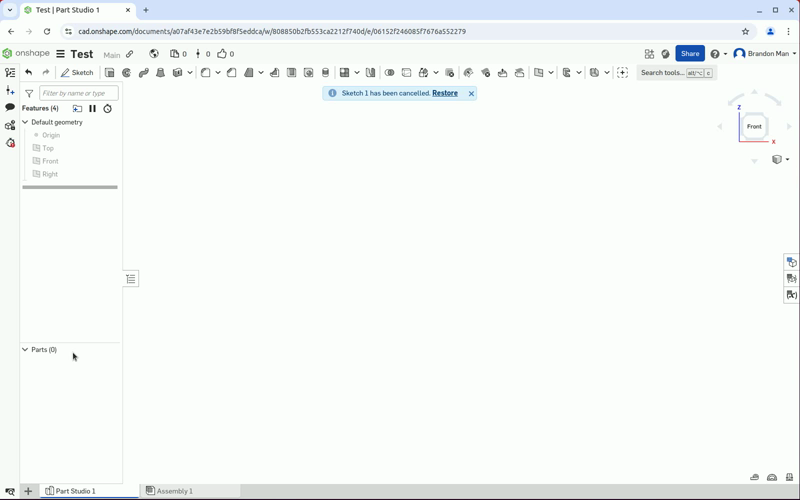
key(shift+s)
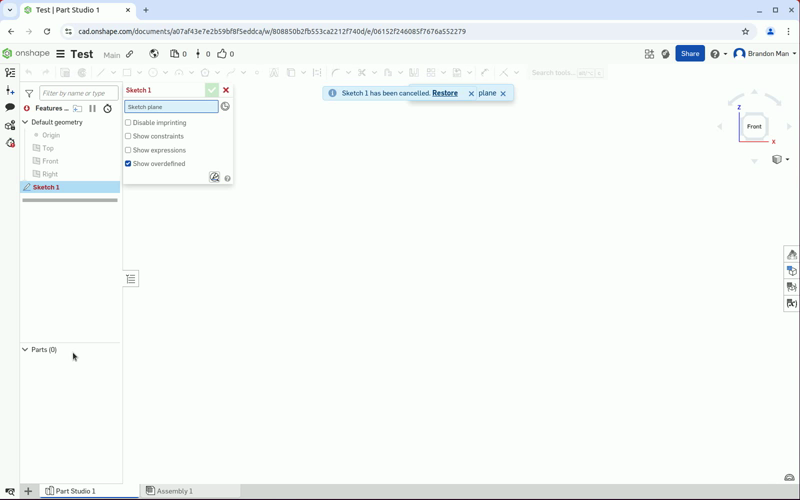
mouse_move(73, 163)
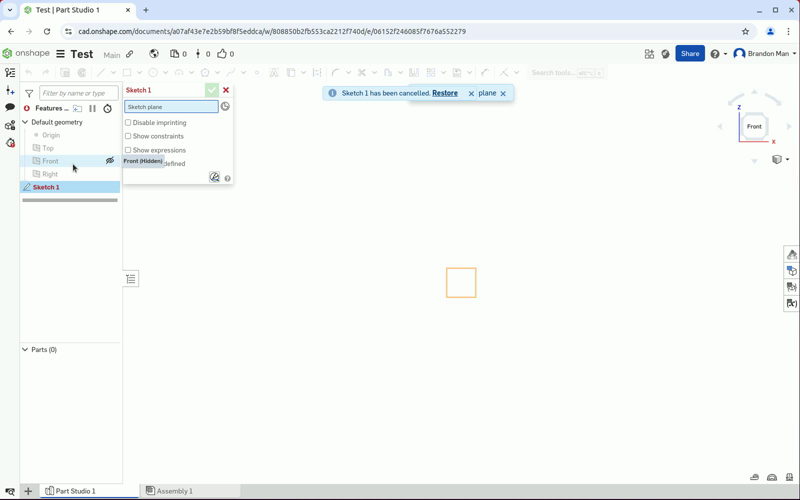
click(73, 163)
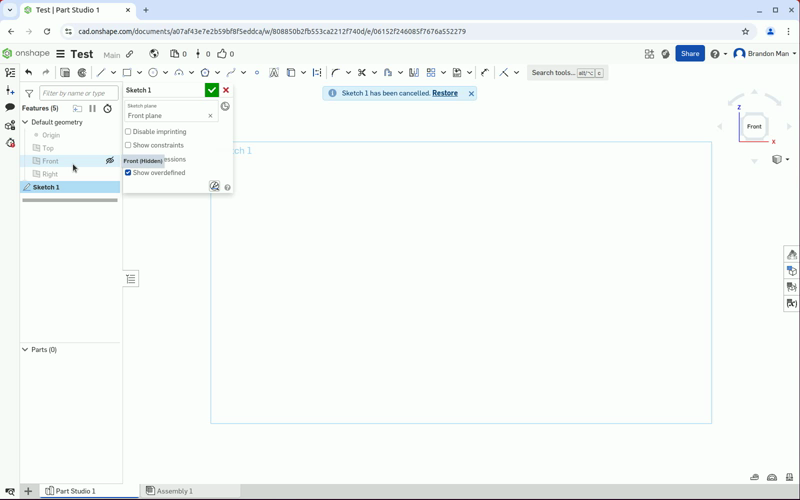
mouse_move(73, 352)
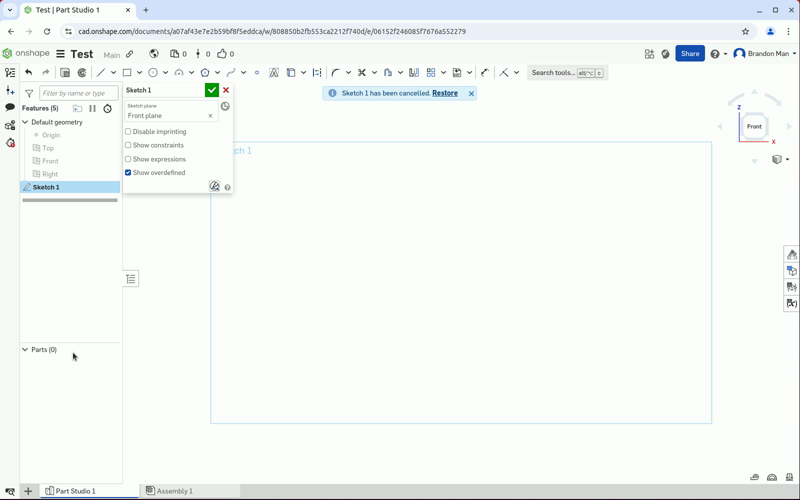
key(y)
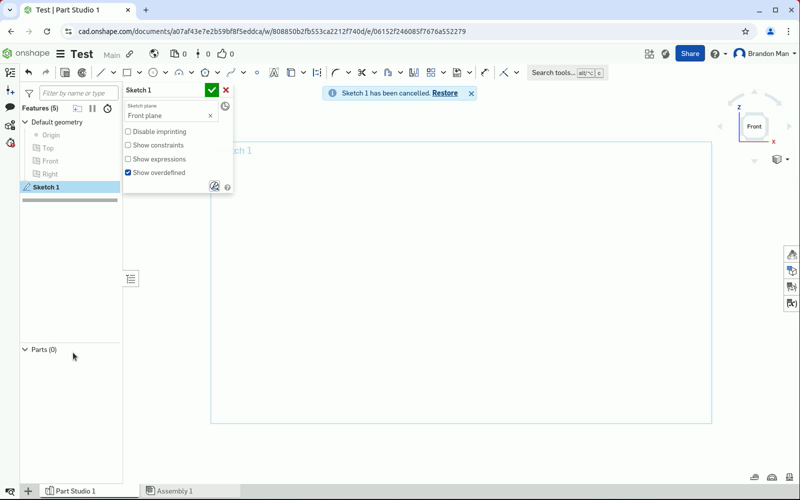
key(l)
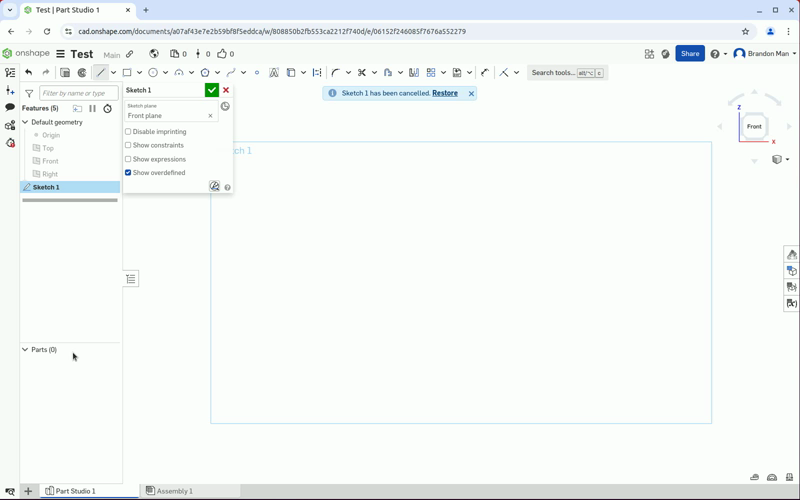
key_down(shift)
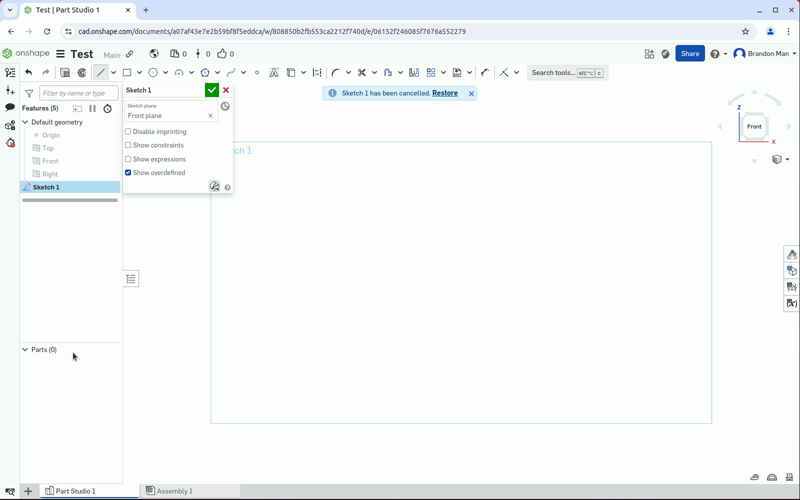
mouse_move(370, 282)
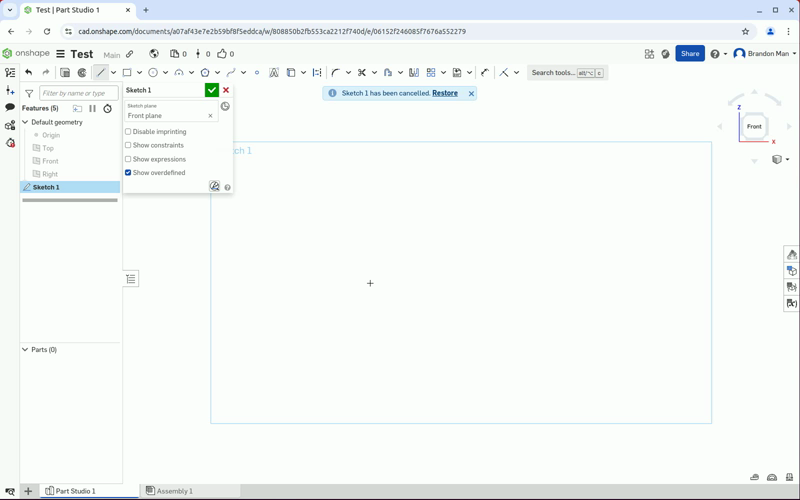
click(370, 282)
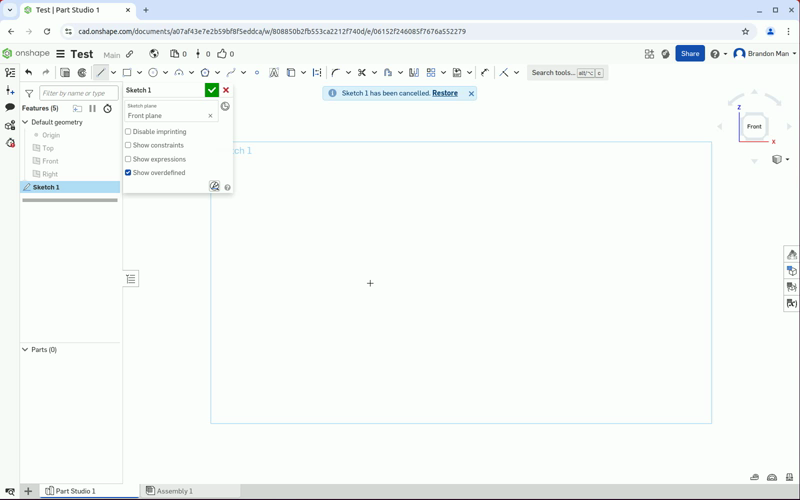
key_up(shift)
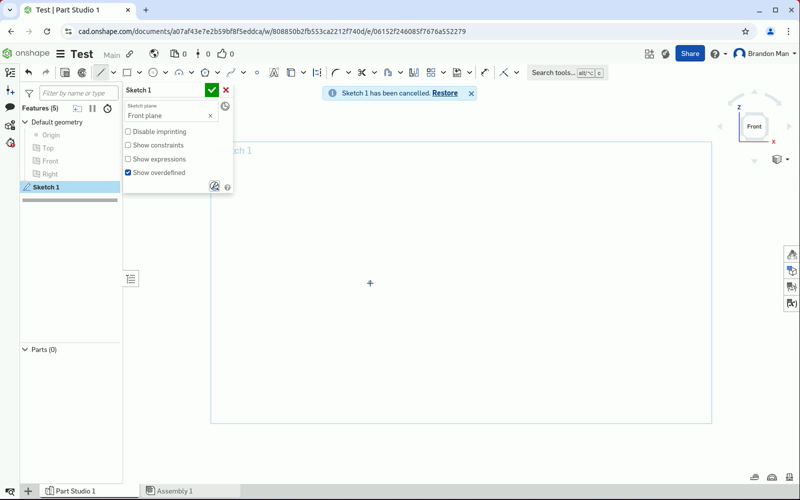
key_down(shift)
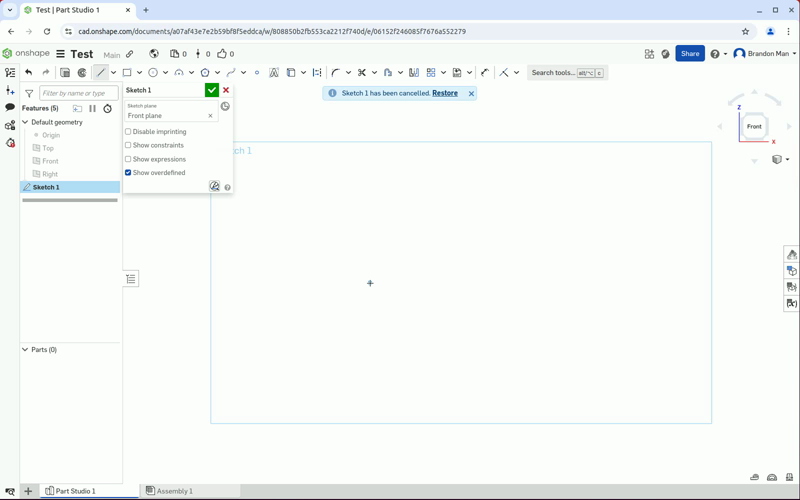
mouse_move(461, 282)
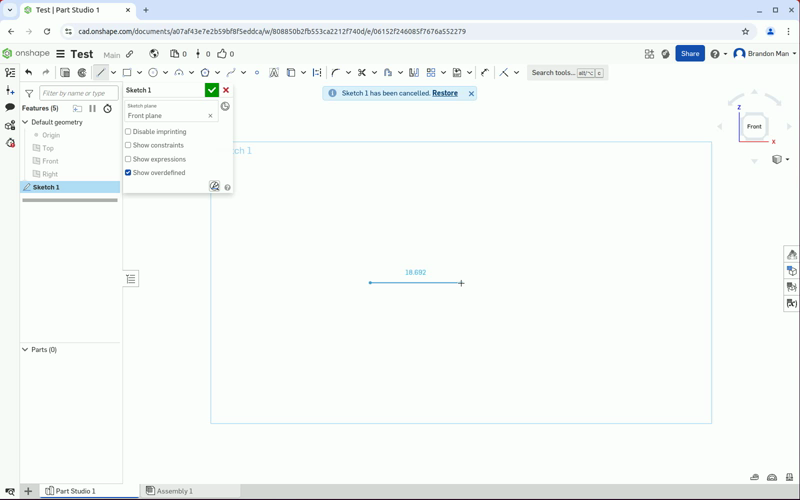
click(461, 282)
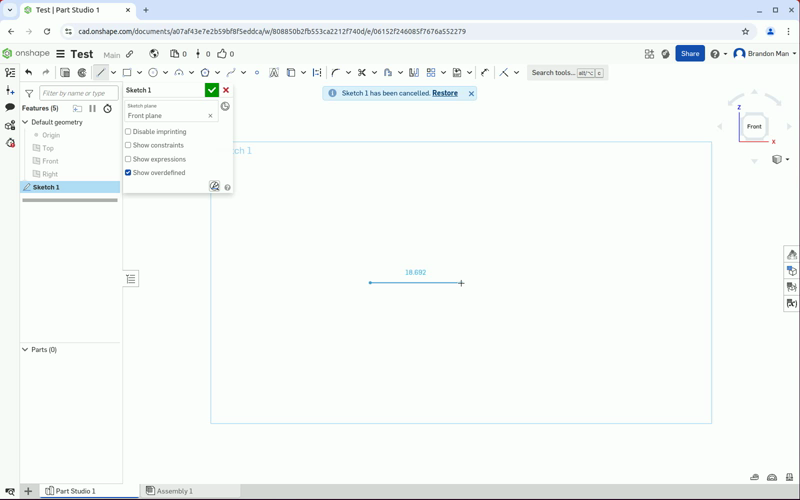
key_up(shift)
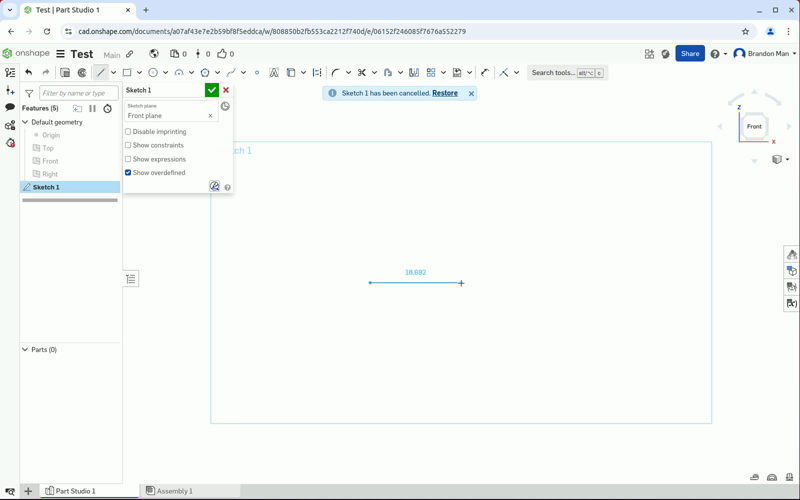
key_down(shift)
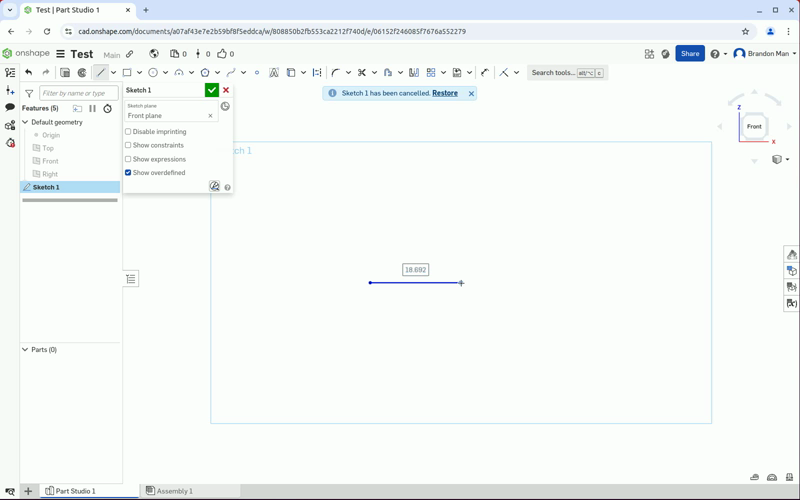
mouse_move(461, 192)
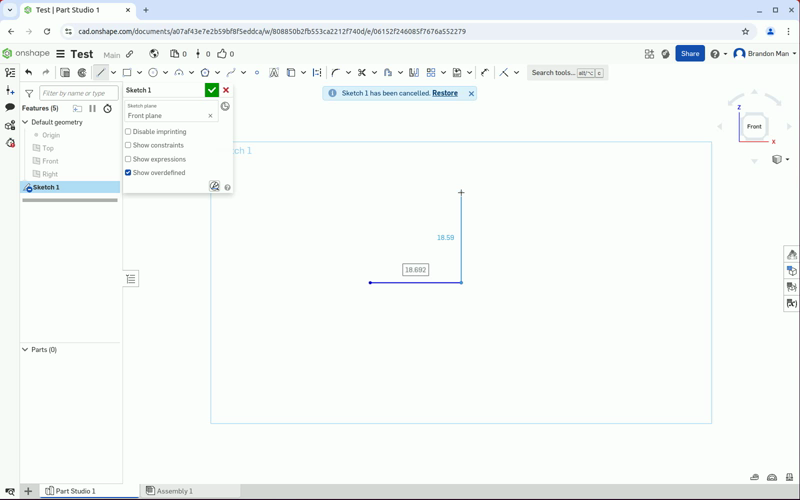
click(461, 192)
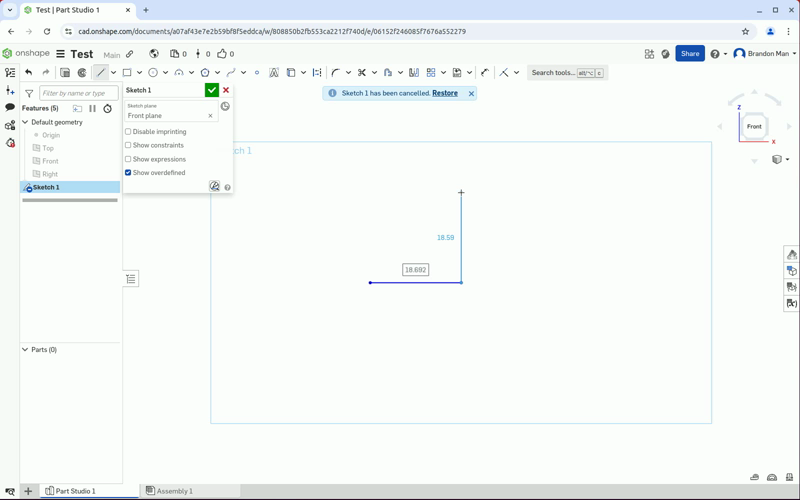
key_up(shift)
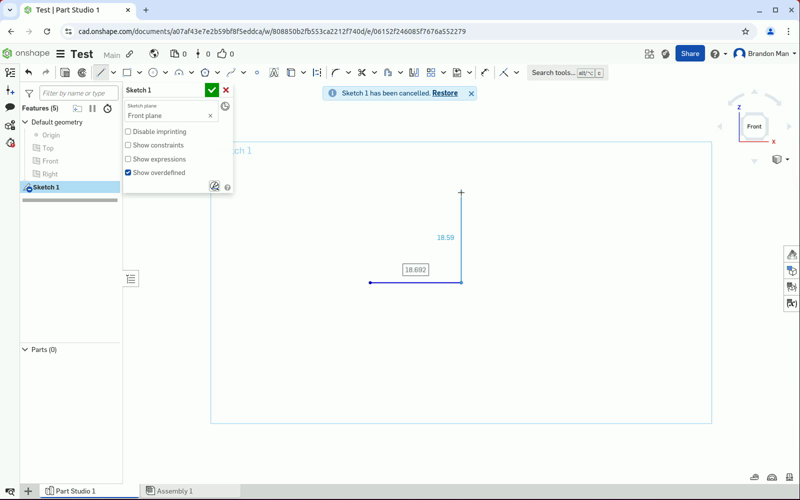
key_down(shift)
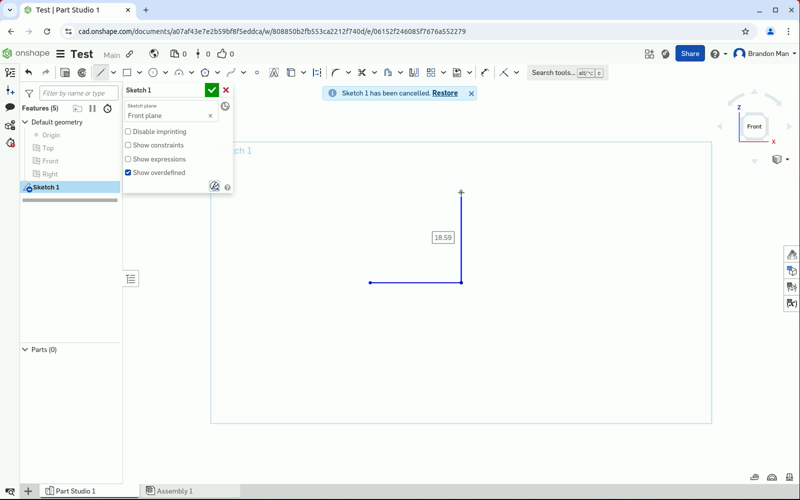
mouse_move(370, 192)
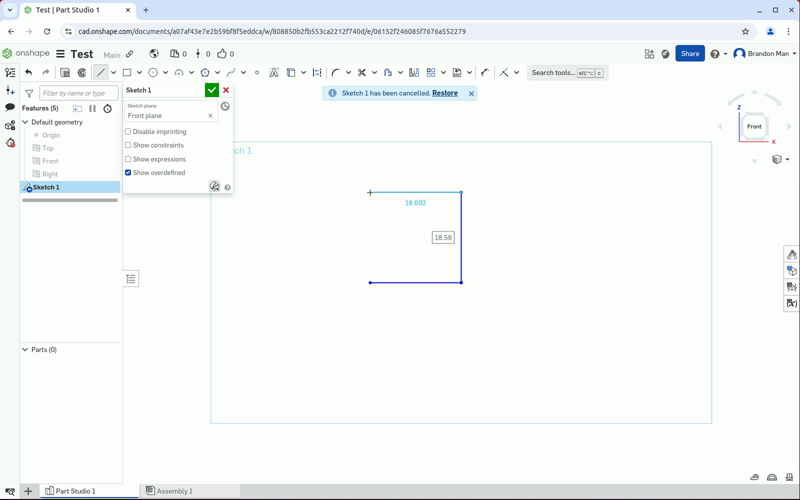
click(370, 192)
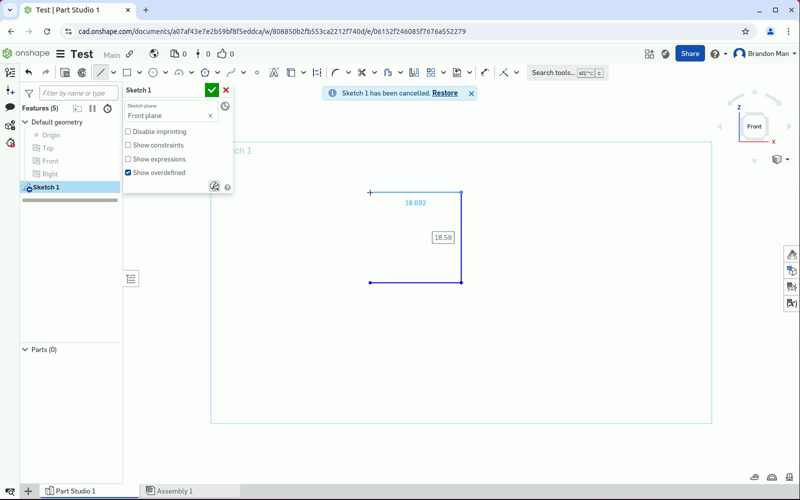
key_up(shift)
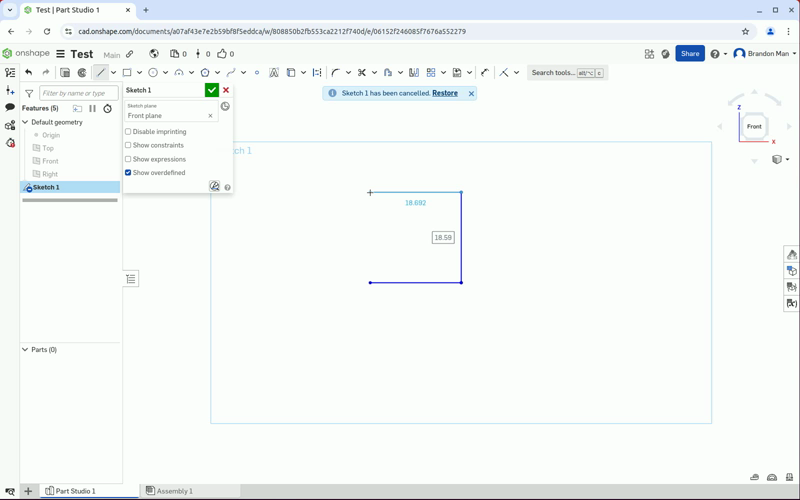
key_down(shift)
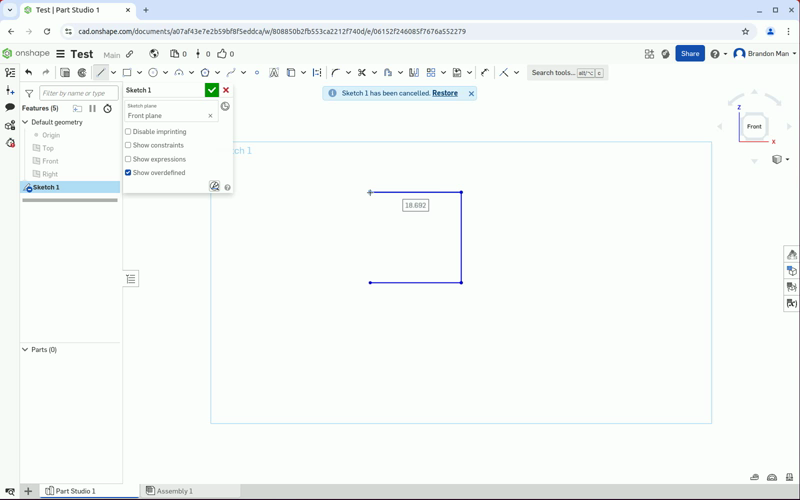
mouse_move(370, 282)
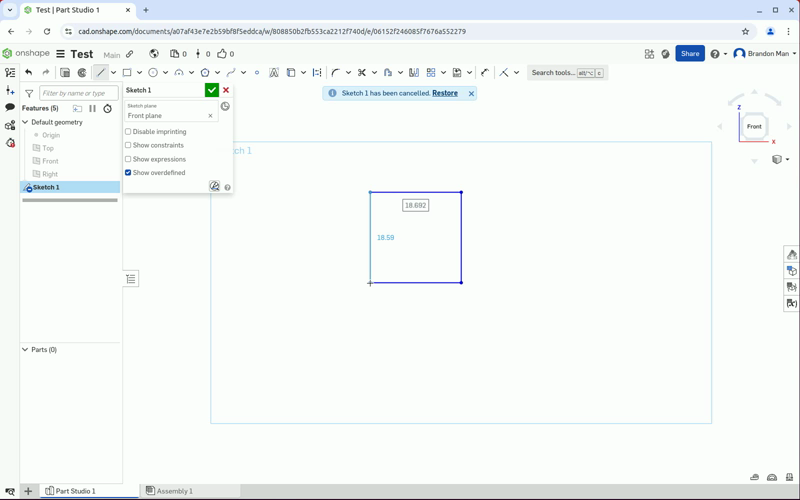
key_up(shift)
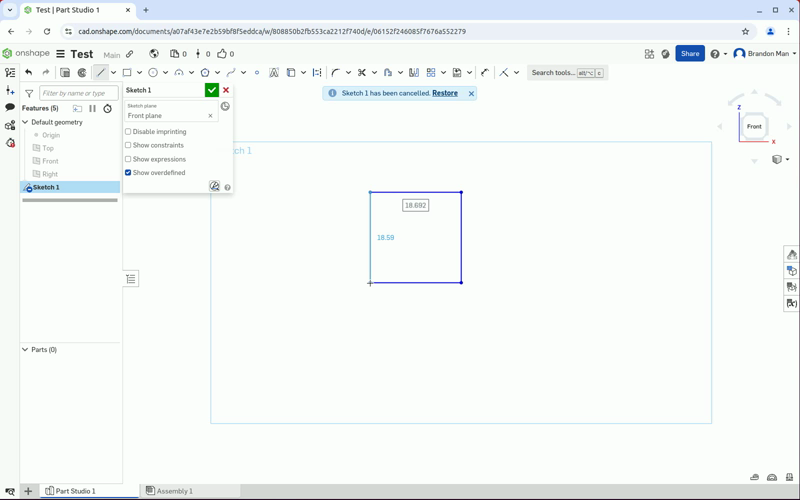
click(370, 282)
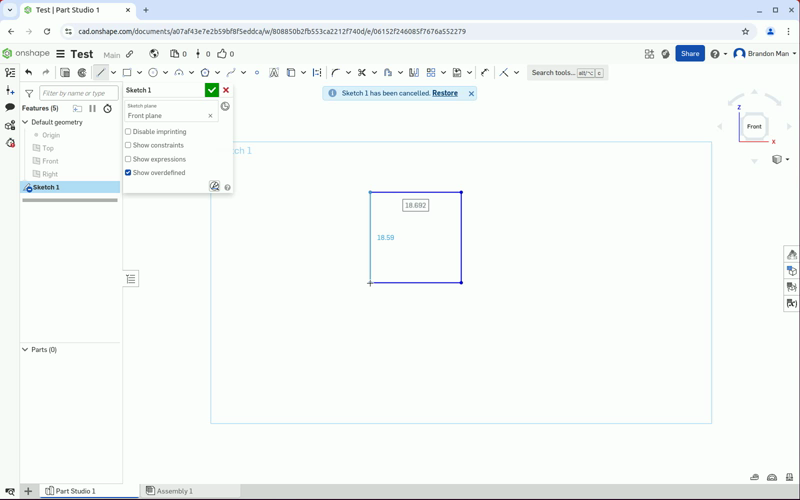
key(esc)
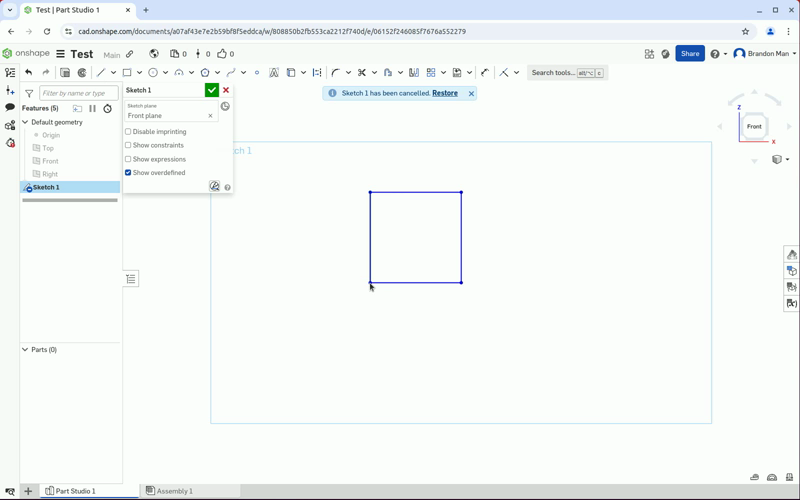
mouse_move(449, 223)
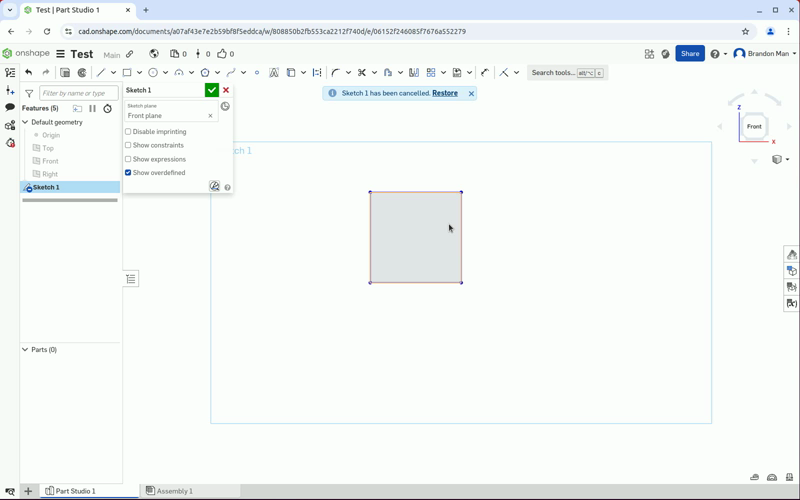
click(449, 223)
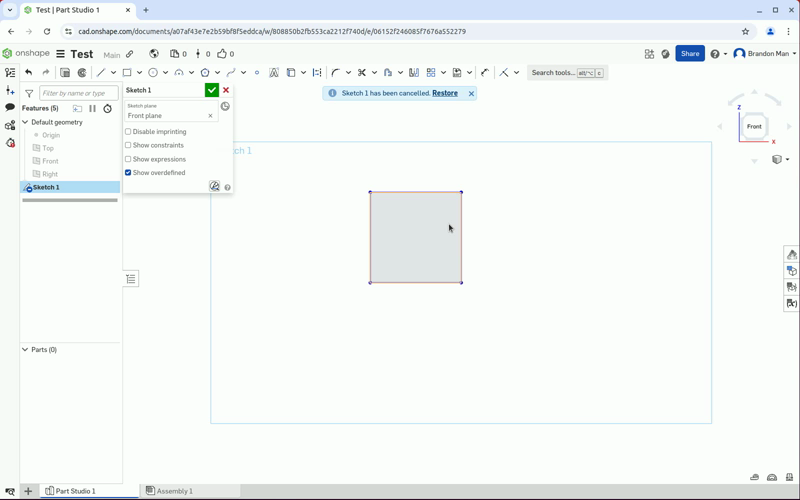
mouse_move(73, 352)
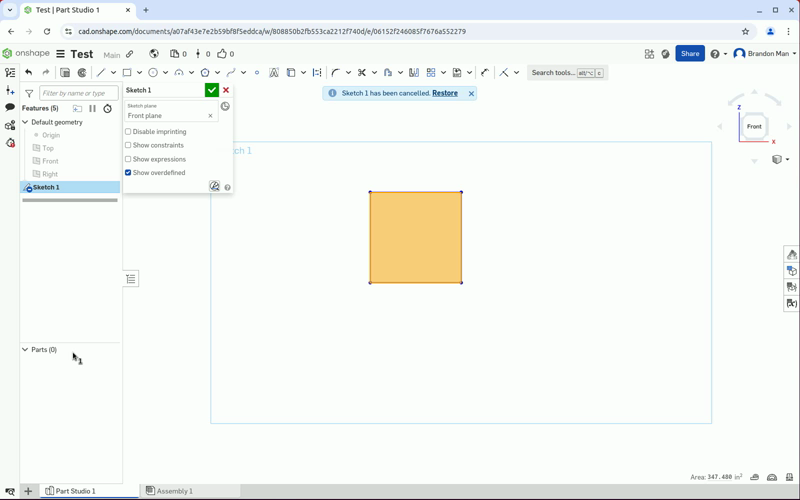
key(shift+y)
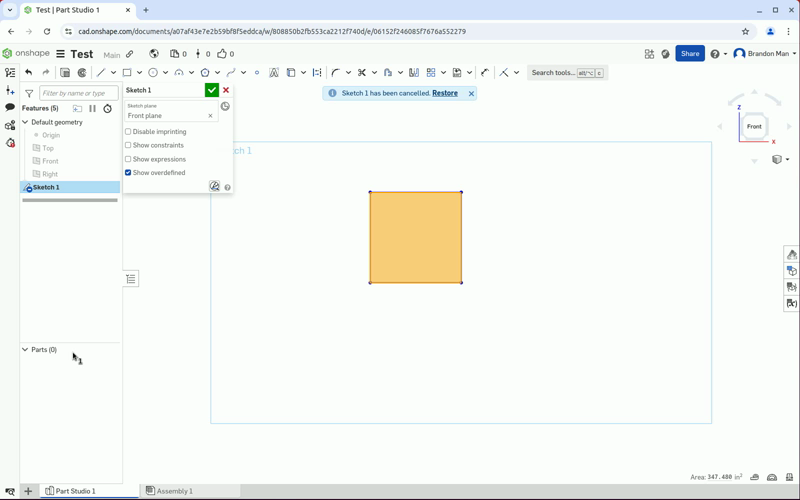
key(shift+e)
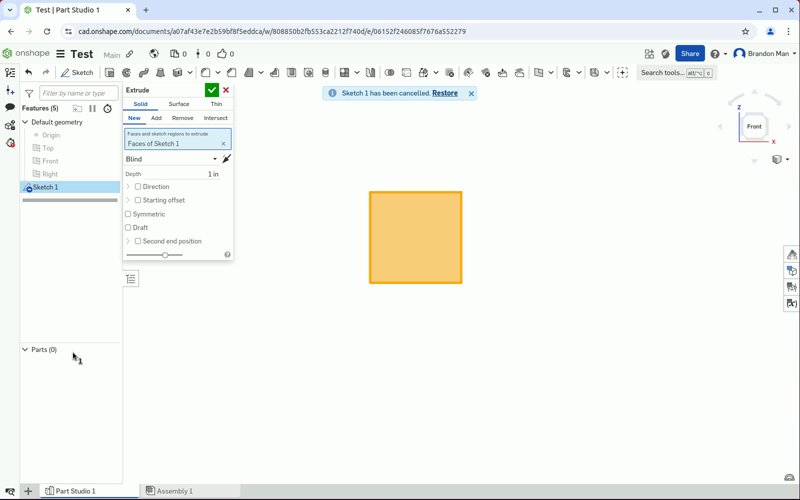
mouse_move(143, 106)
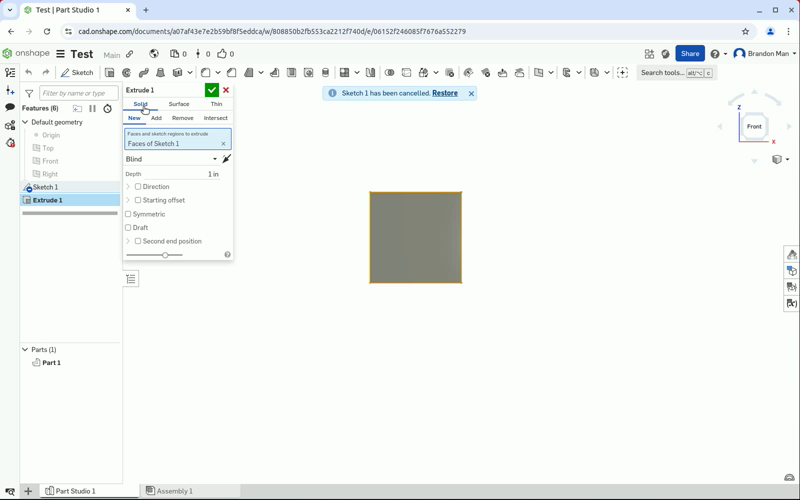
click(143, 106)
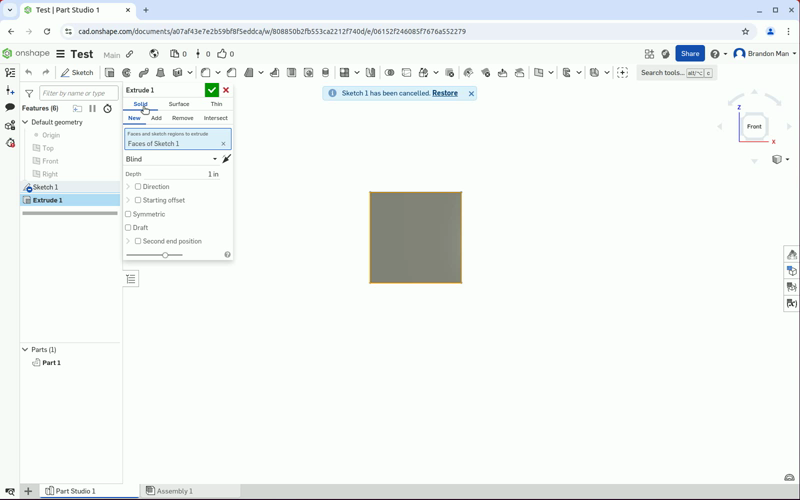
mouse_move(137, 120)
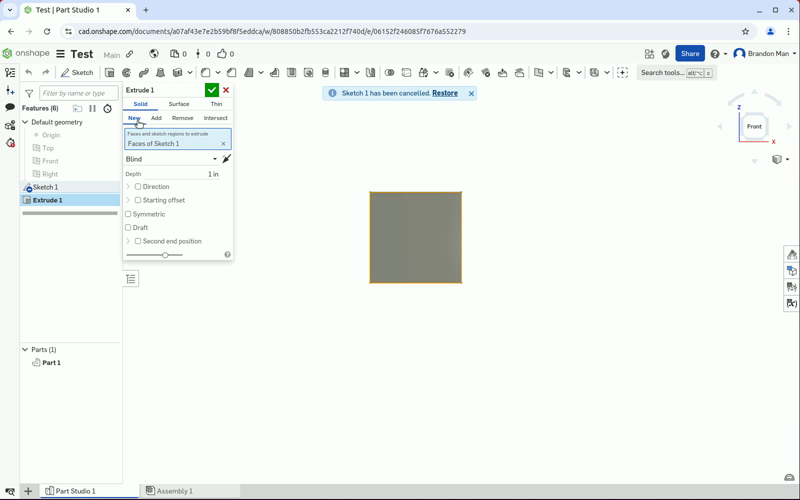
click(137, 120)
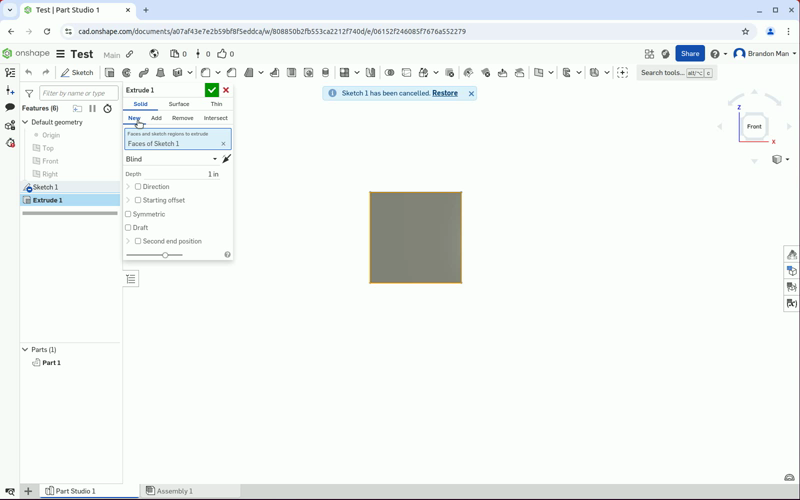
key(tab, 4)
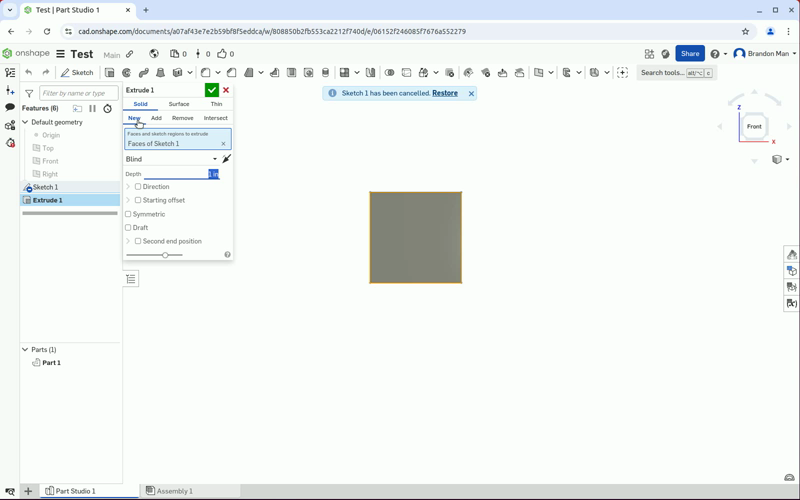
text(18.535)
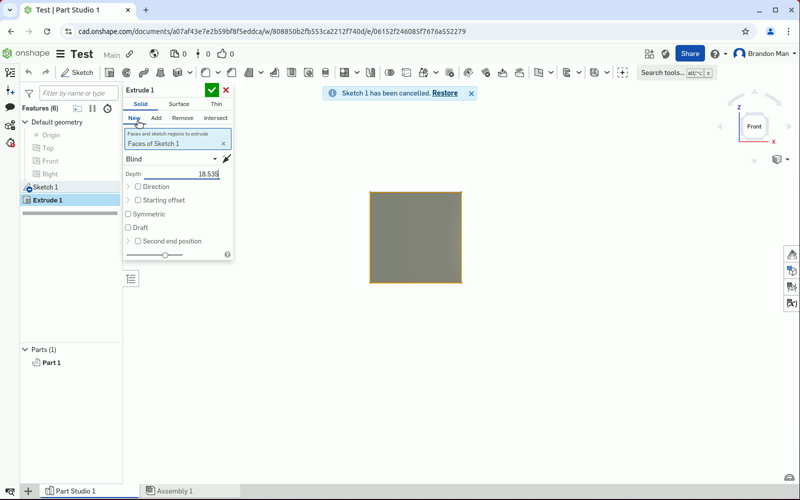
key(enter)
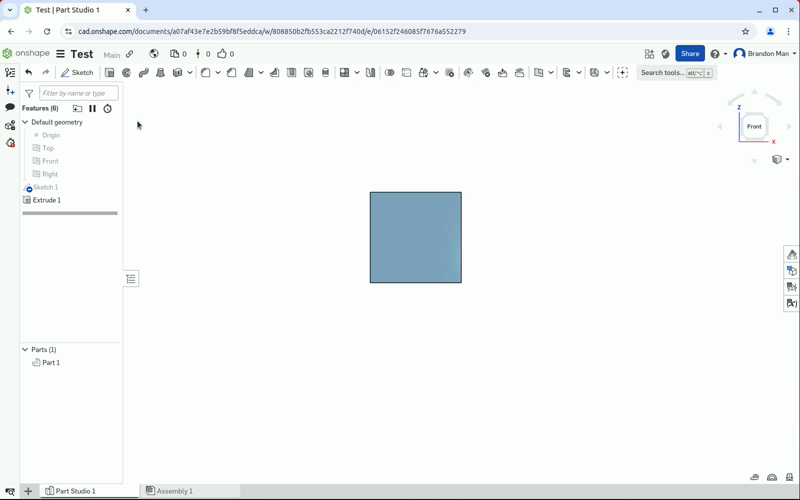
key(shift+h)
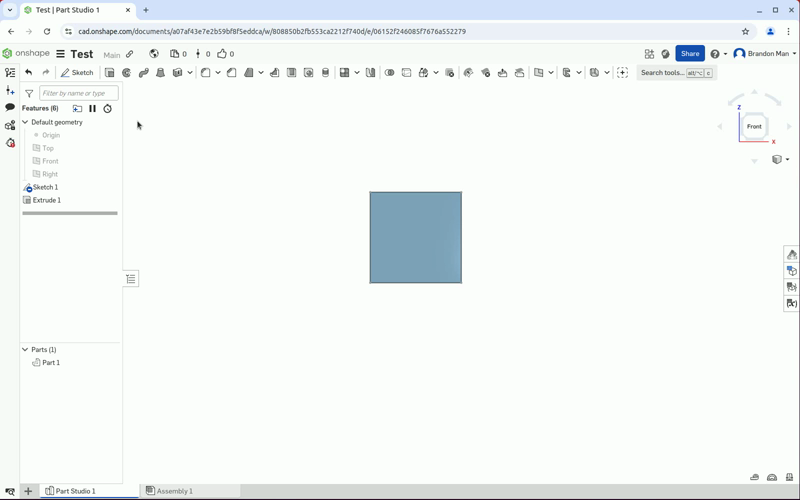
key(shift+h)
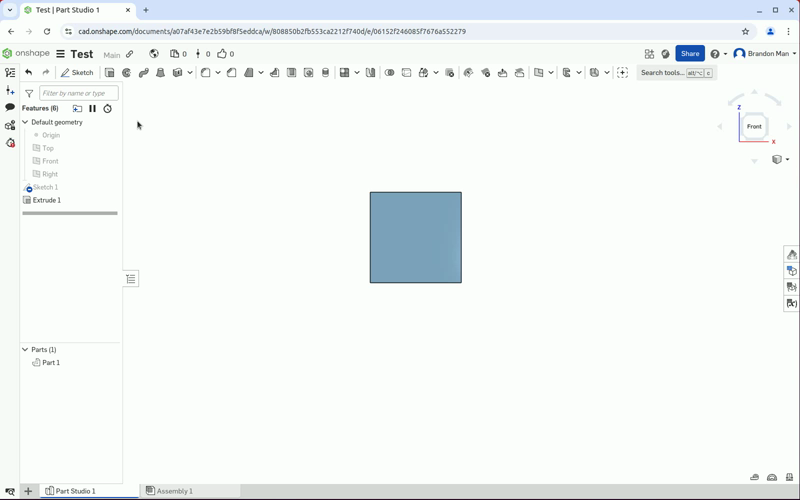
mouse_move(73, 189)
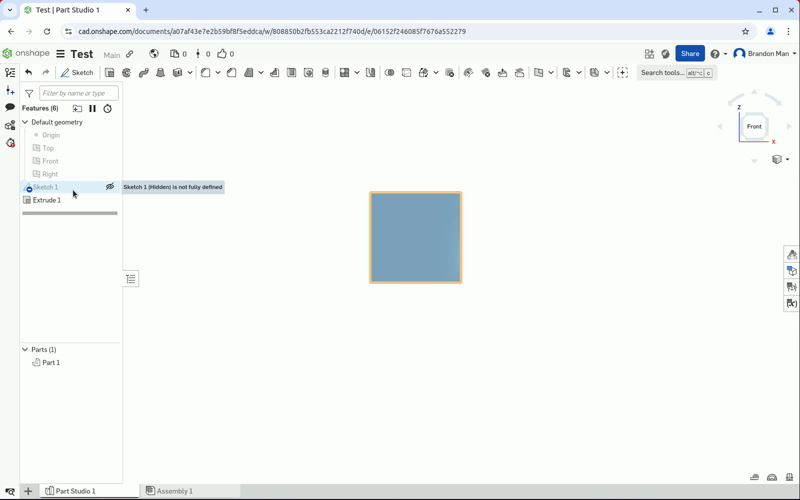
click(73, 189)
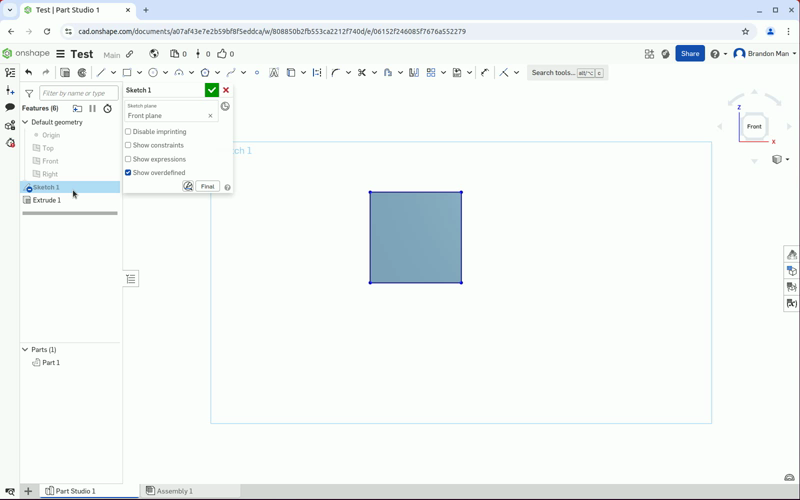
mouse_move(229, 92)
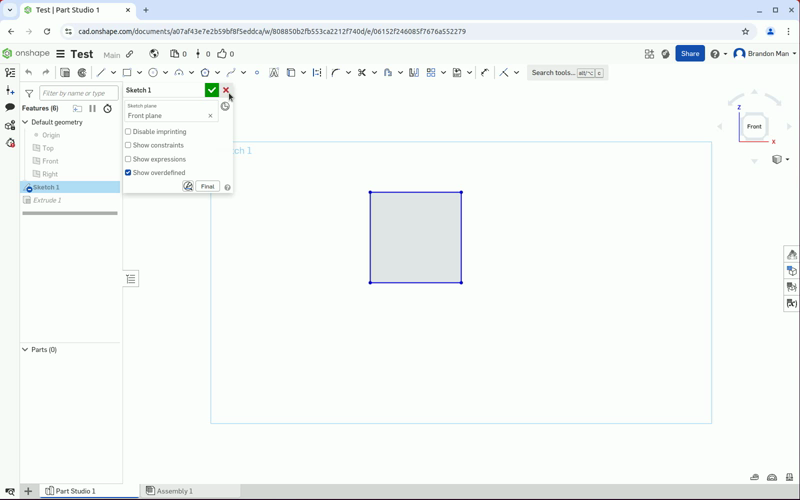
click(229, 92)
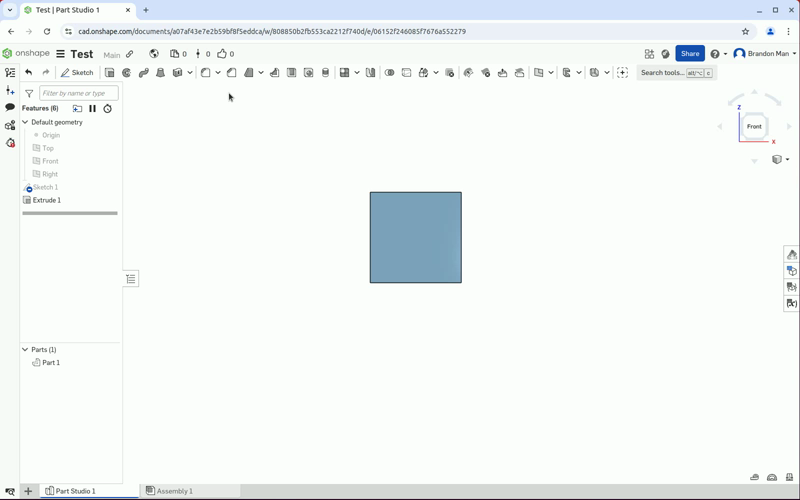
mouse_move(541, 75)
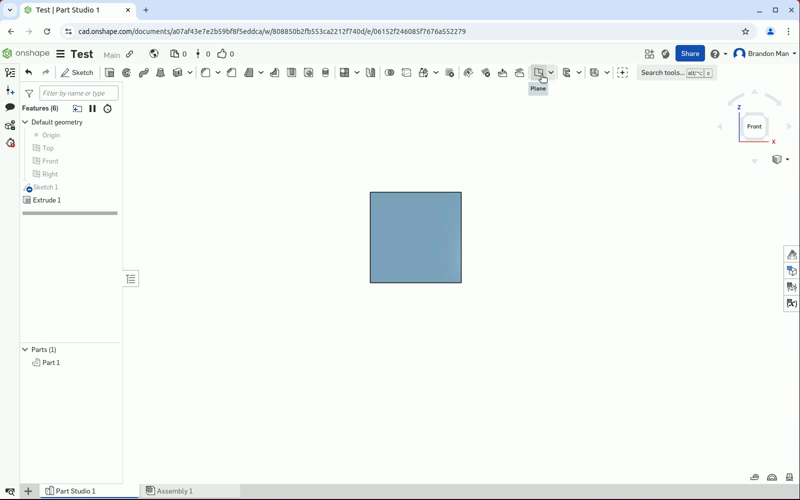
click(541, 75)
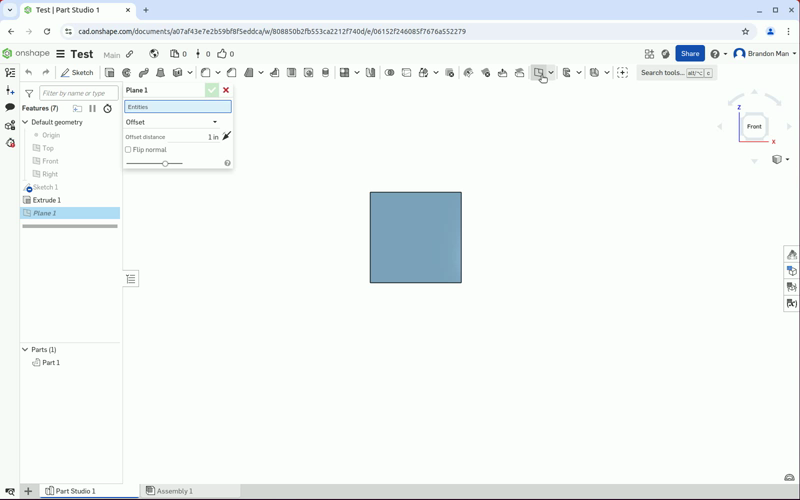
mouse_move(73, 163)
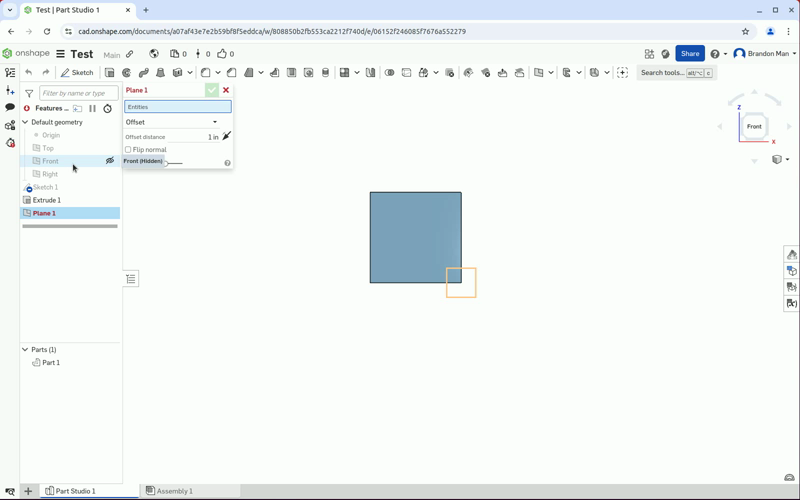
click(73, 163)
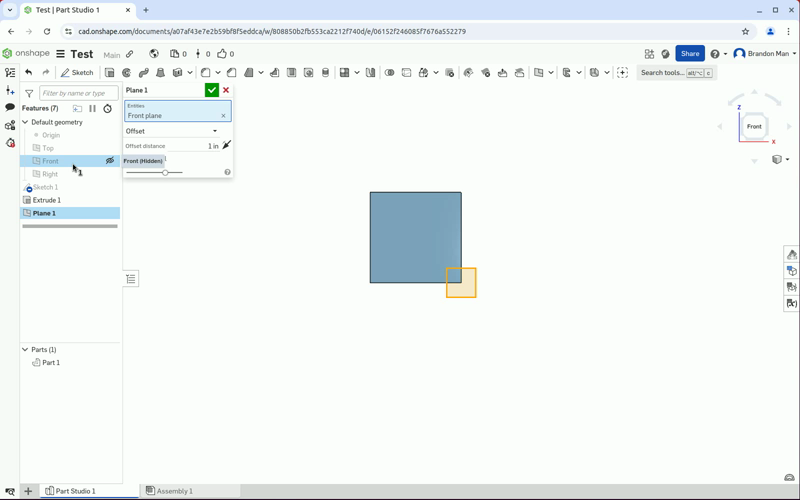
key(tab, 2)
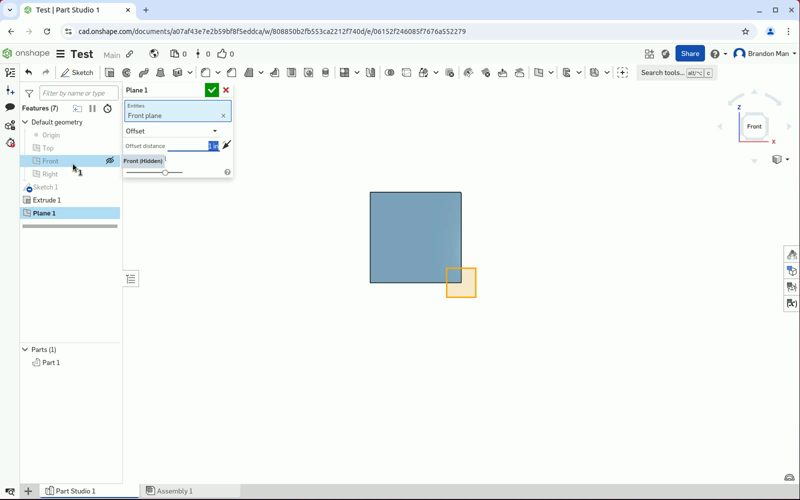
text(18.548)
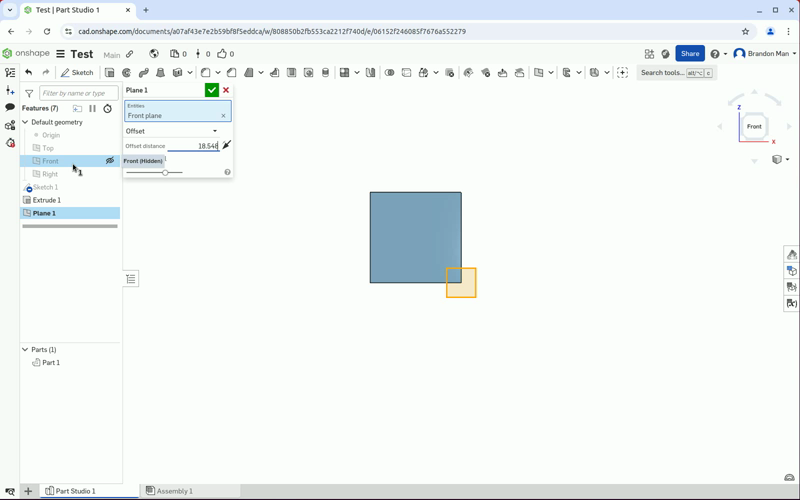
key(enter, 2)
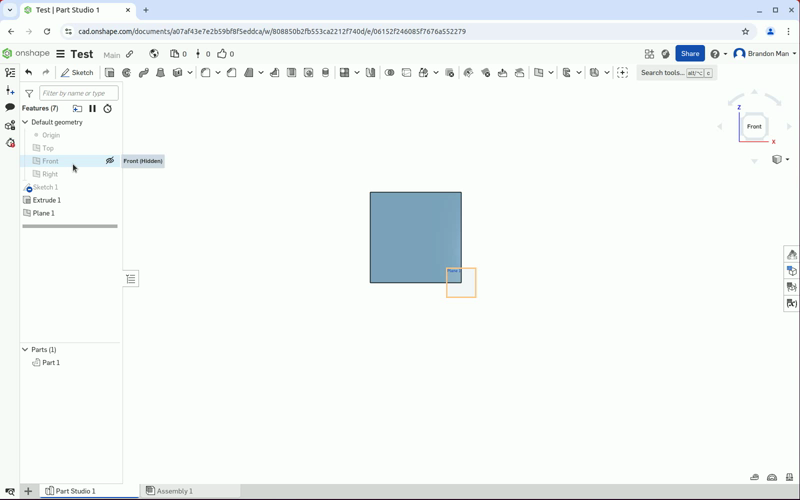
key(shift+s)
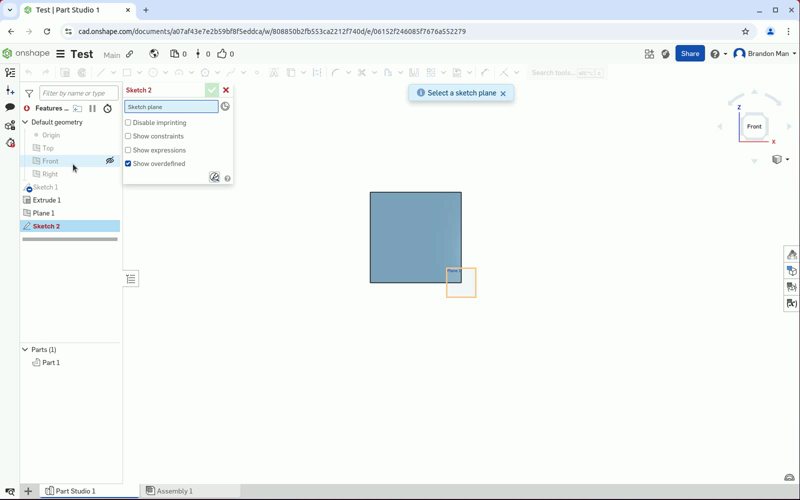
mouse_move(73, 215)
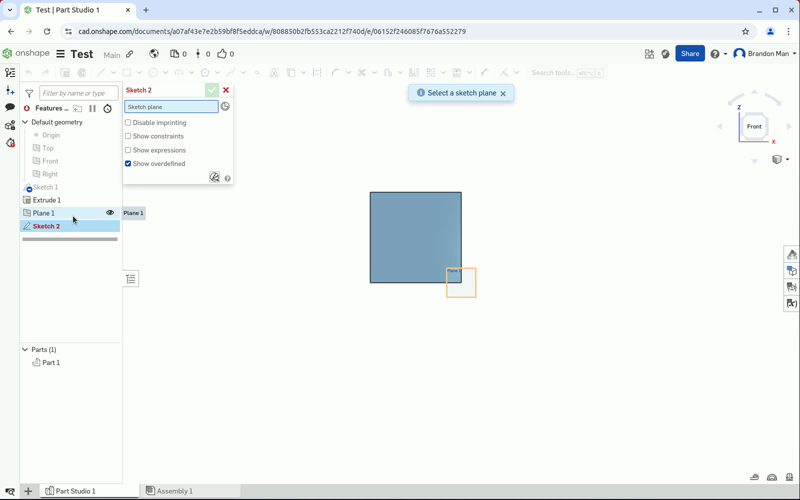
click(73, 215)
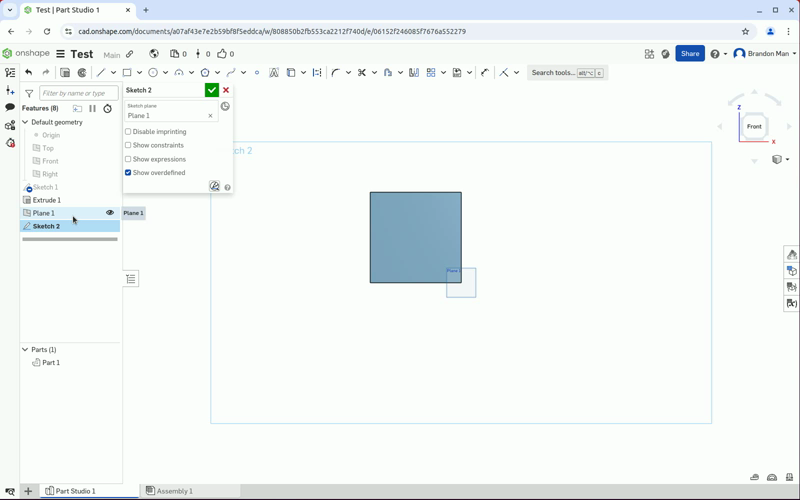
mouse_move(73, 352)
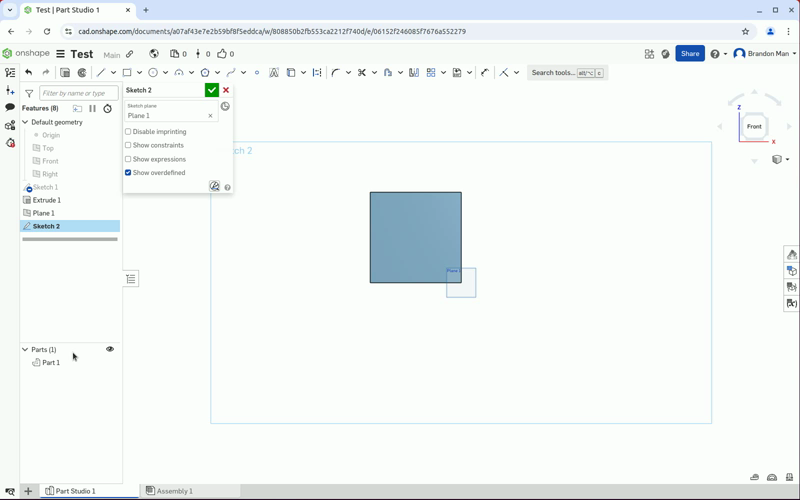
key(y)
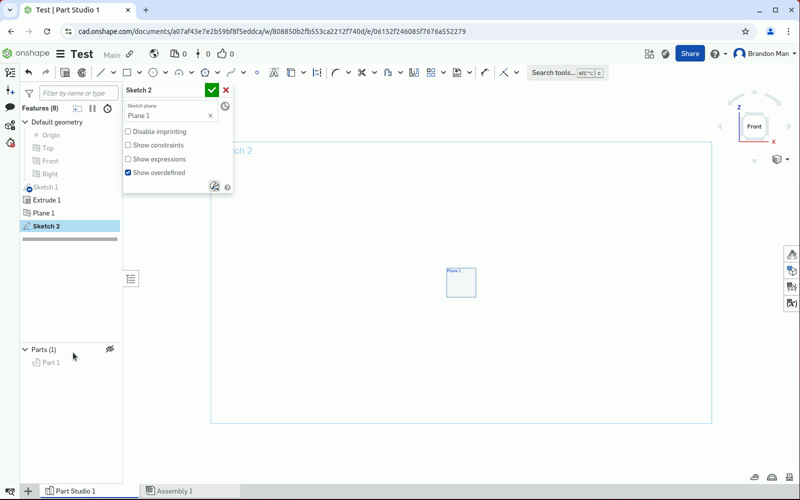
key(l)
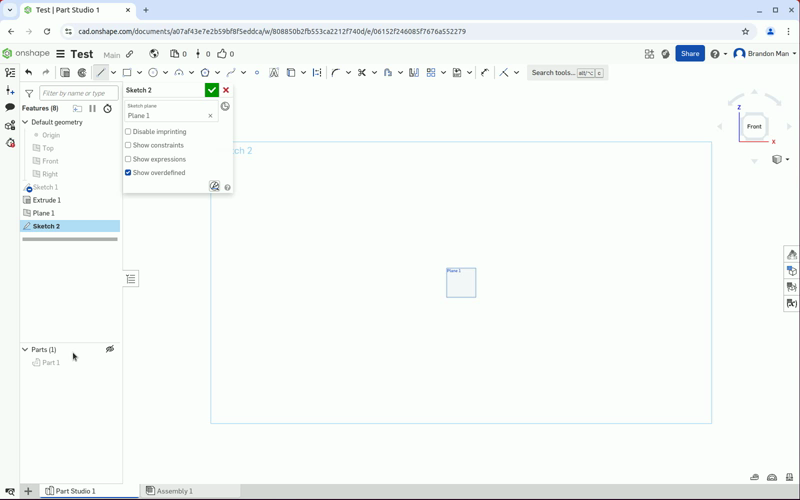
key_down(shift)
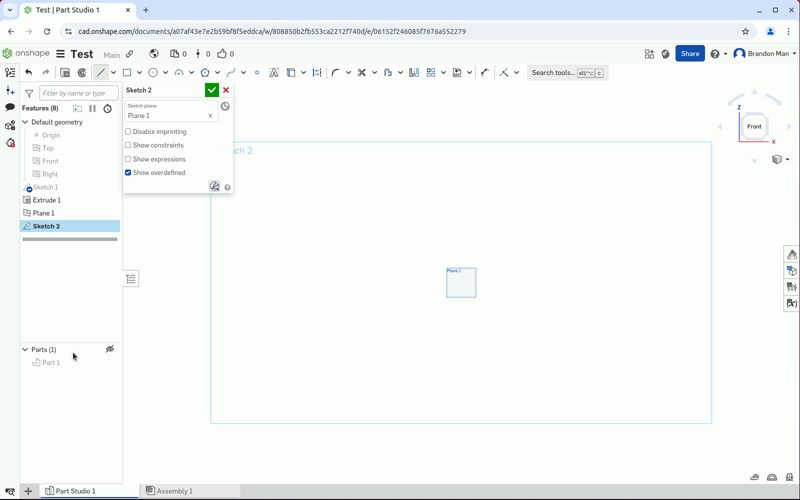
mouse_move(392, 260)
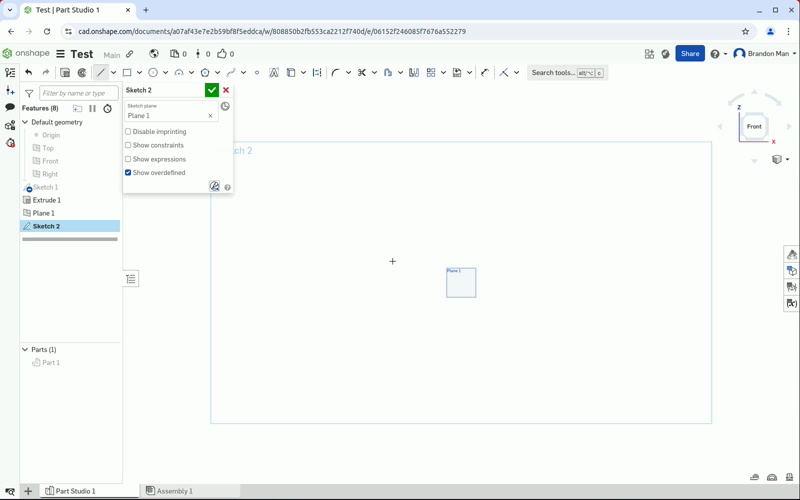
click(392, 260)
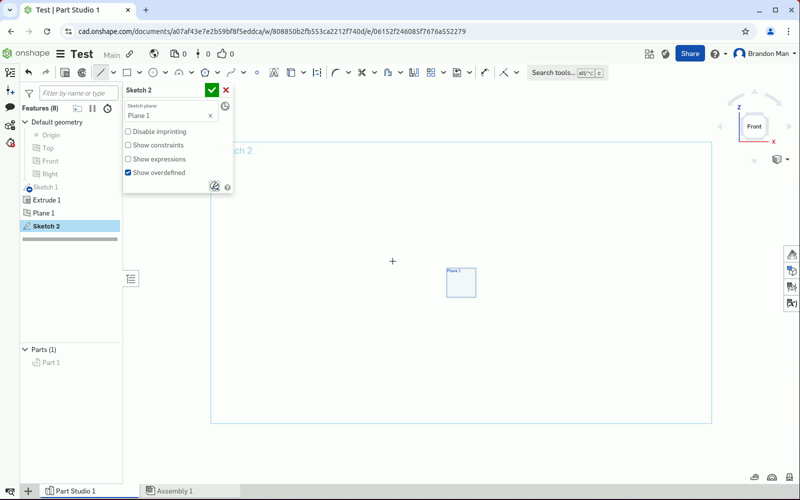
key_up(shift)
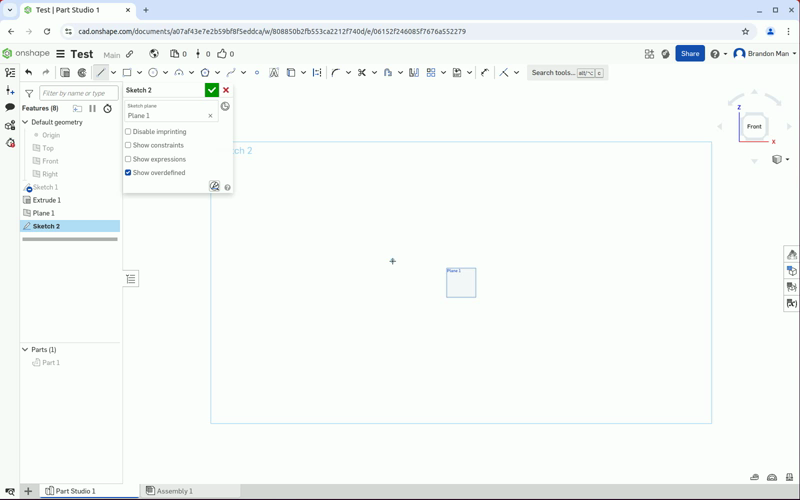
key_down(shift)
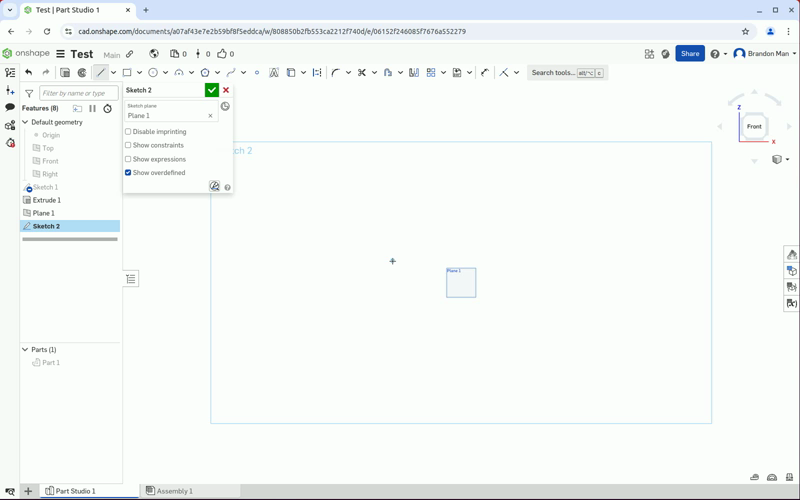
mouse_move(422, 260)
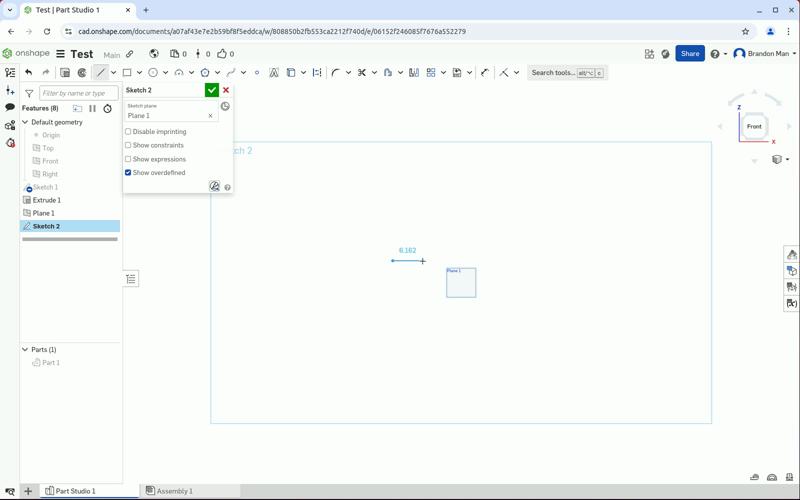
mouse_move(437, 260)
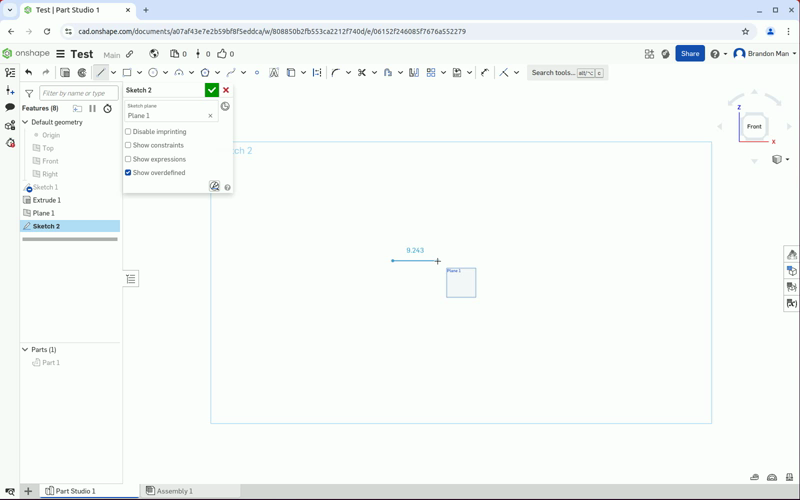
click(437, 260)
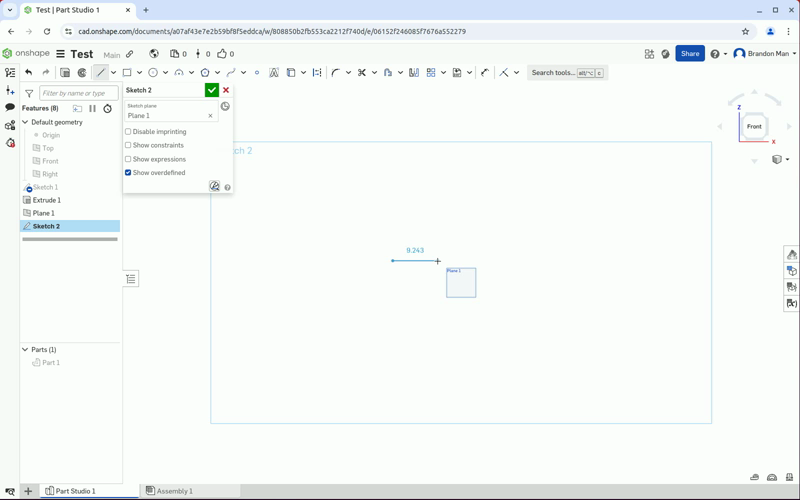
key_up(shift)
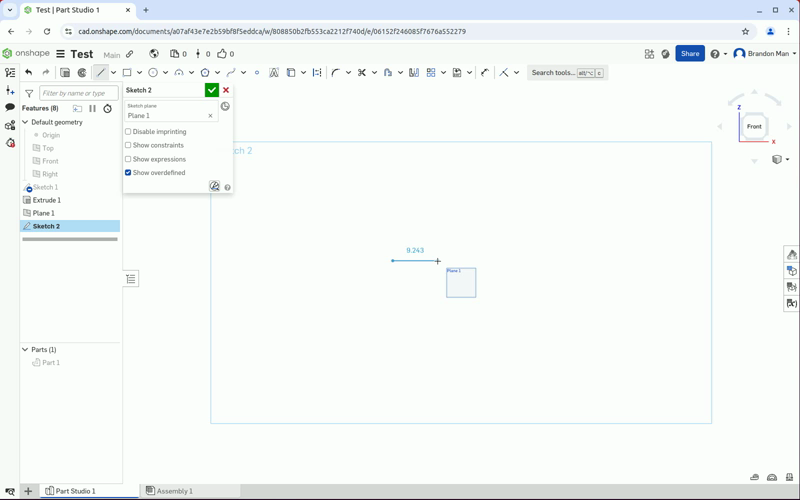
key_down(shift)
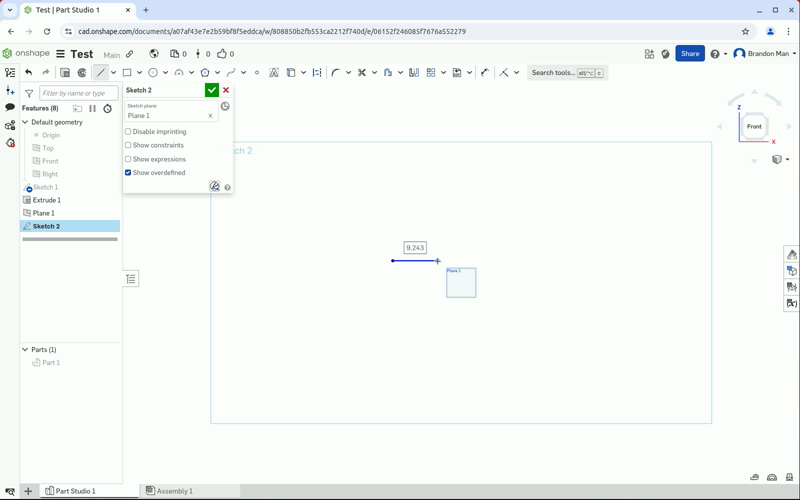
mouse_move(467, 260)
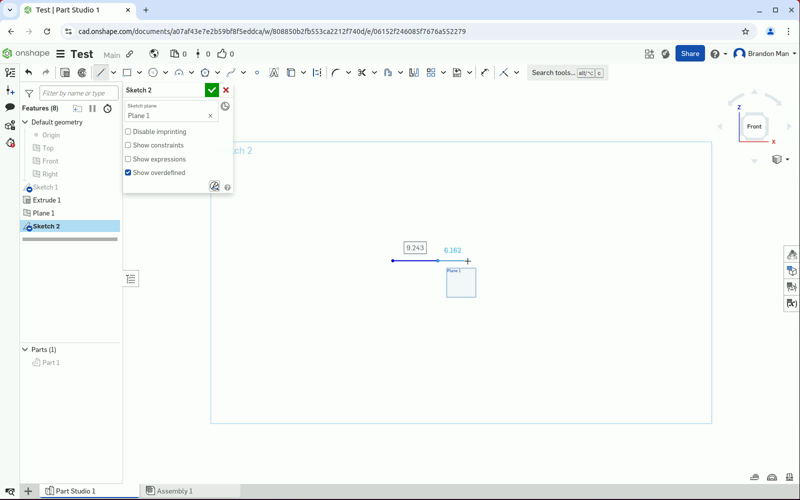
mouse_move(437, 215)
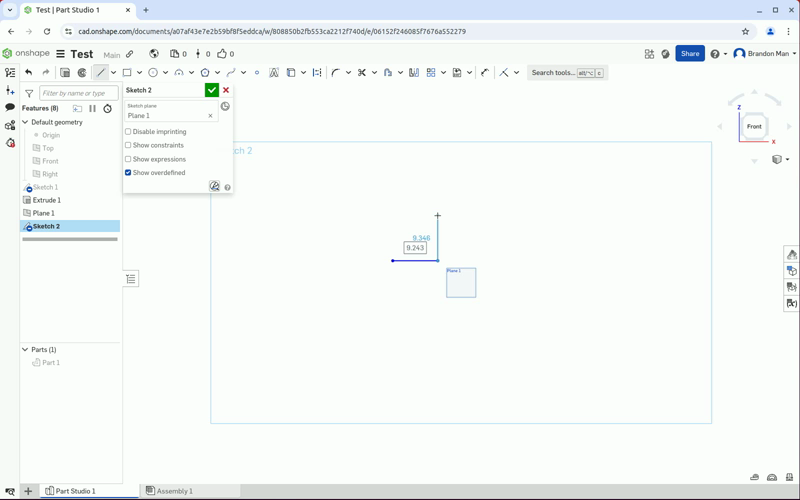
click(437, 215)
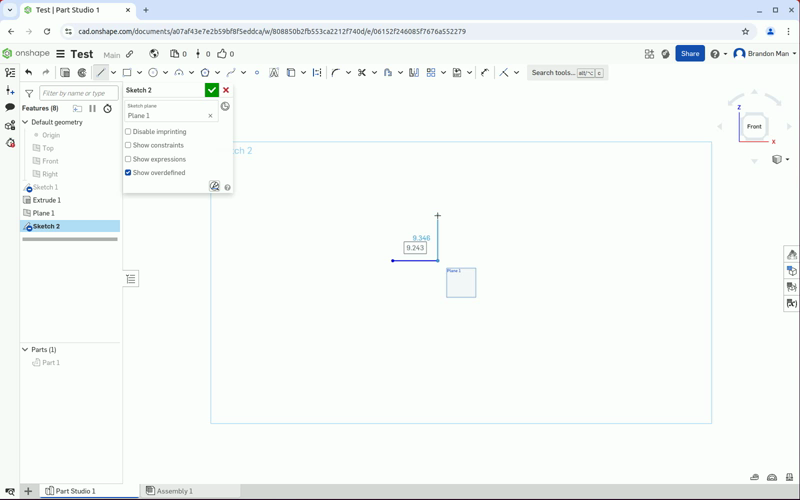
key_up(shift)
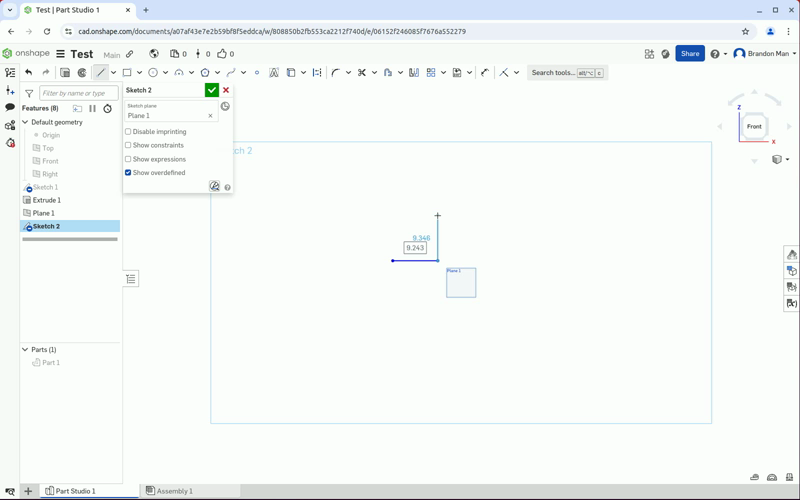
key_down(shift)
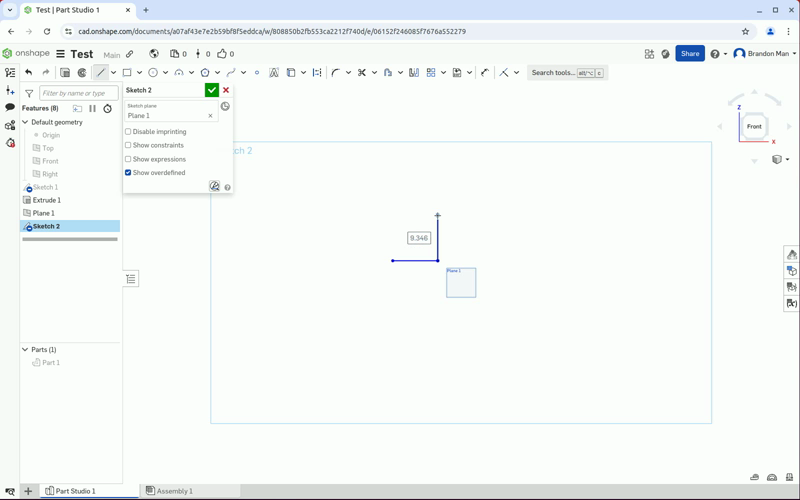
mouse_move(467, 215)
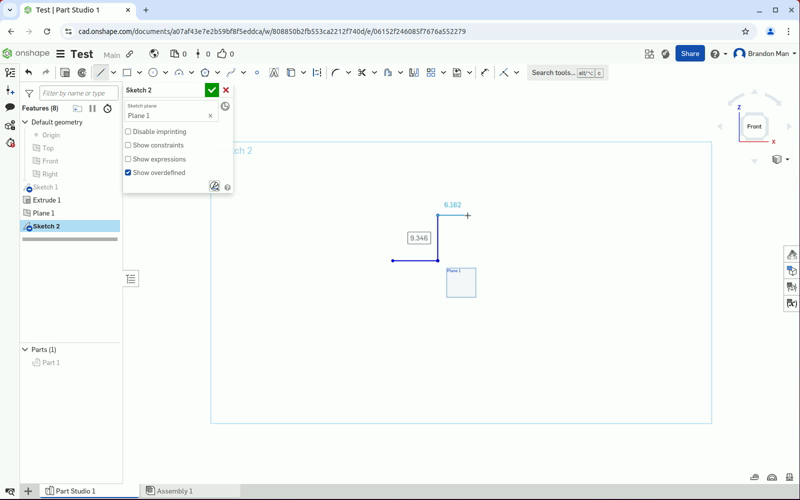
mouse_move(392, 215)
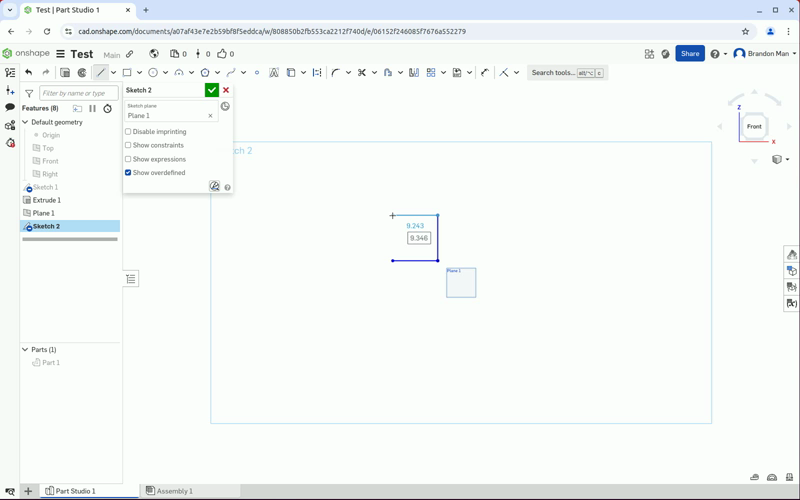
click(392, 215)
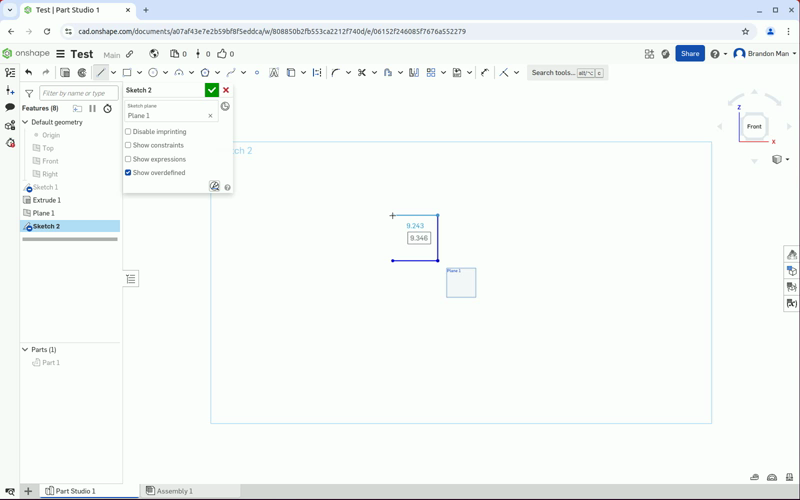
key_up(shift)
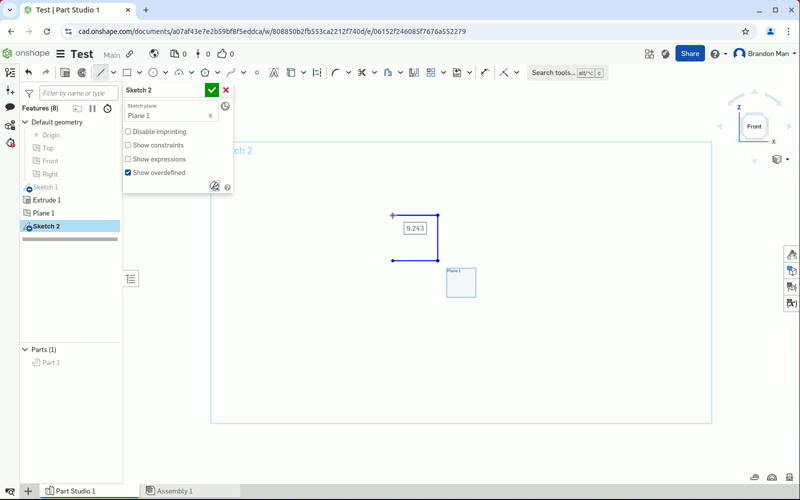
mouse_move(422, 215)
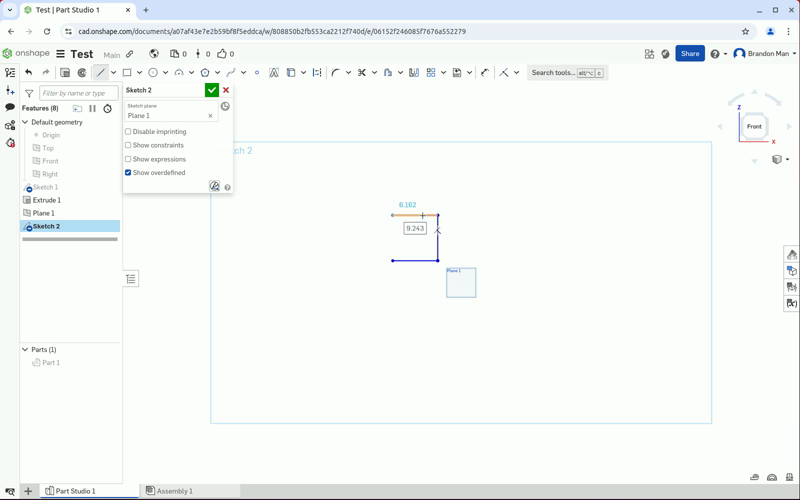
key_down(shift)
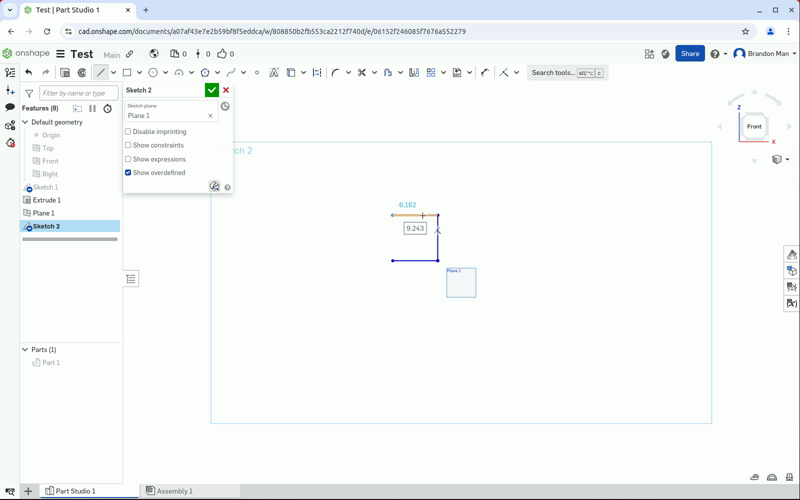
mouse_move(392, 260)
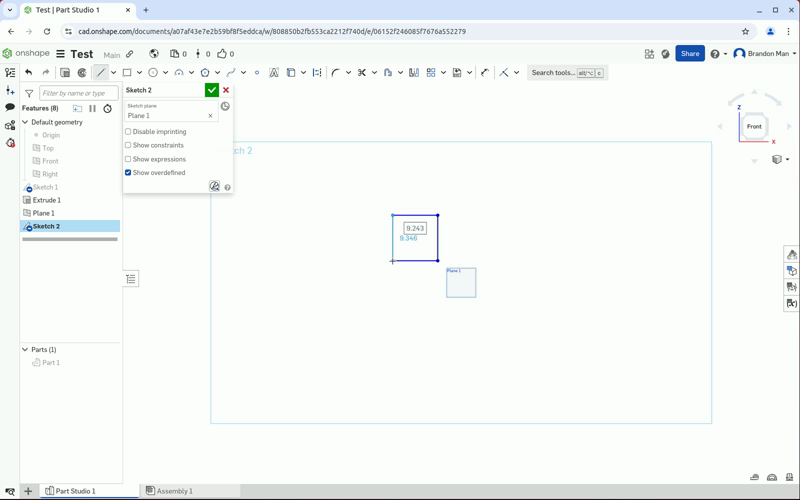
key_up(shift)
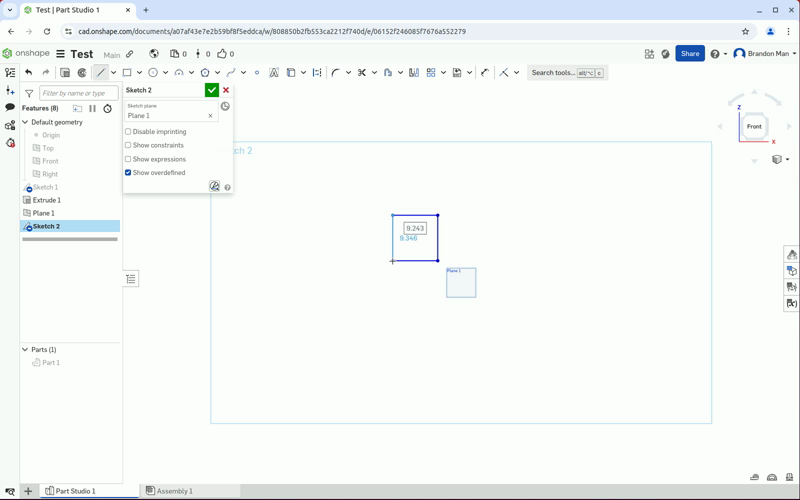
click(392, 260)
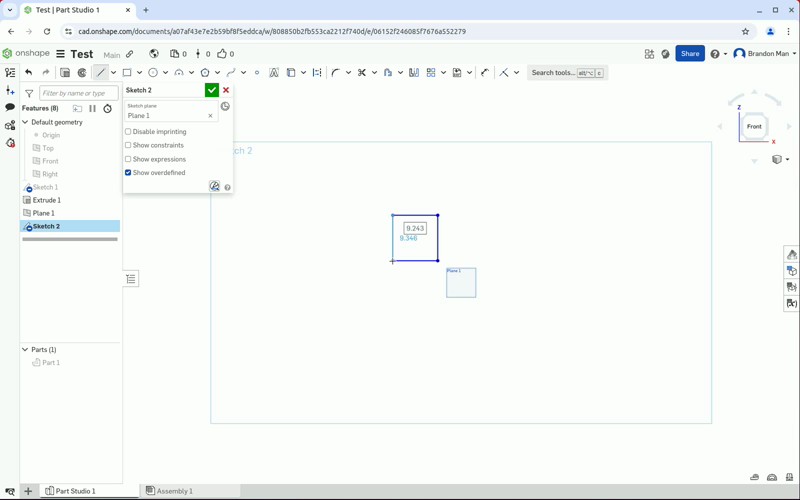
key(esc)
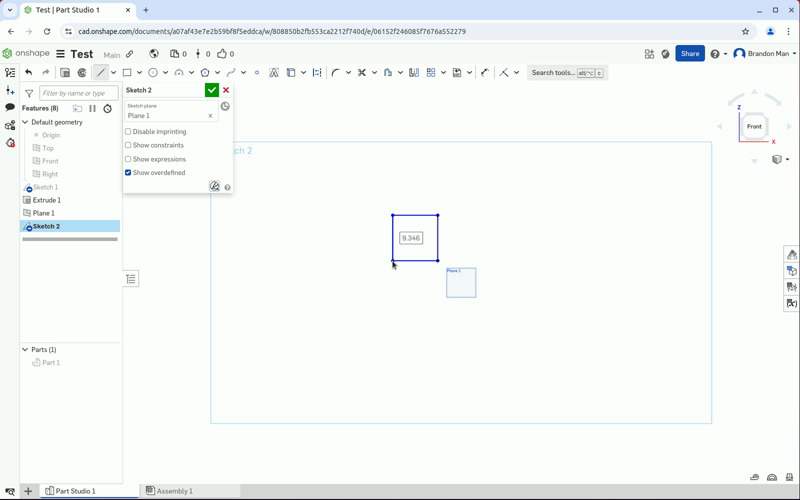
mouse_move(414, 232)
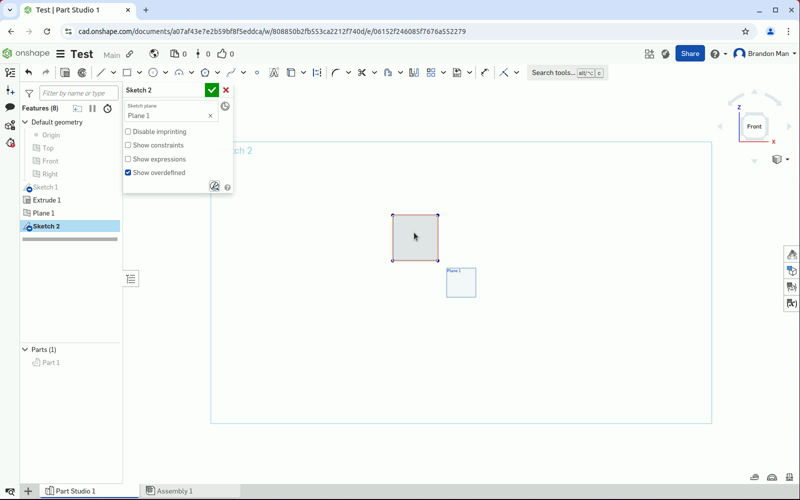
click(414, 232)
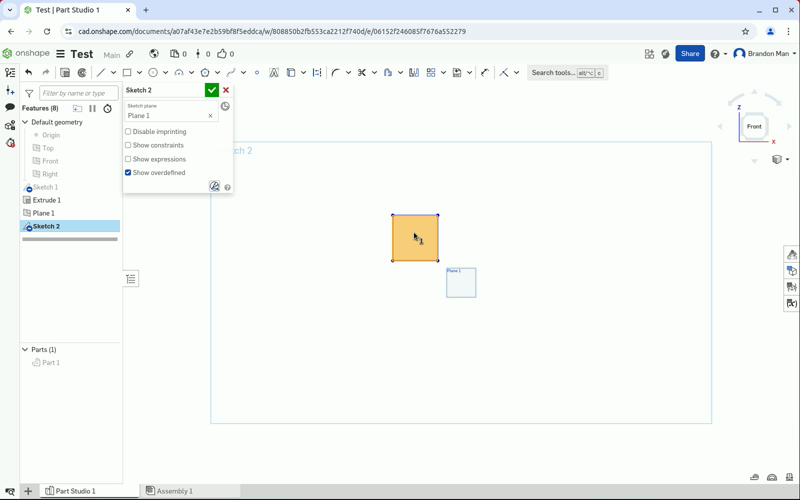
mouse_move(73, 352)
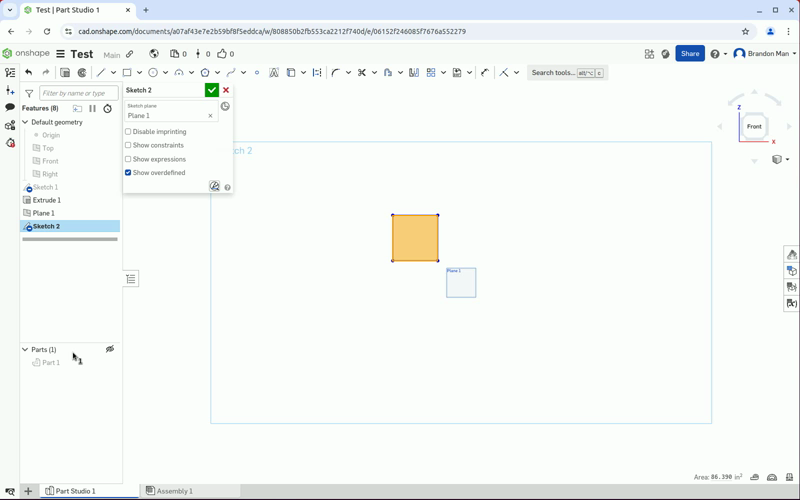
key(shift+y)
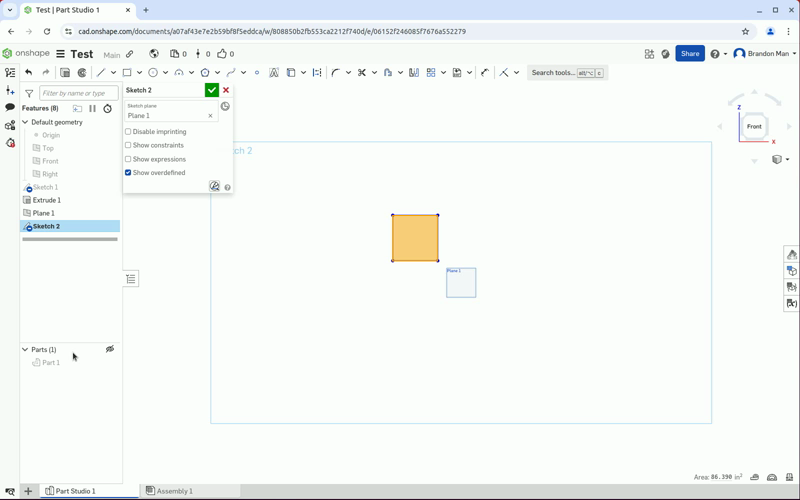
key(shift+e)
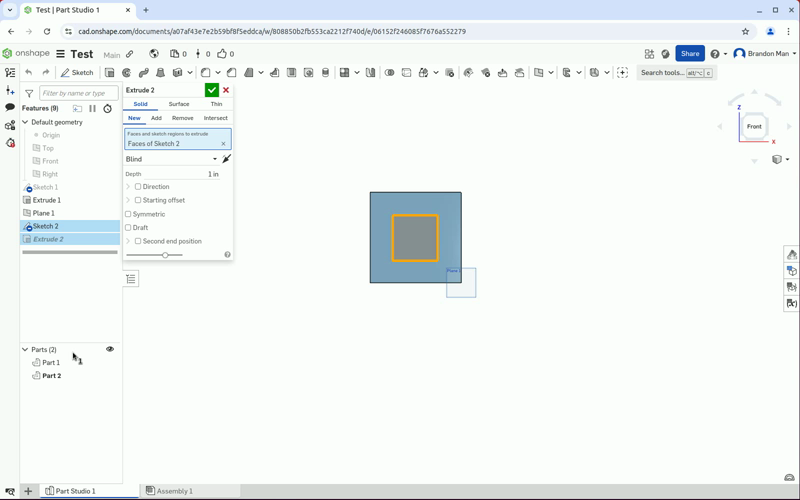
mouse_move(143, 106)
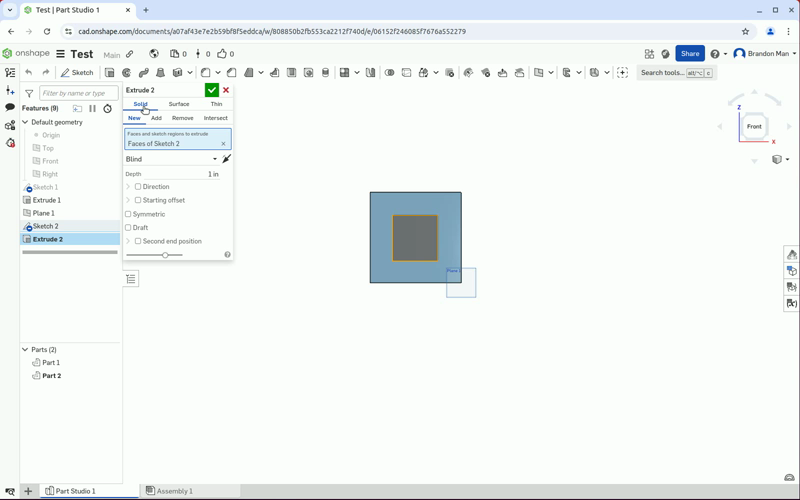
click(143, 106)
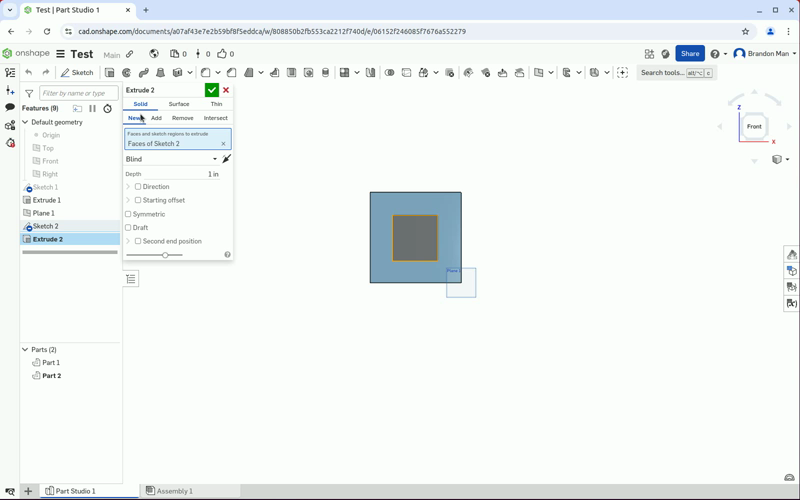
mouse_move(137, 120)
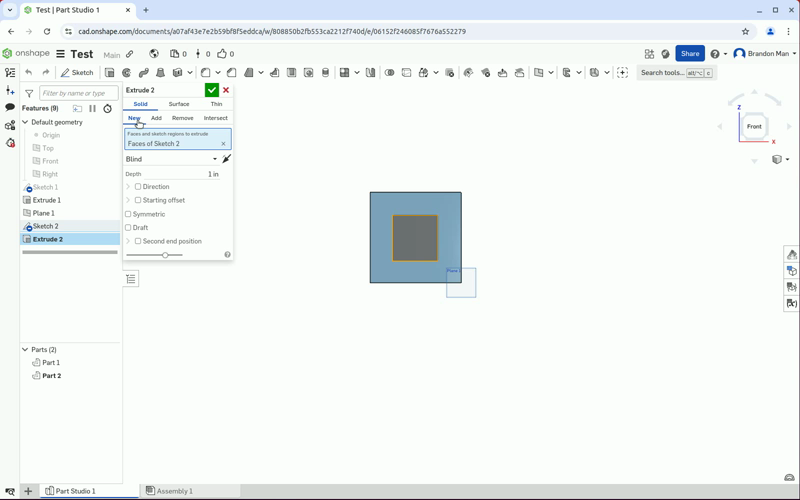
click(137, 120)
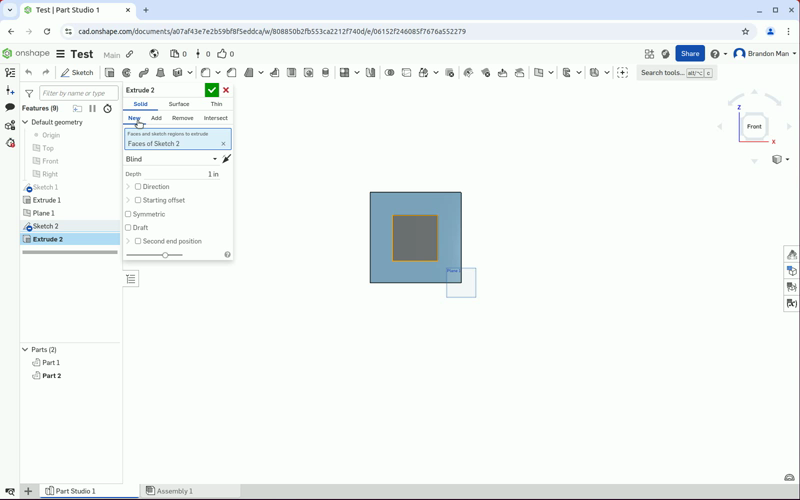
key(tab, 4)
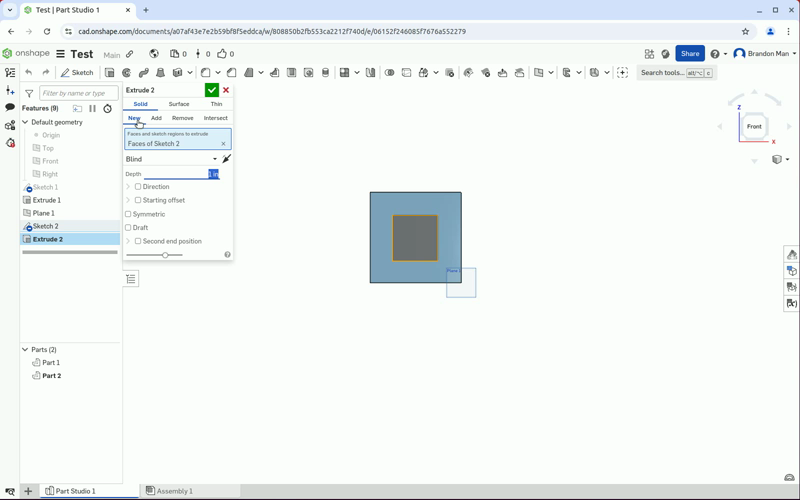
text(4.574)
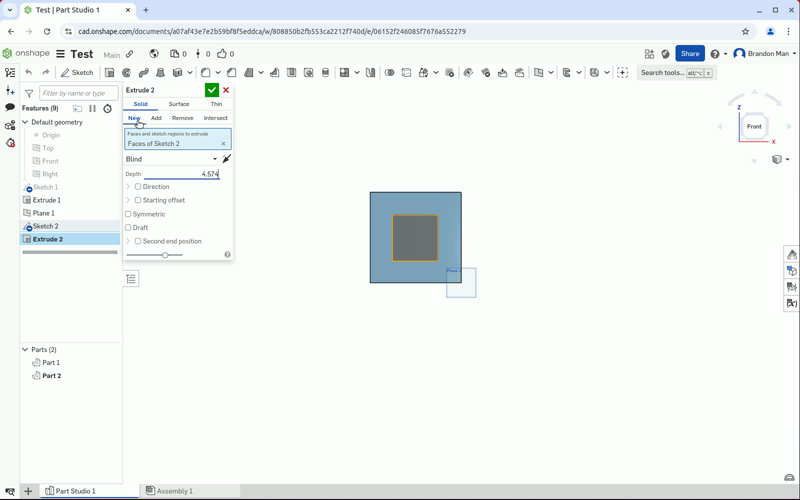
key(enter)
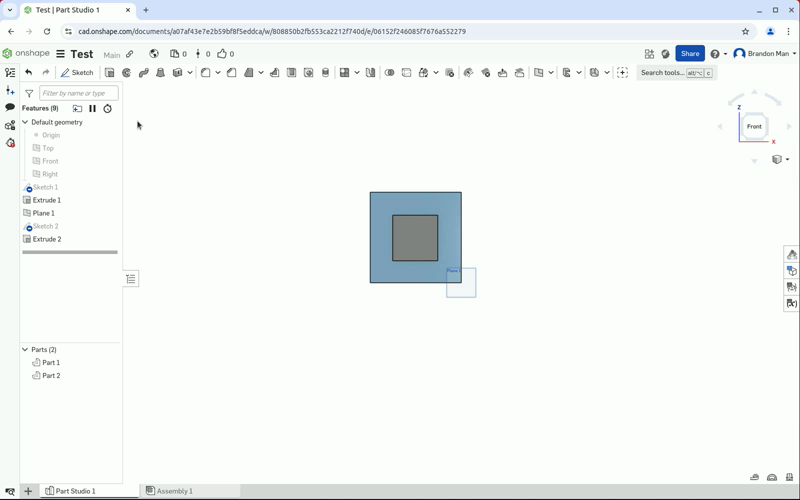
key(shift+h)
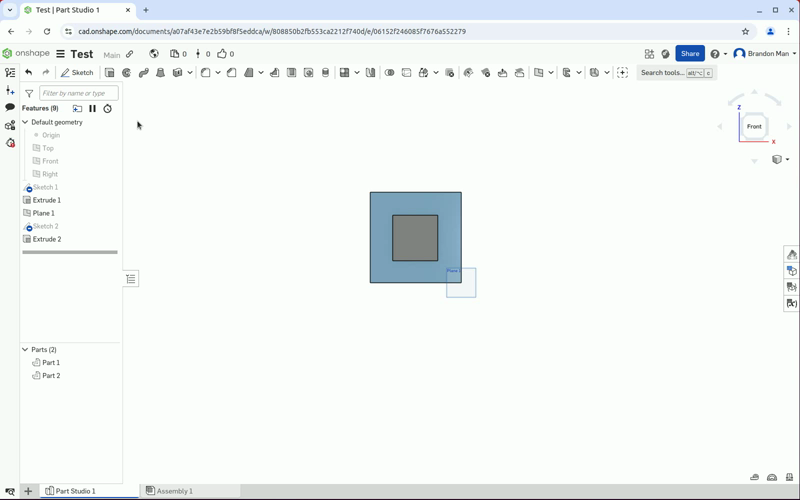
key(shift+h)
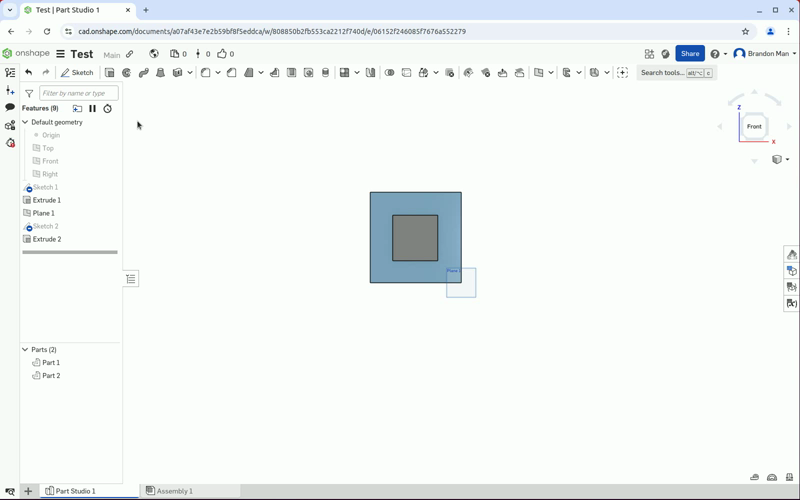
mouse_move(73, 189)
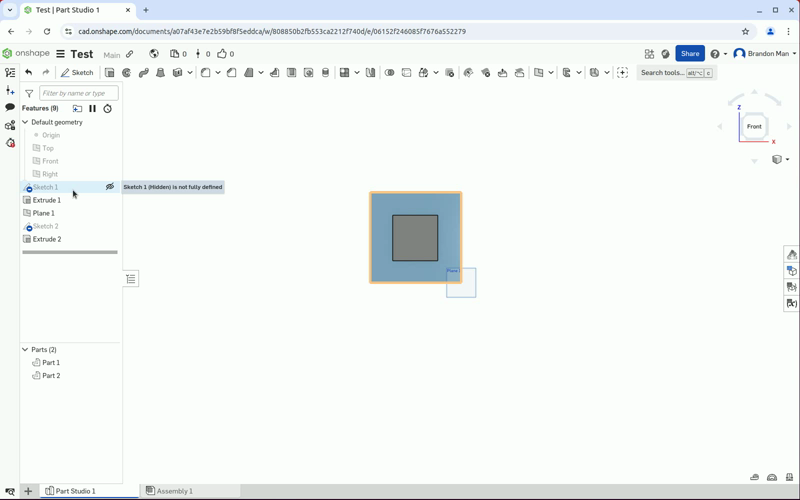
click(73, 189)
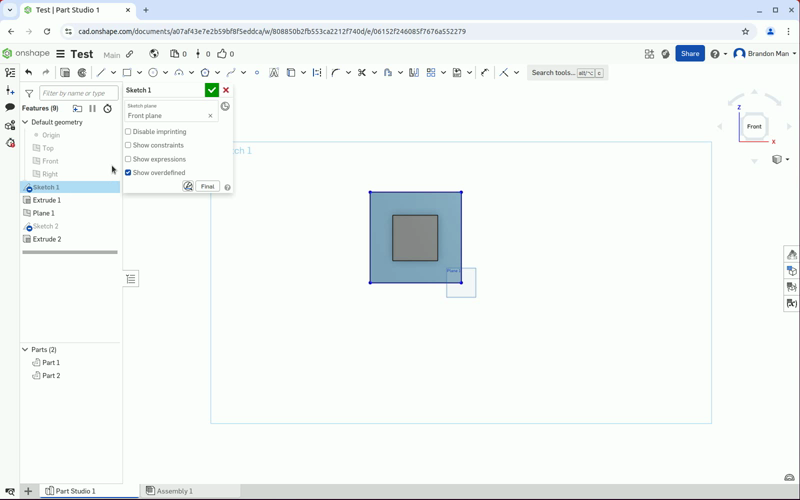
mouse_move(229, 92)
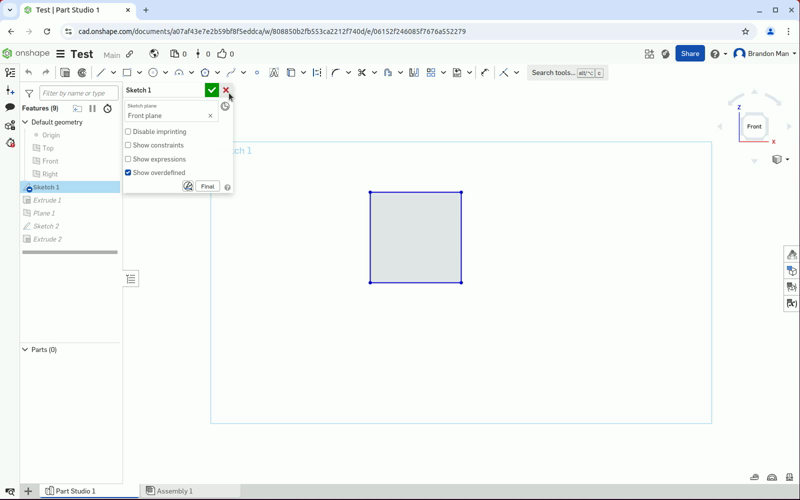
click(229, 92)
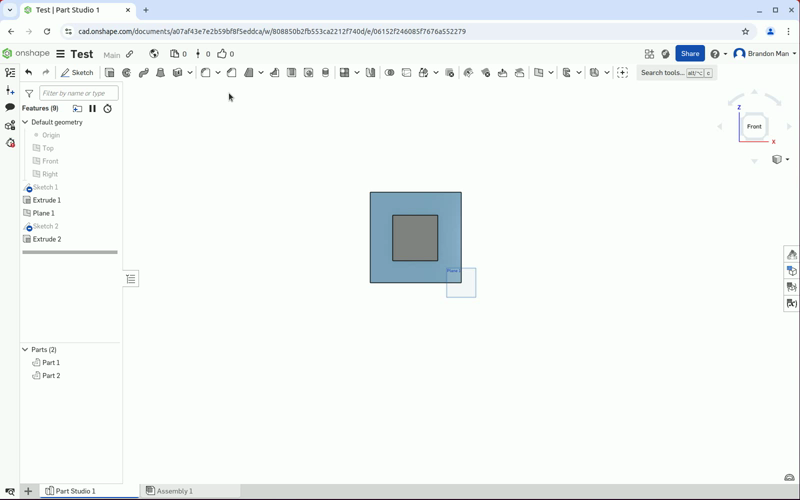
mouse_move(73, 352)
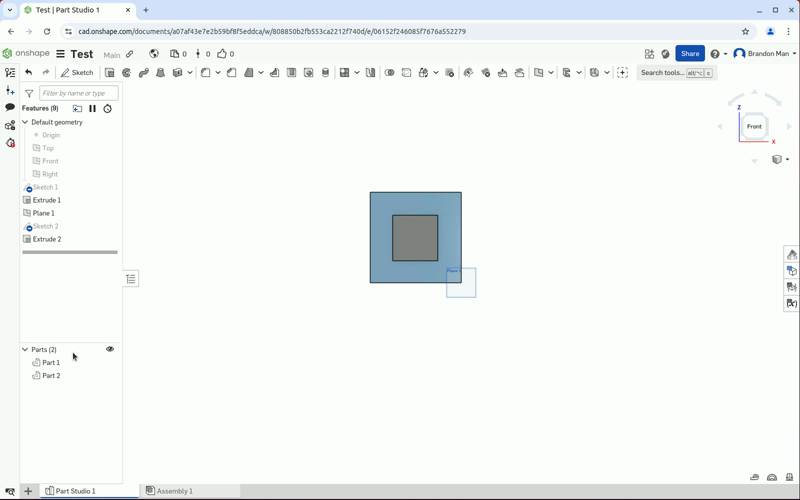
key(y)
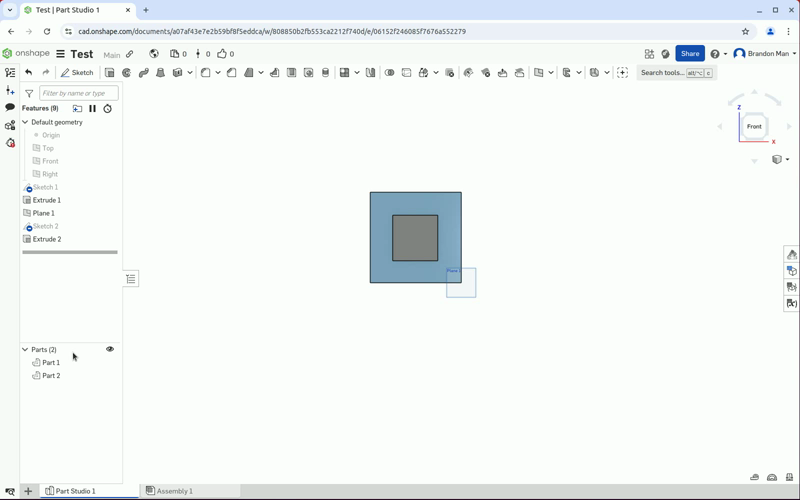
key(shift+p)
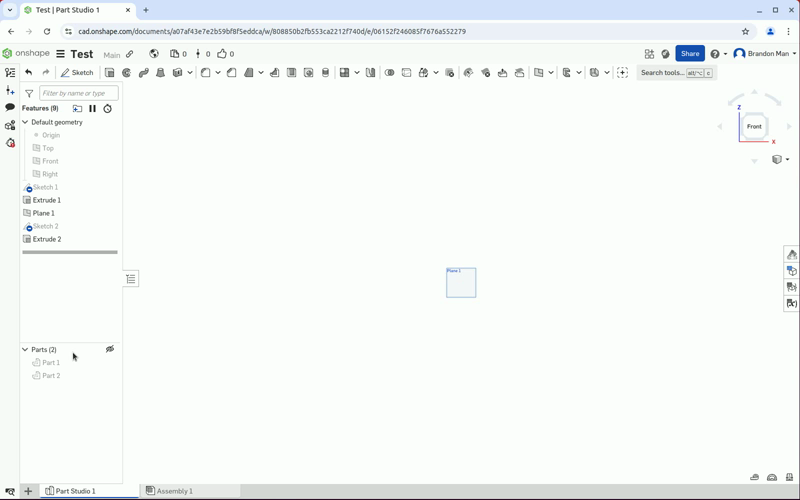
key(space)
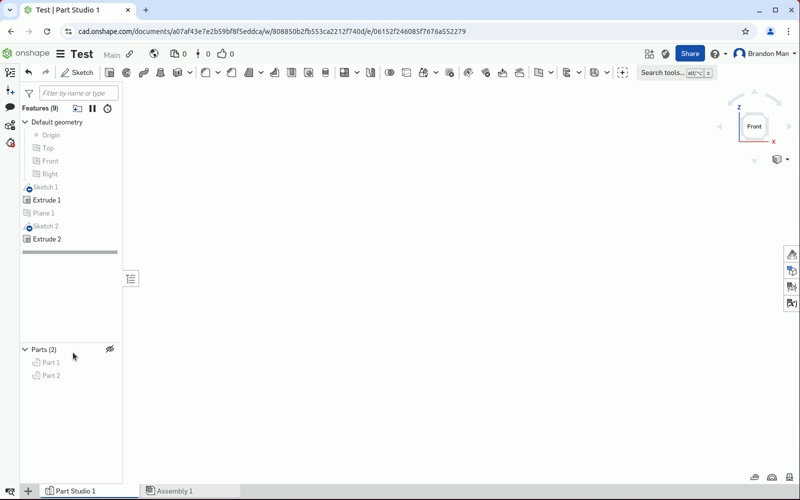
key_down(shift)
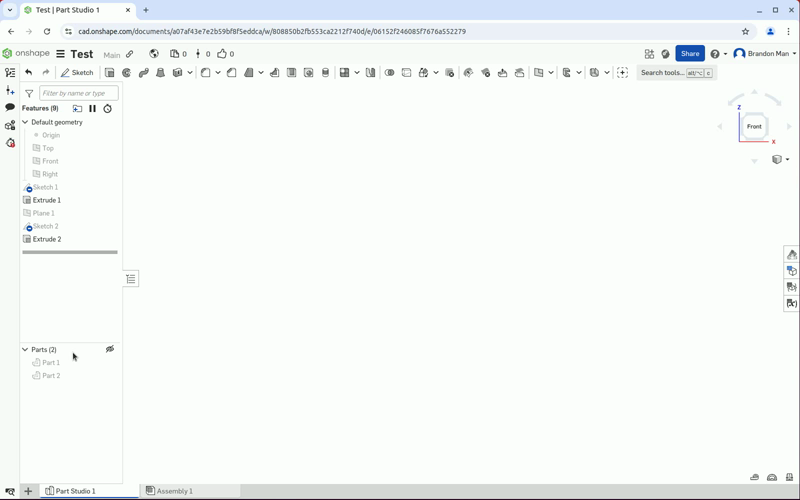
key(left)
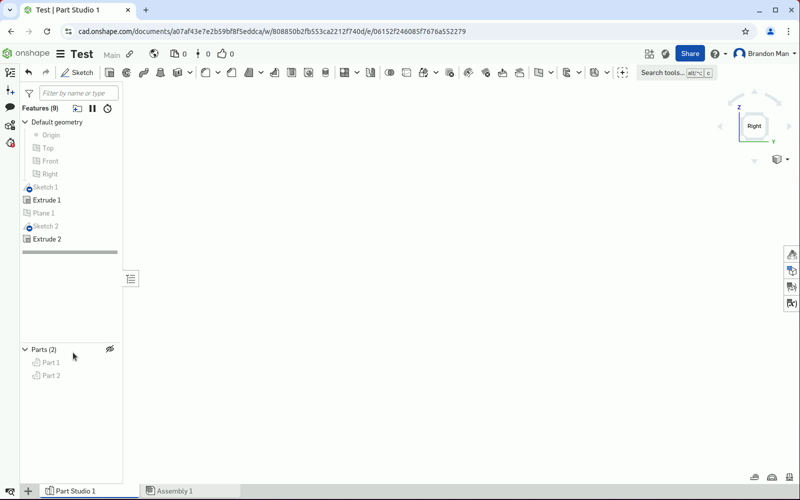
key_up(shift)
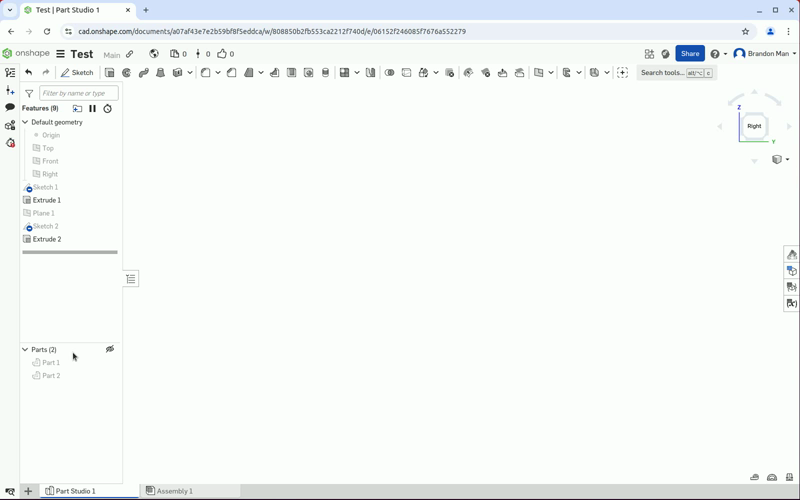
mouse_move(73, 352)
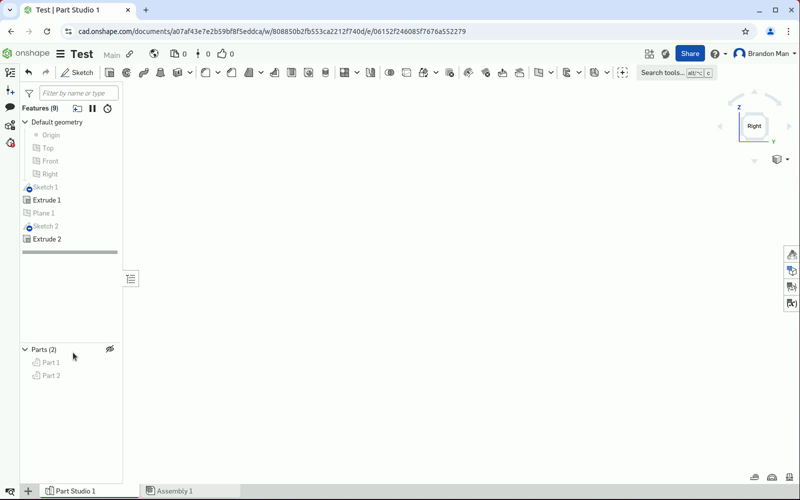
key(shift+y)
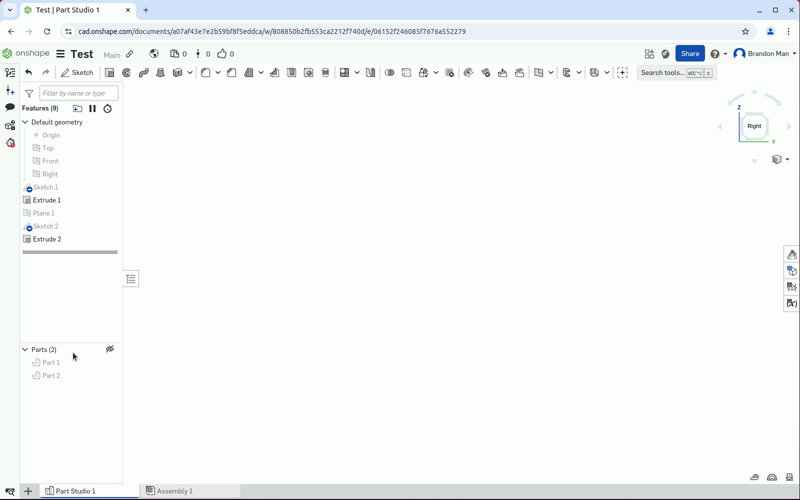
key(shift+s)
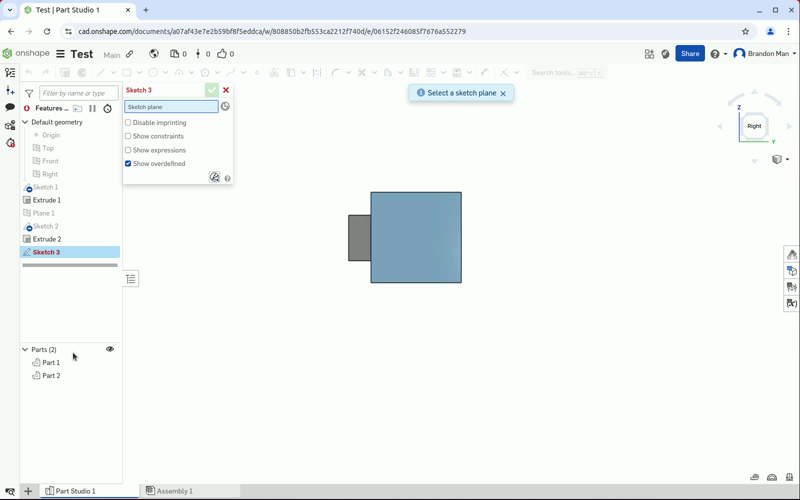
mouse_move(73, 176)
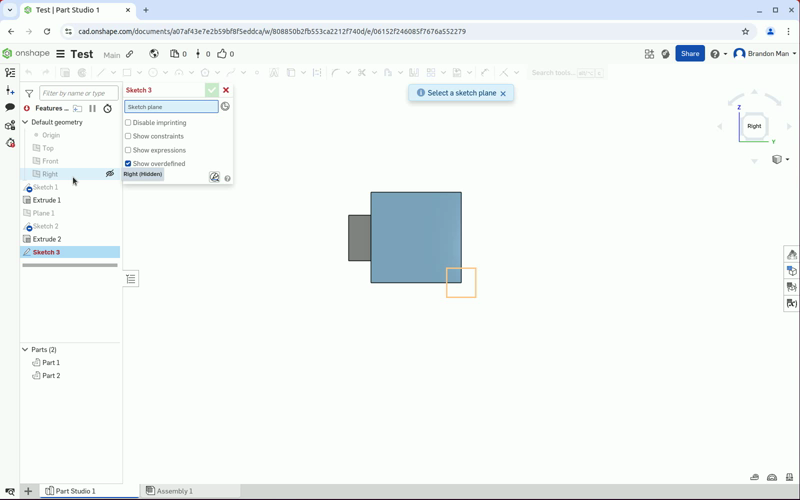
click(73, 176)
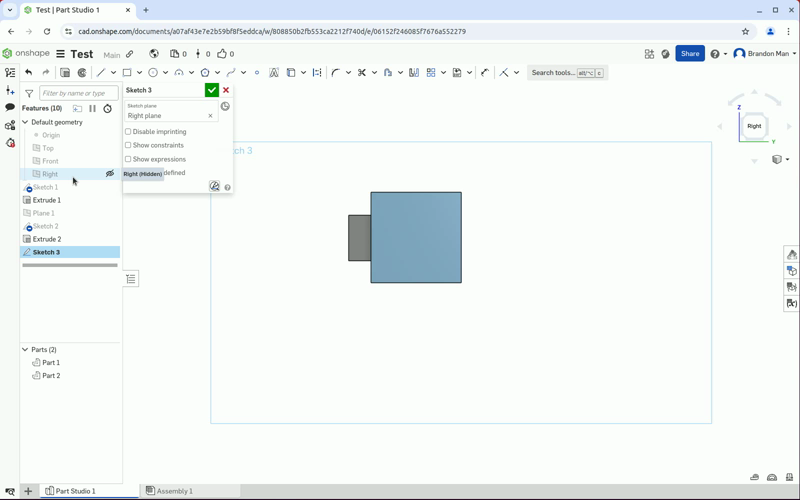
mouse_move(73, 352)
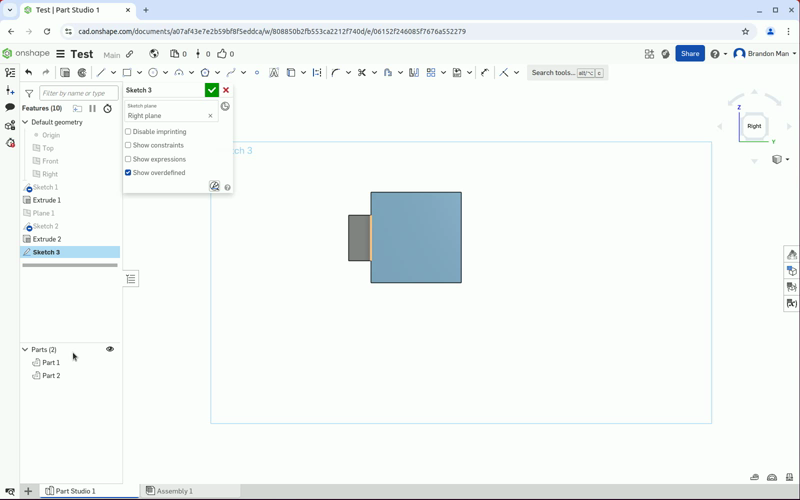
key(y)
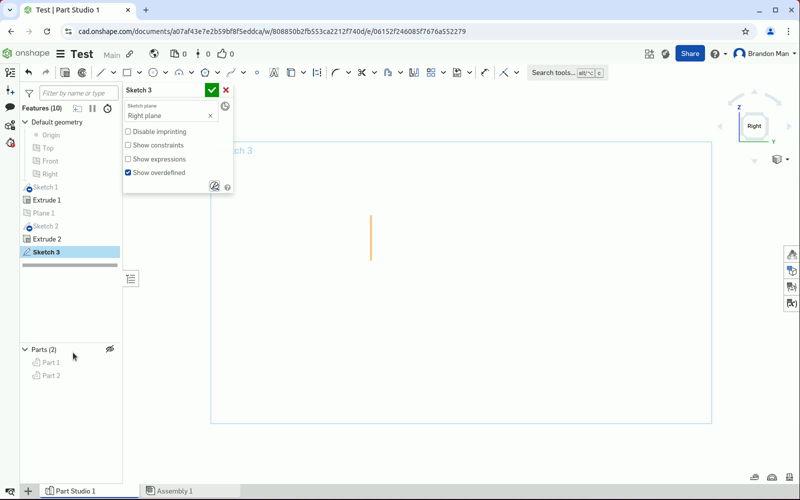
key(c)
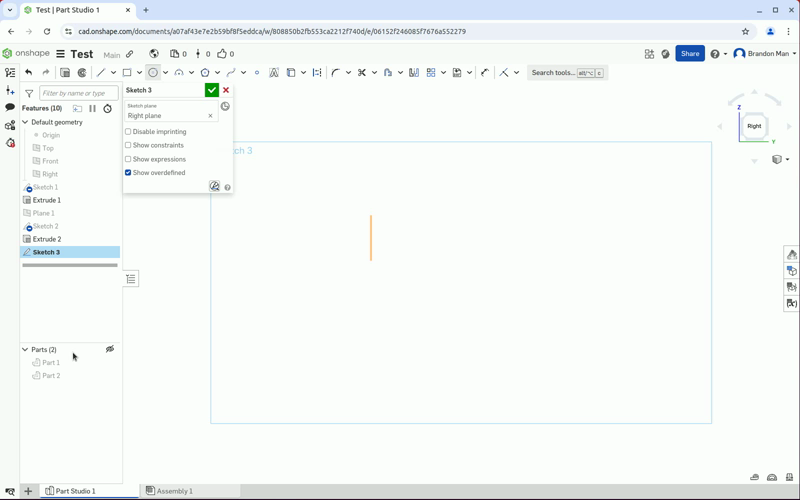
key_down(shift)
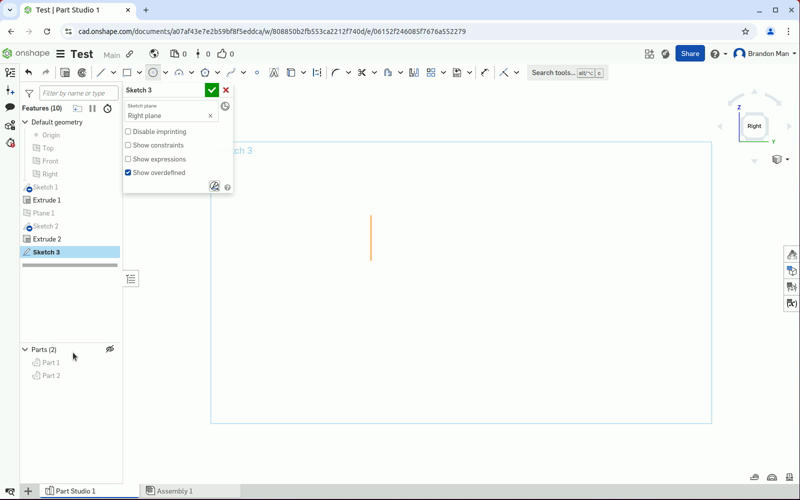
mouse_move(415, 238)
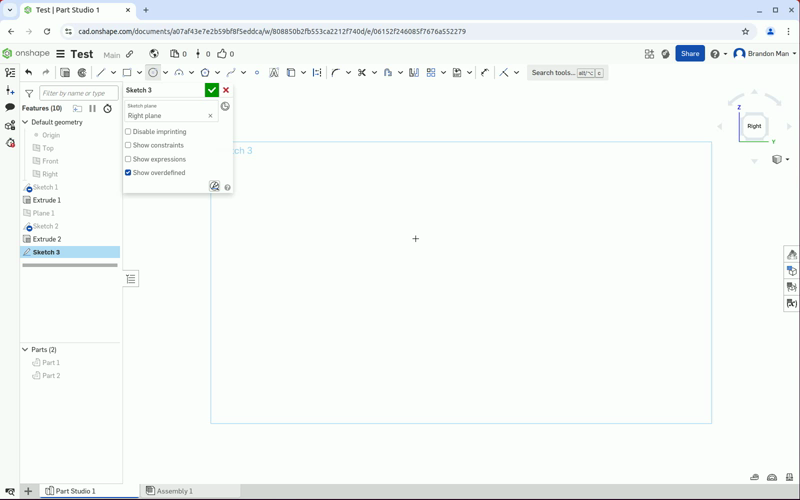
click(415, 238)
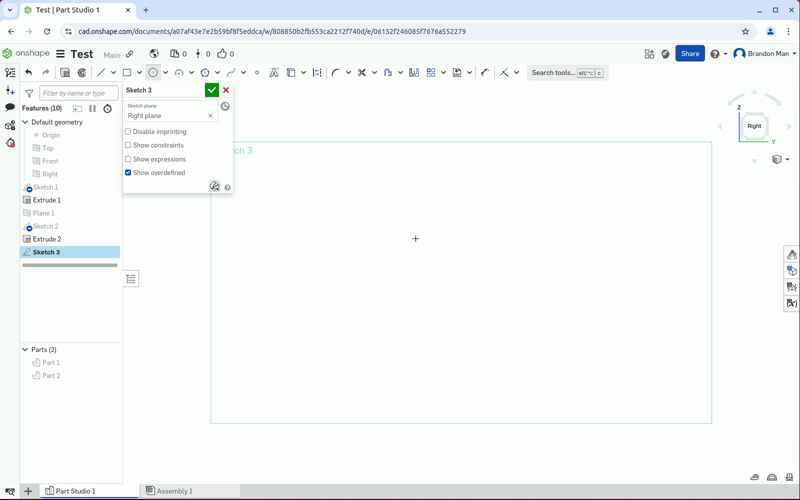
key_up(shift)
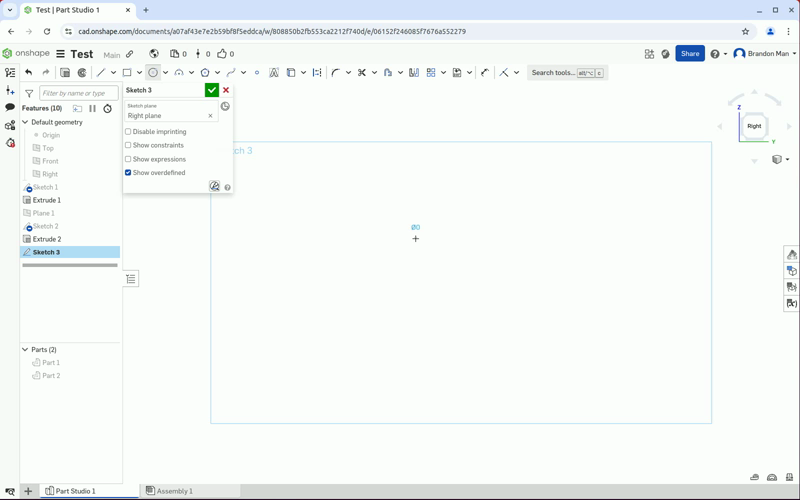
mouse_move(438, 238)
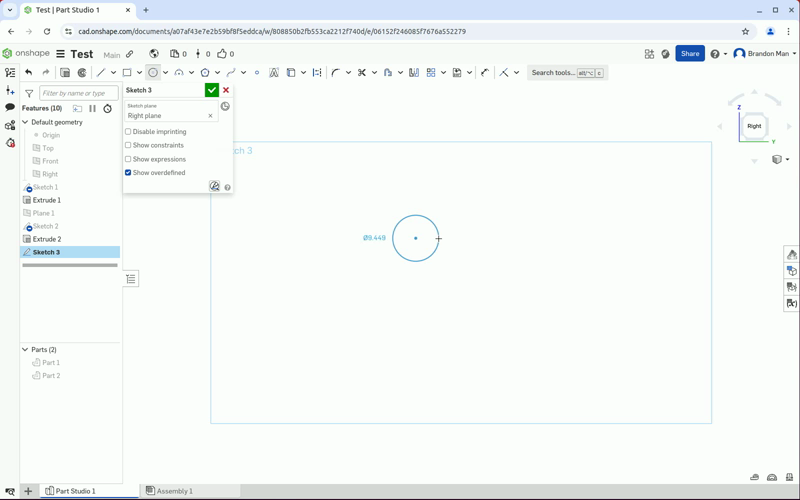
click(438, 238)
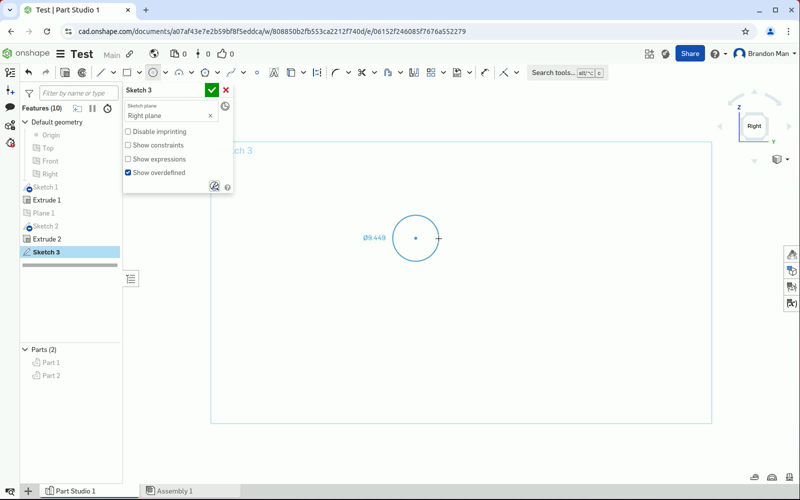
key(esc)
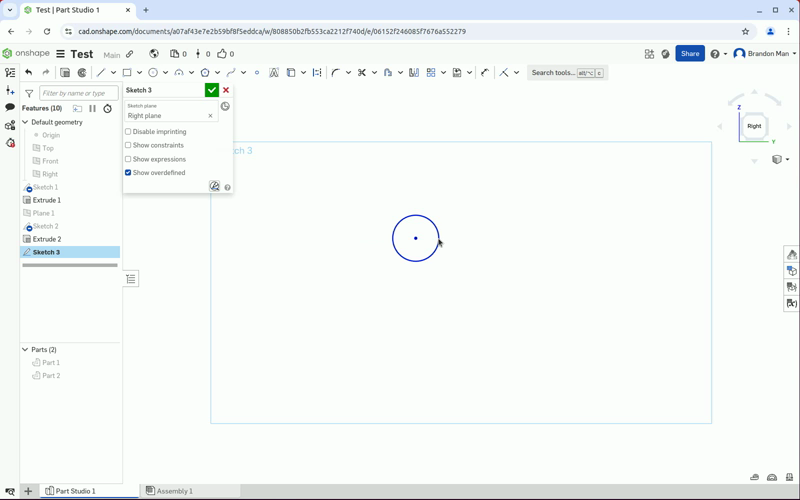
mouse_move(418, 250)
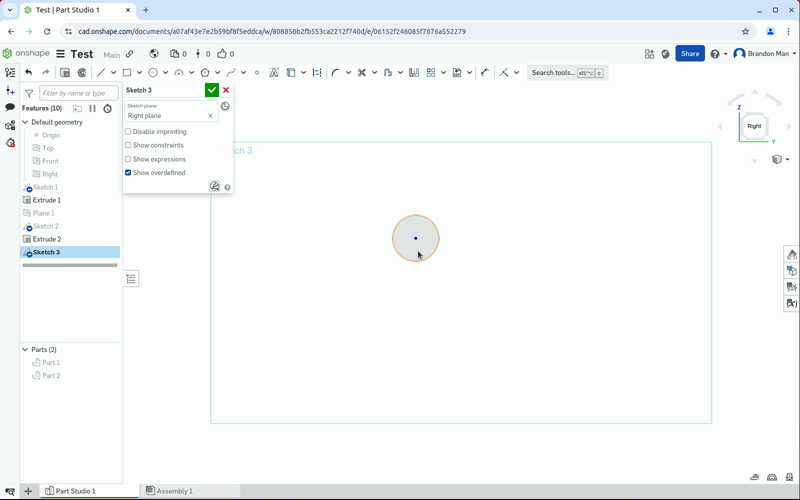
scroll(6)
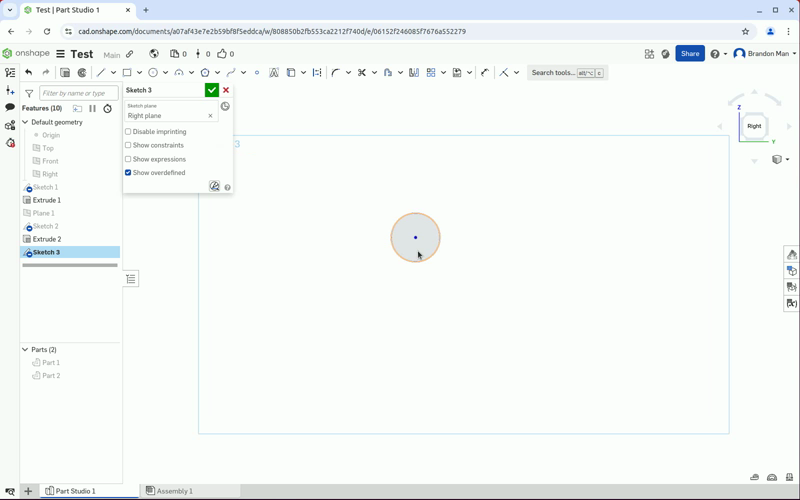
scroll(6)
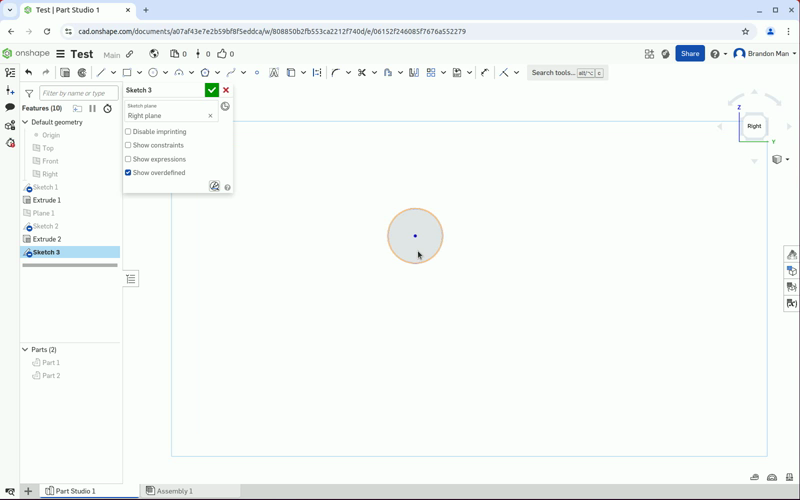
scroll(6)
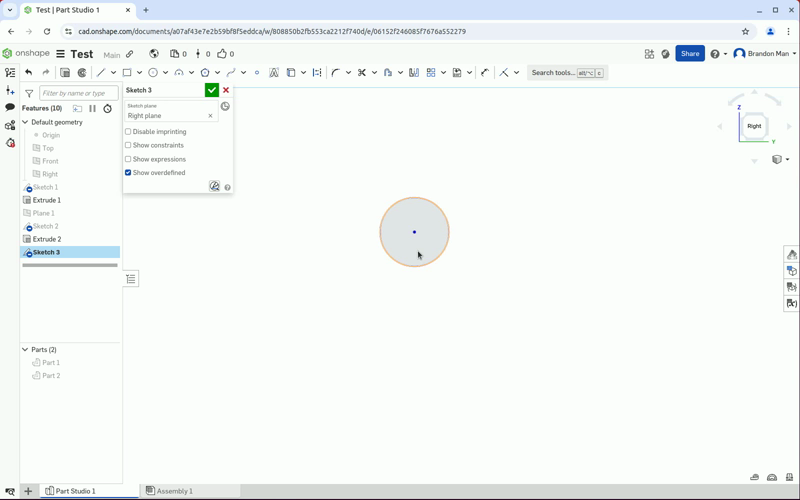
scroll(6)
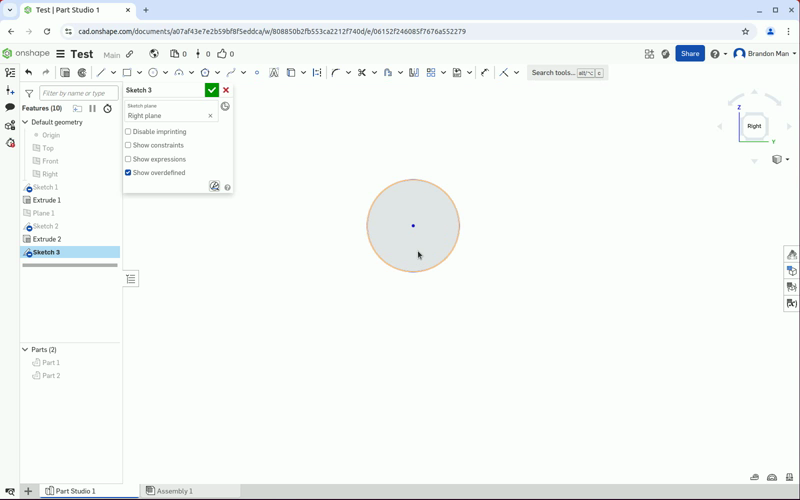
scroll(6)
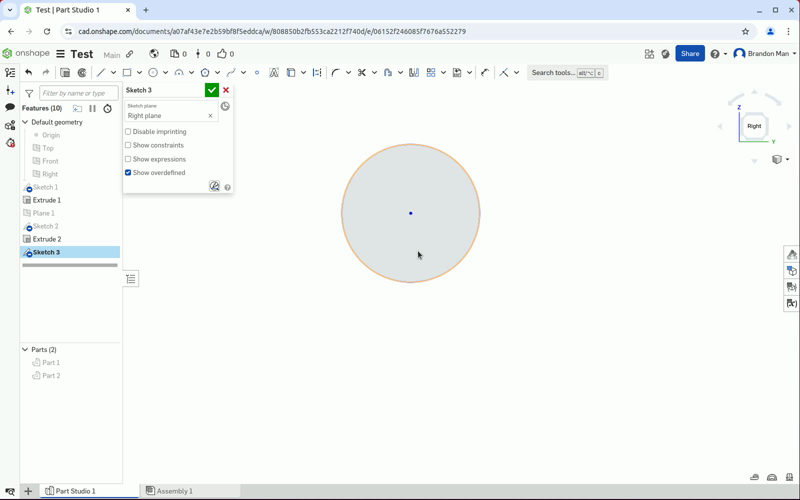
scroll(6)
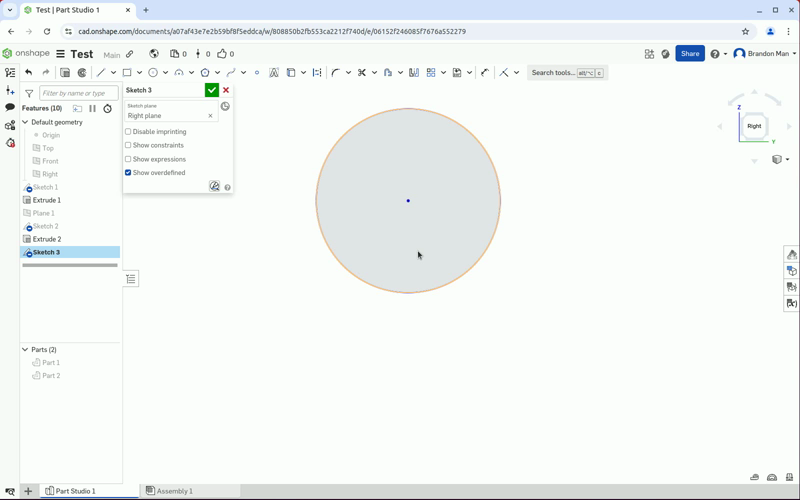
scroll(6)
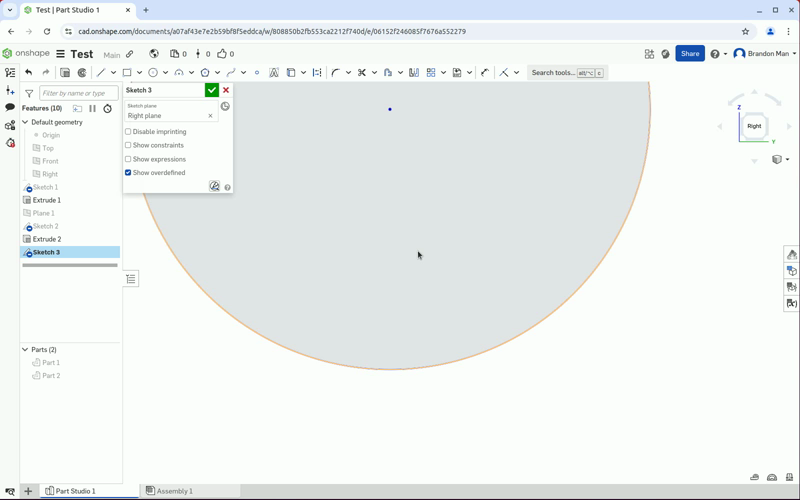
click(418, 250)
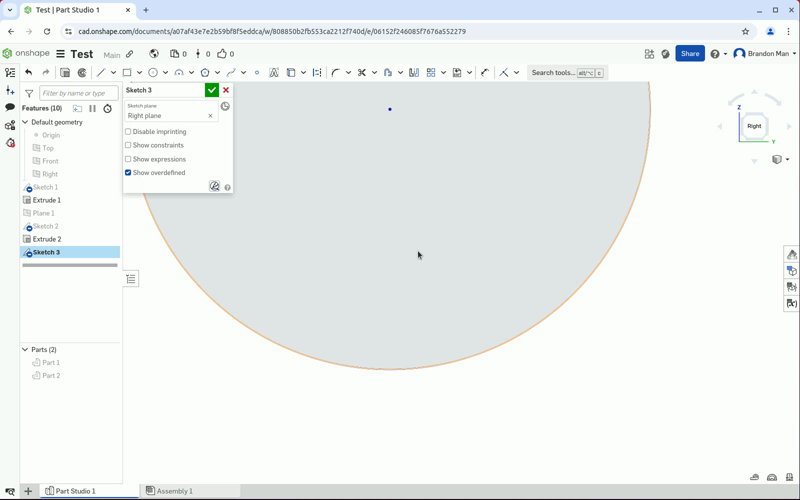
scroll(-6)
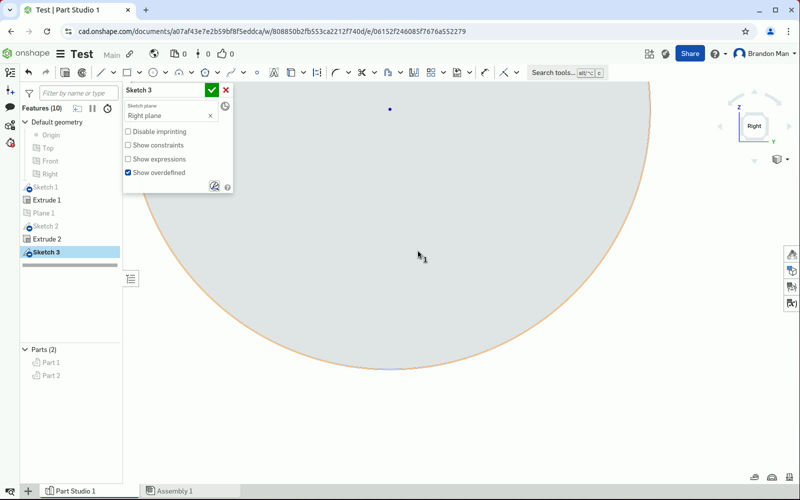
scroll(-6)
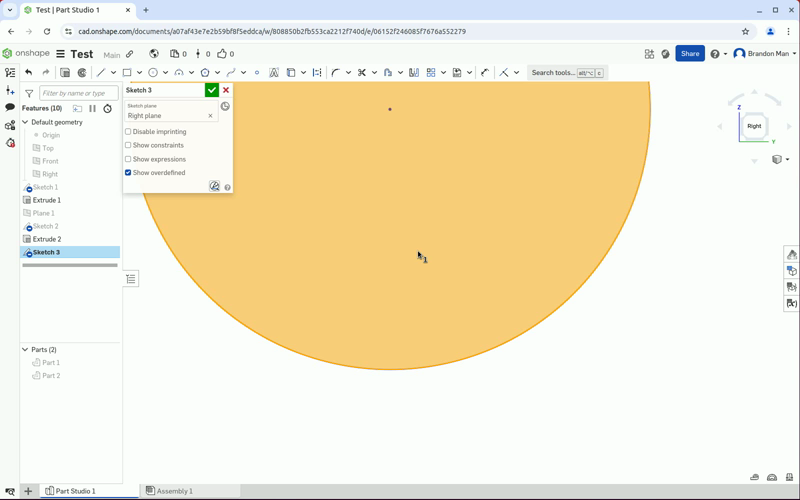
scroll(-6)
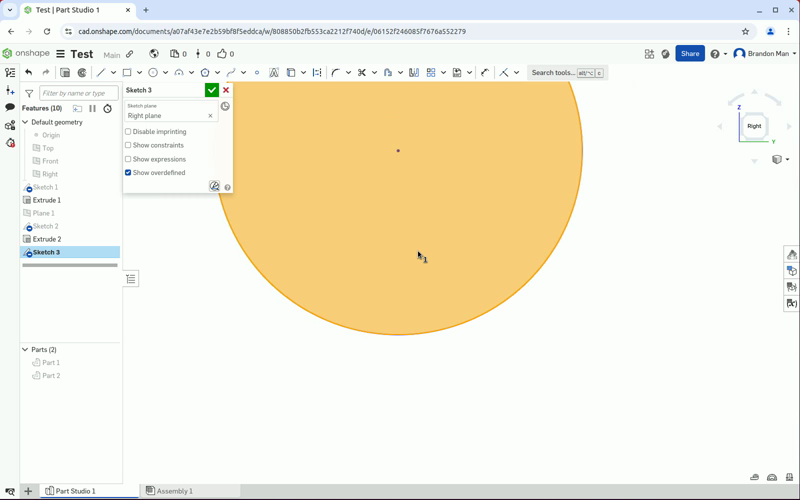
scroll(-6)
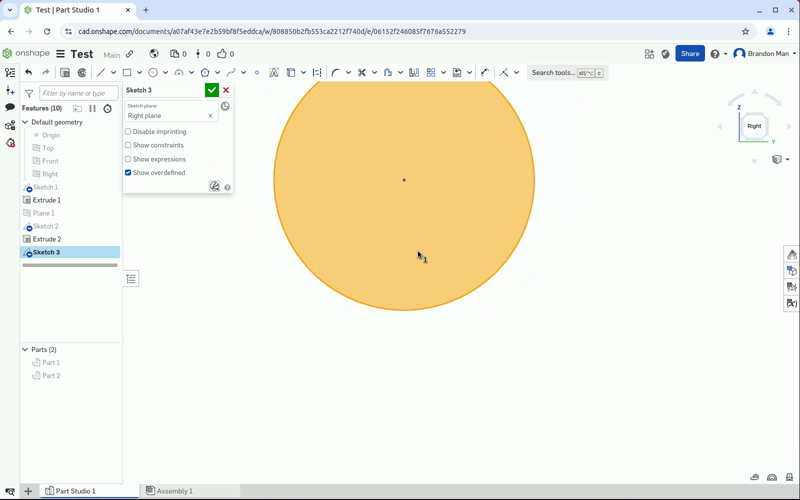
scroll(-6)
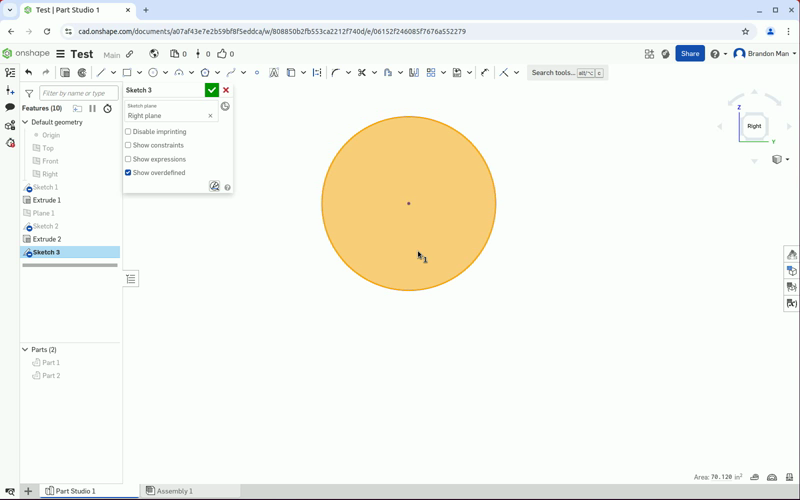
scroll(-6)
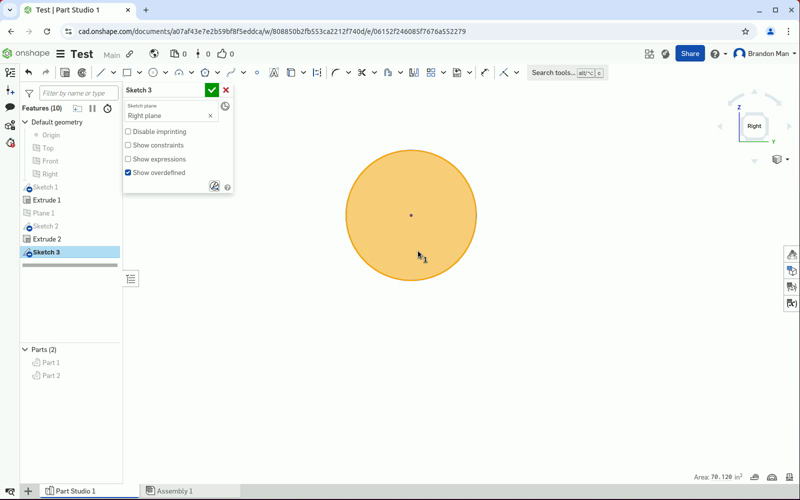
scroll(-6)
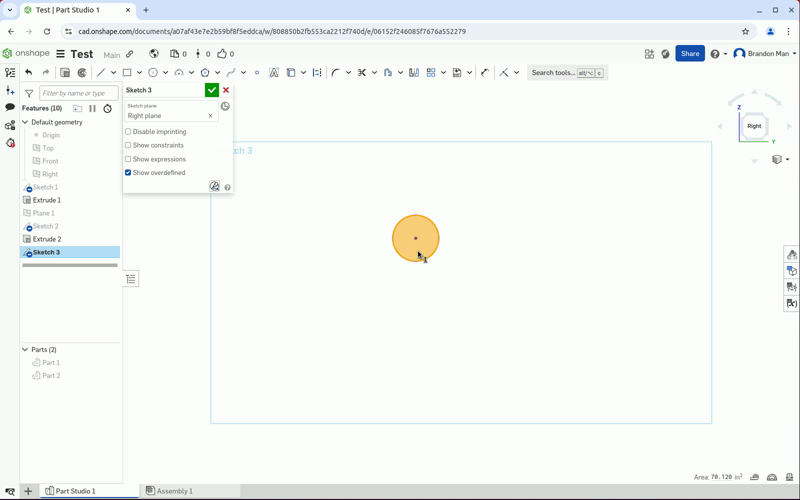
mouse_move(73, 352)
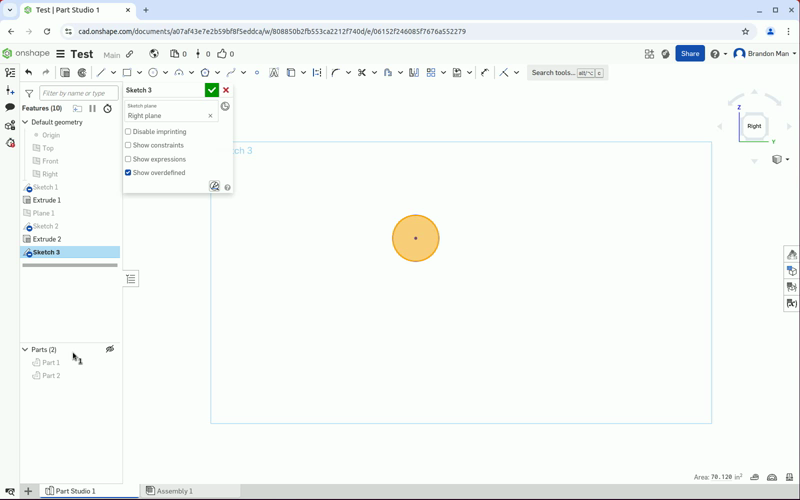
key(shift+y)
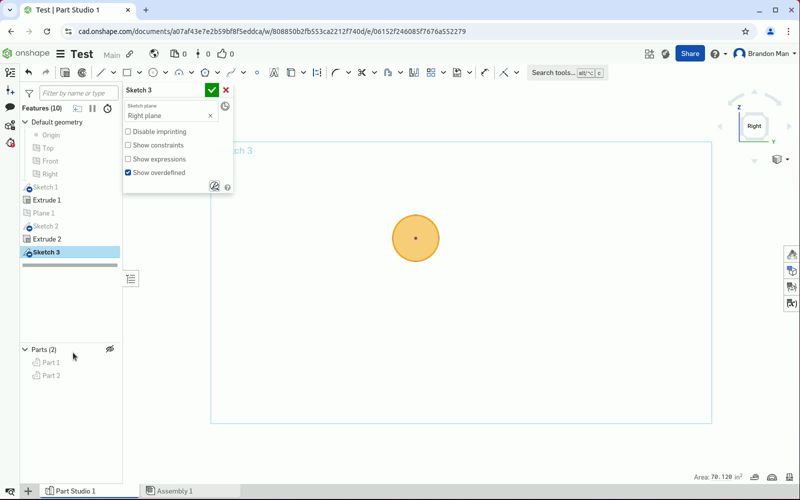
key(shift+e)
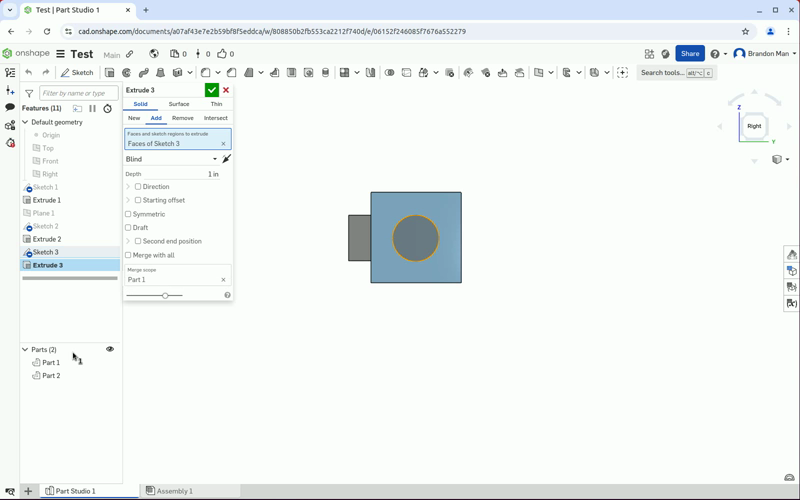
mouse_move(143, 106)
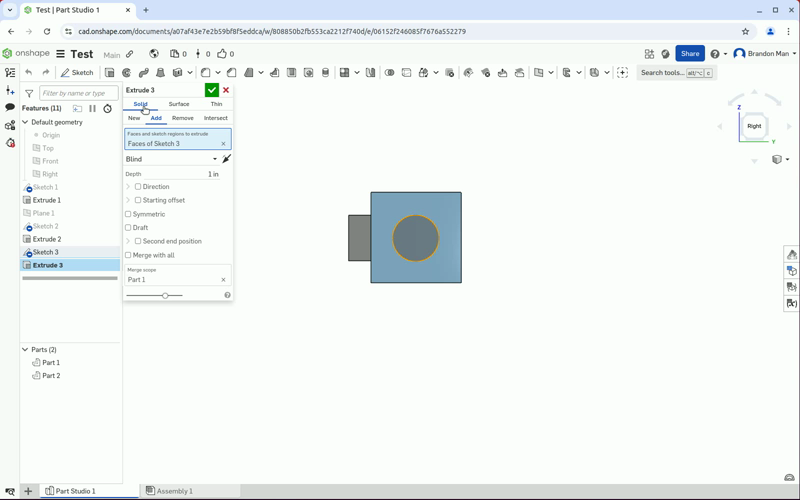
click(143, 106)
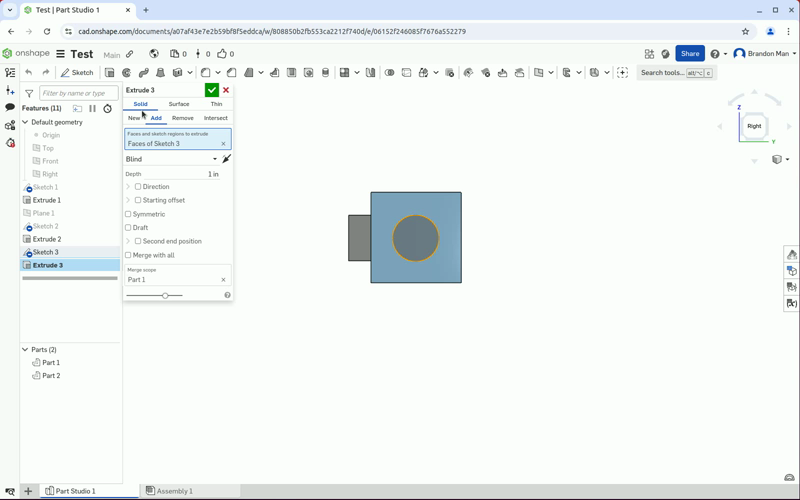
mouse_move(137, 120)
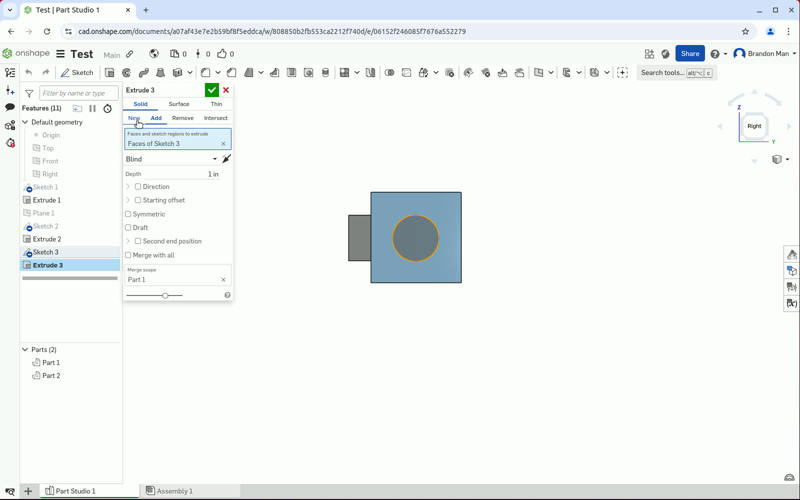
click(137, 120)
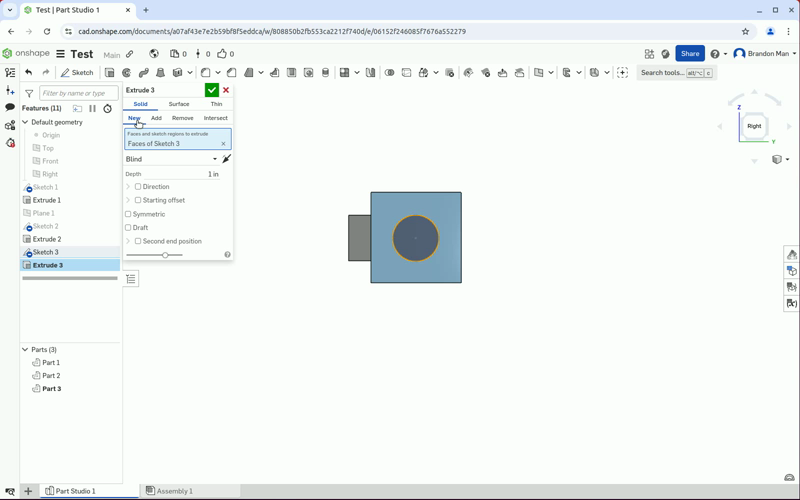
key(tab, 4)
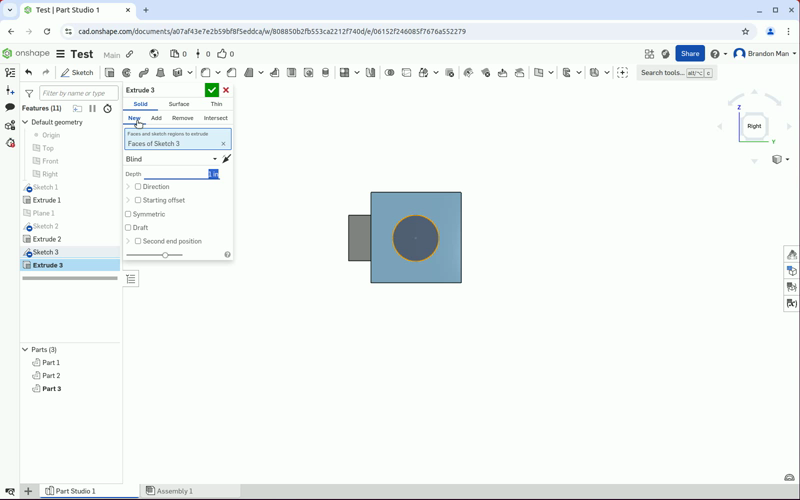
text(4.574)
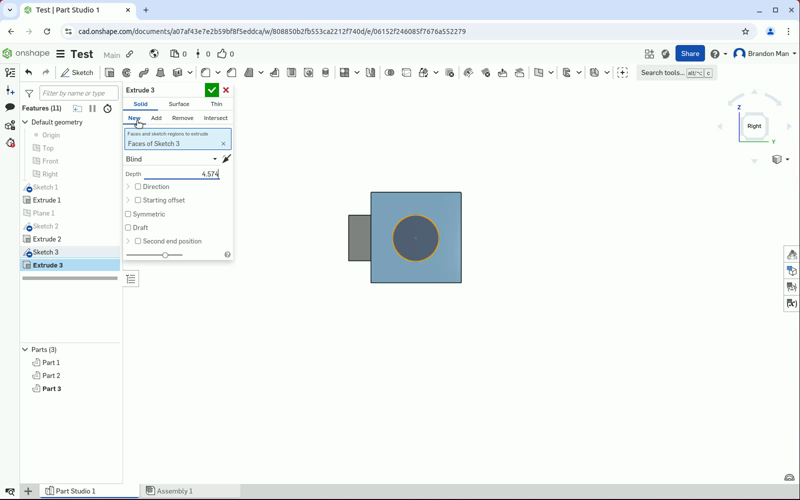
key(enter)
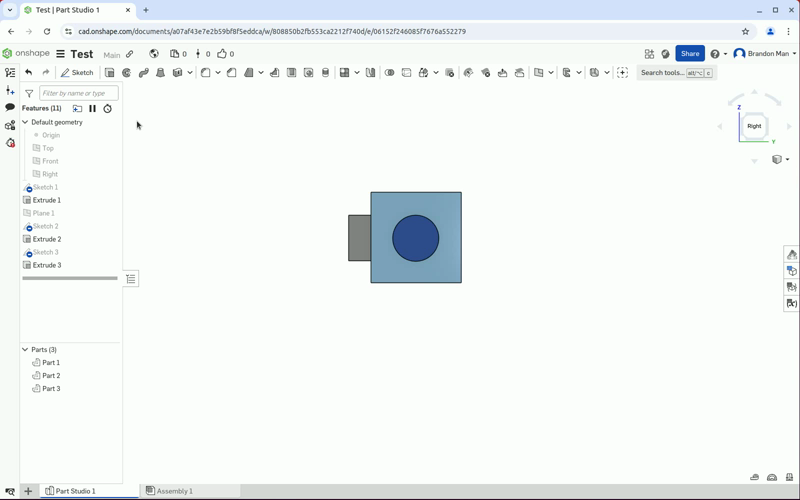
key(shift+h)
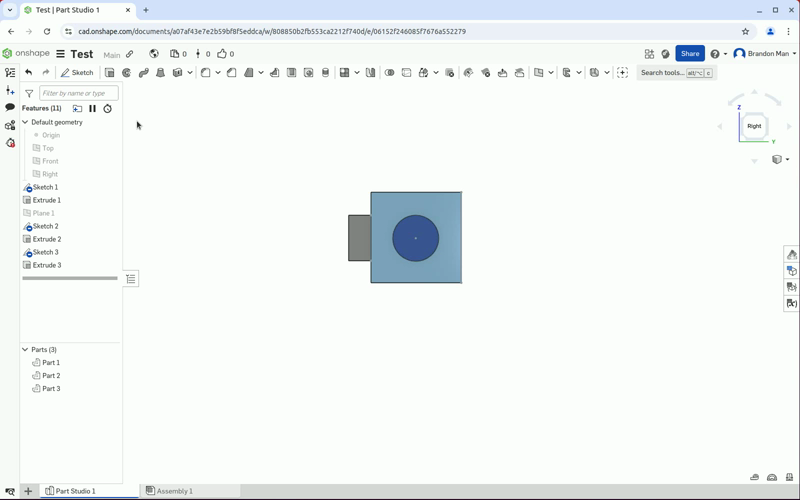
key(shift+h)
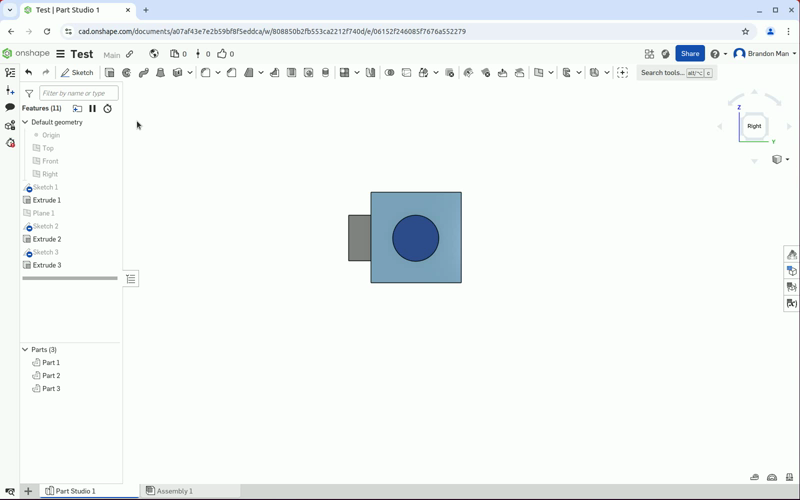
mouse_move(73, 189)
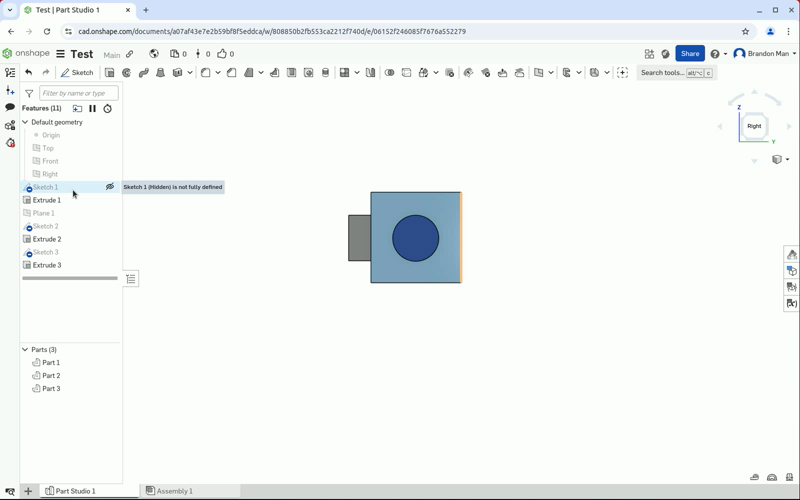
click(73, 189)
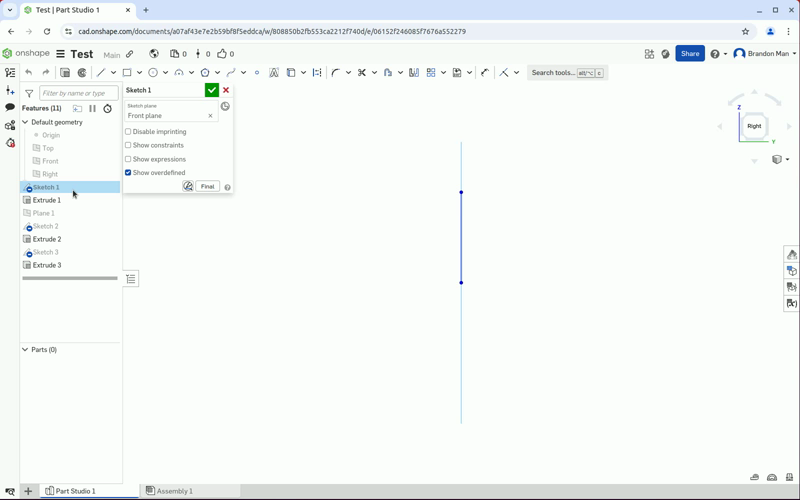
mouse_move(229, 92)
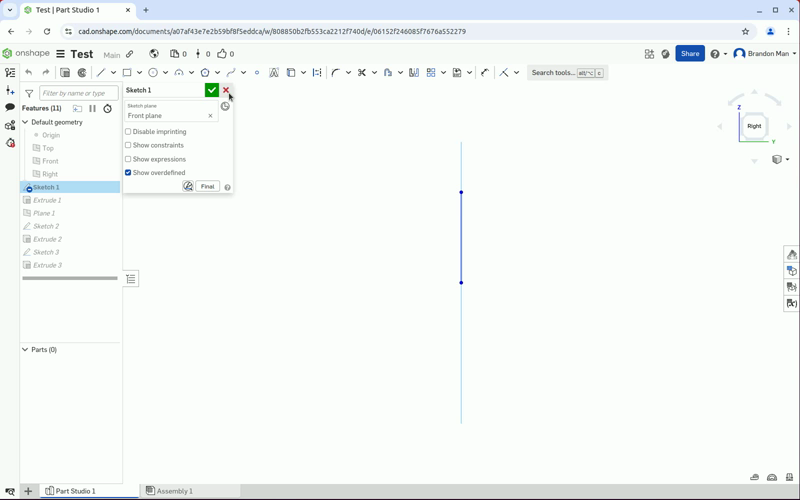
click(229, 92)
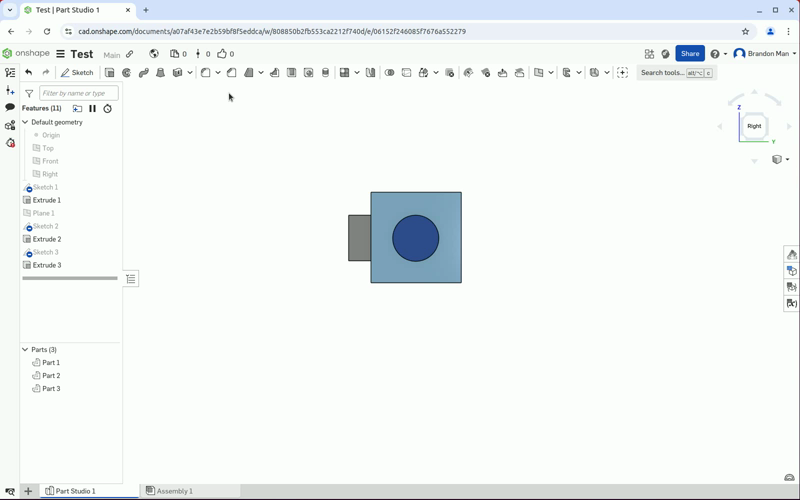
mouse_move(73, 352)
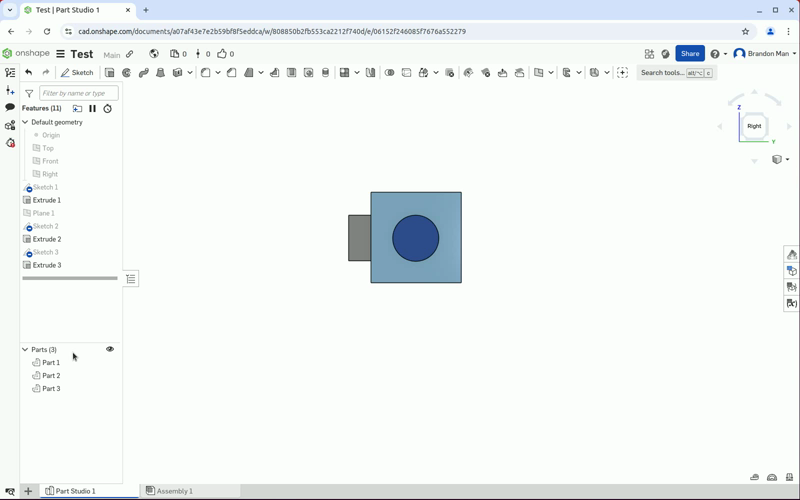
key(y)
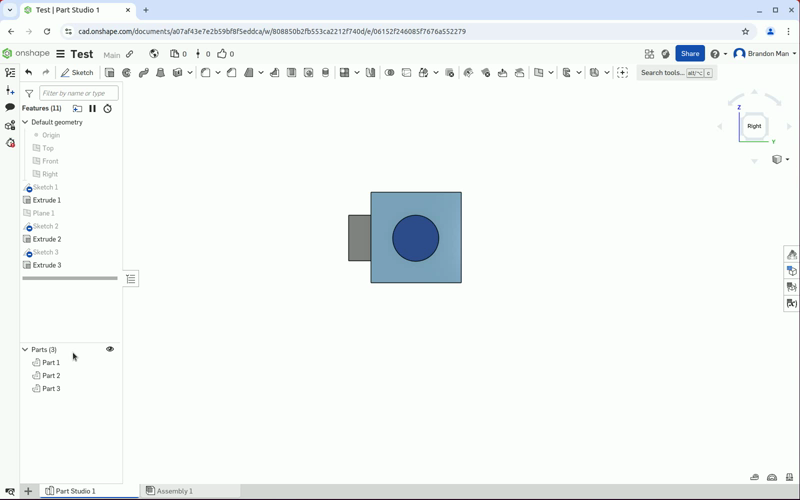
key(shift+p)
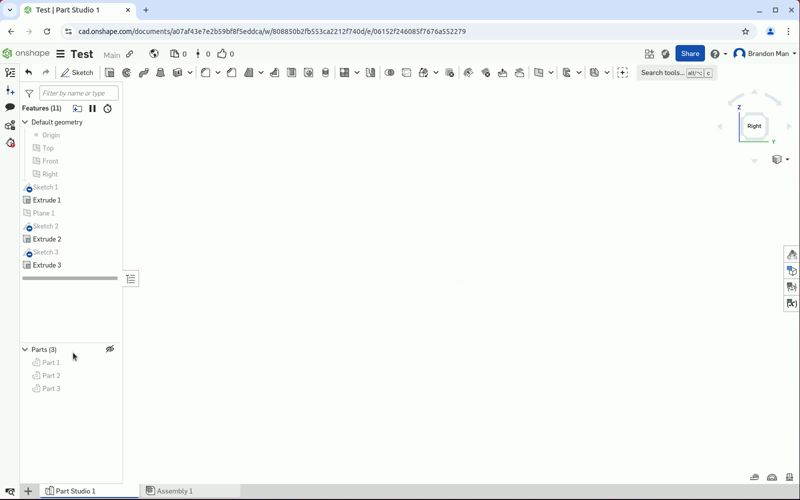
key(space)
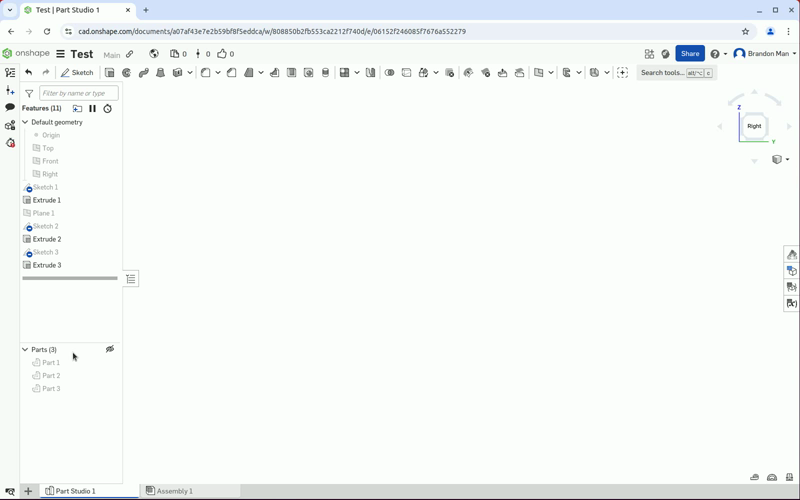
key_down(shift)
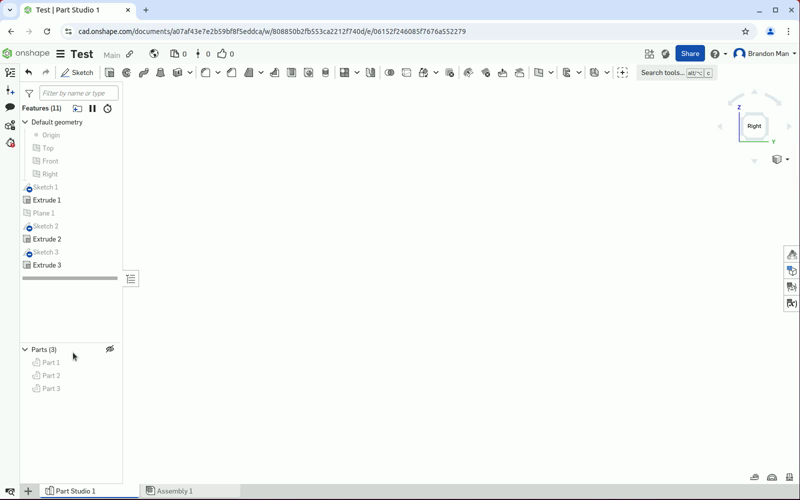
key(right)
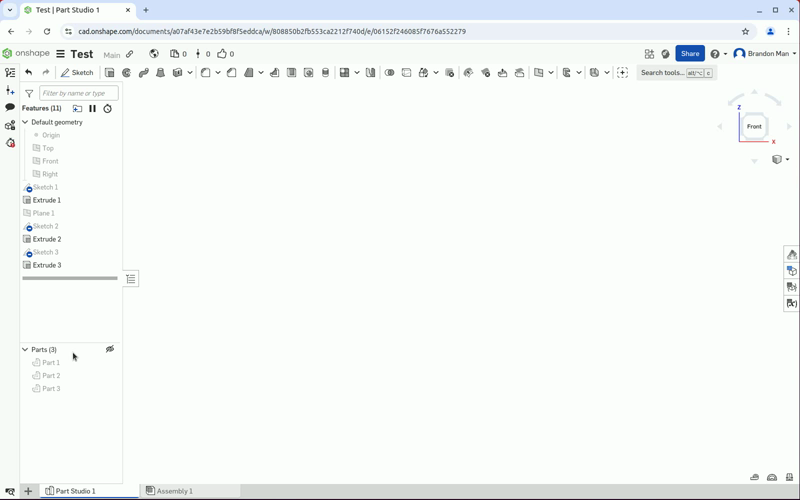
key_up(shift)
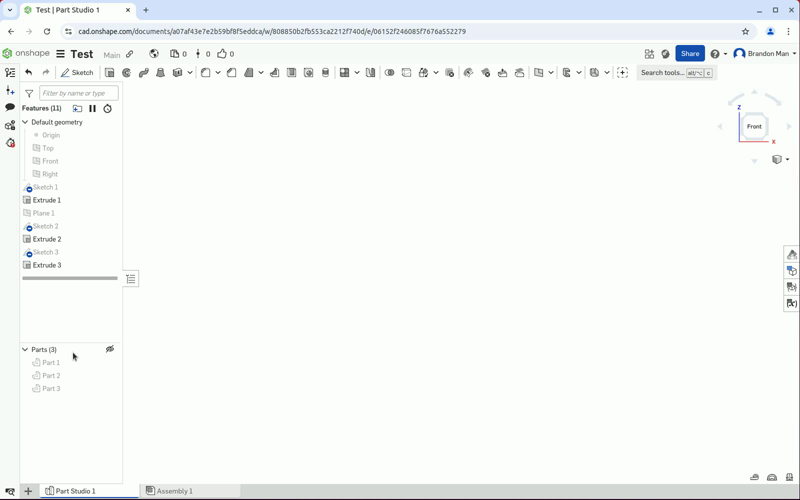
key(space)
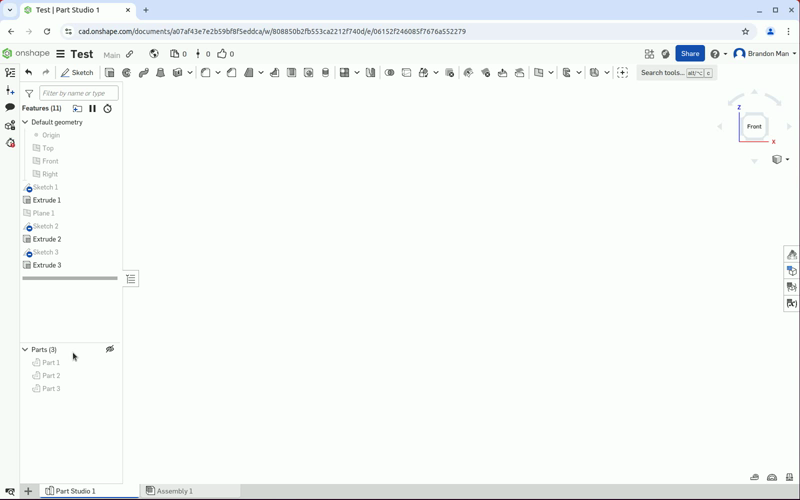
key_down(shift)
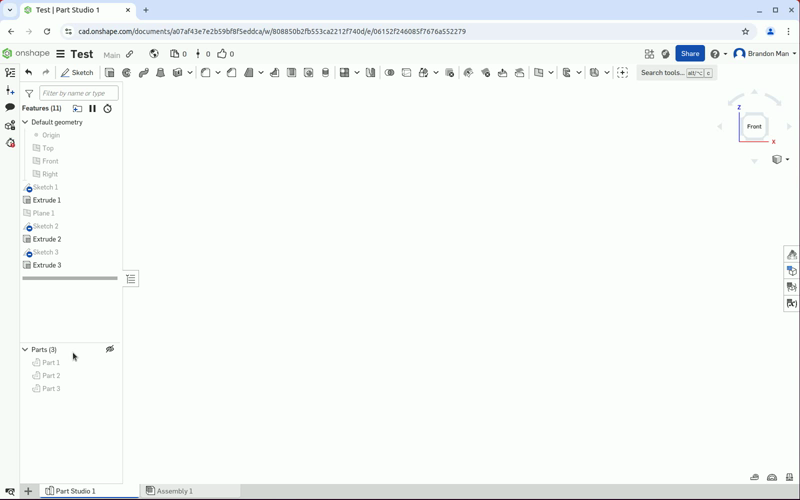
key(down)
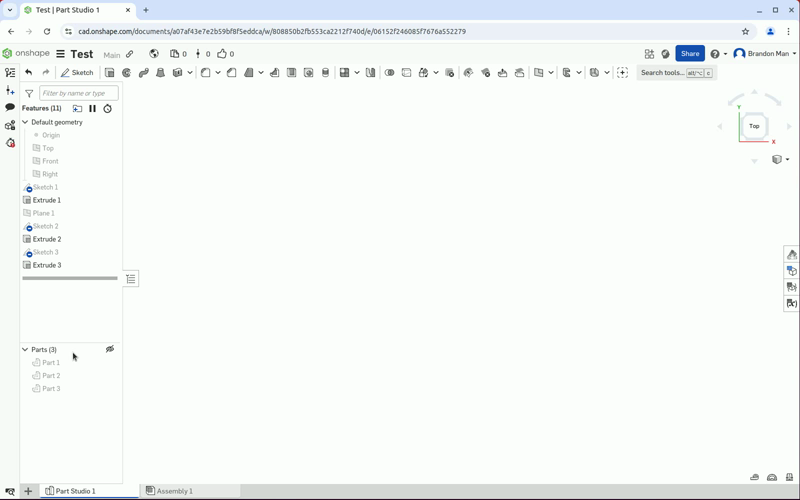
key_up(shift)
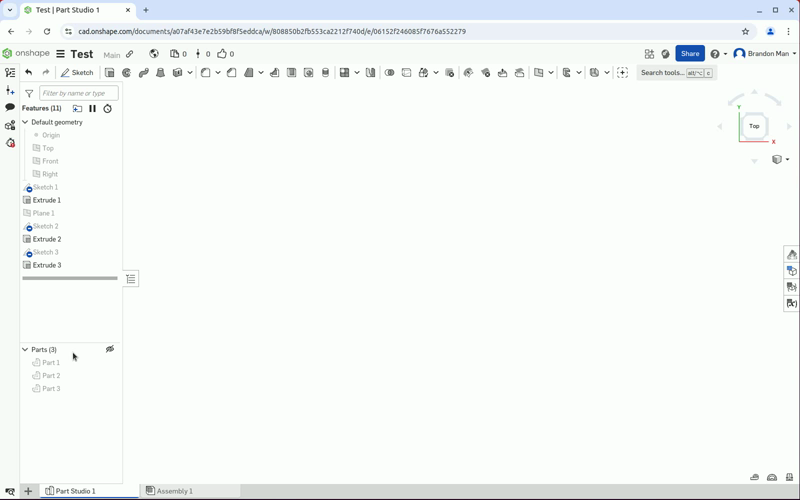
mouse_move(73, 352)
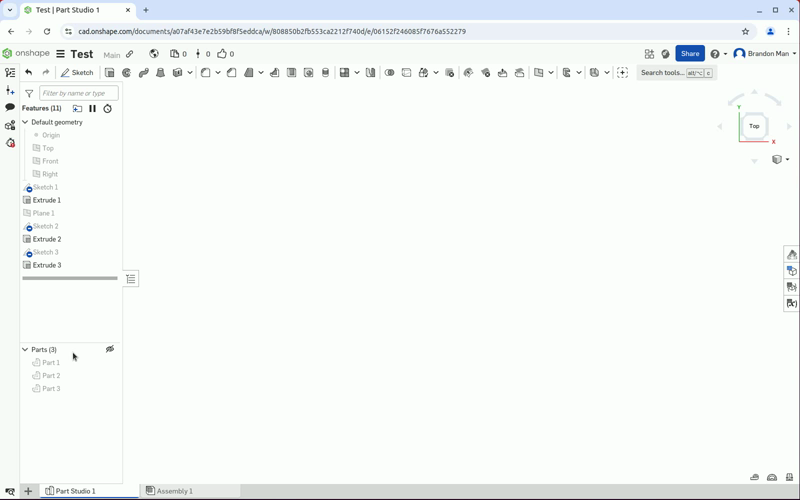
key(shift+y)
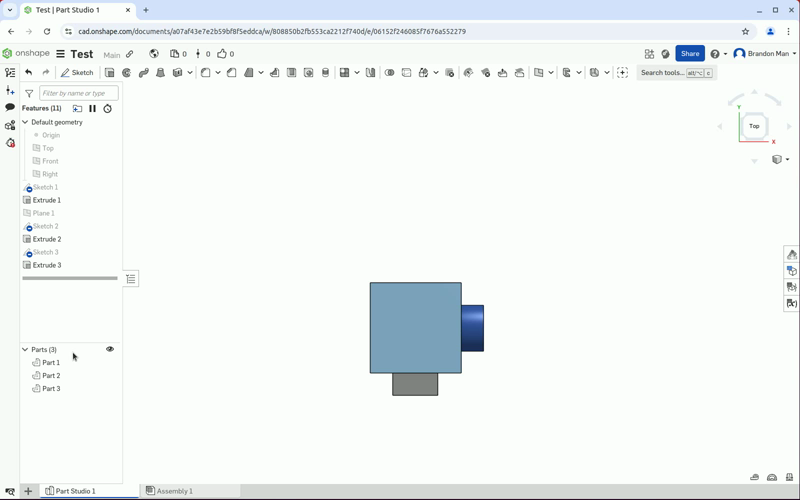
mouse_move(541, 75)
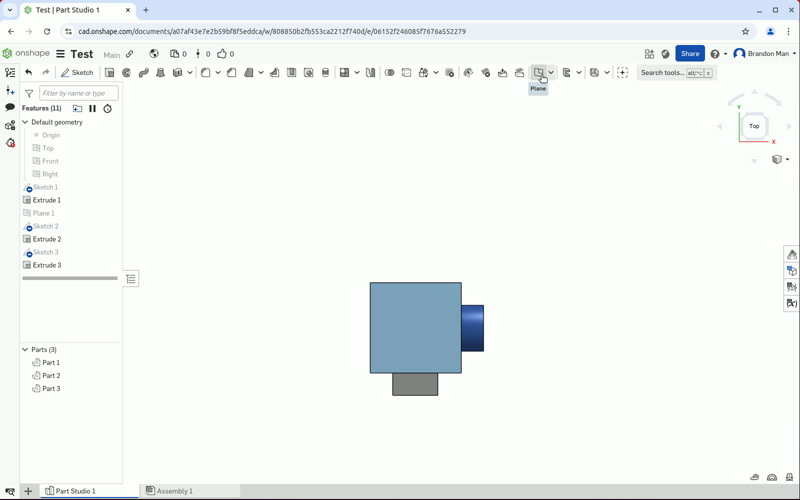
click(541, 75)
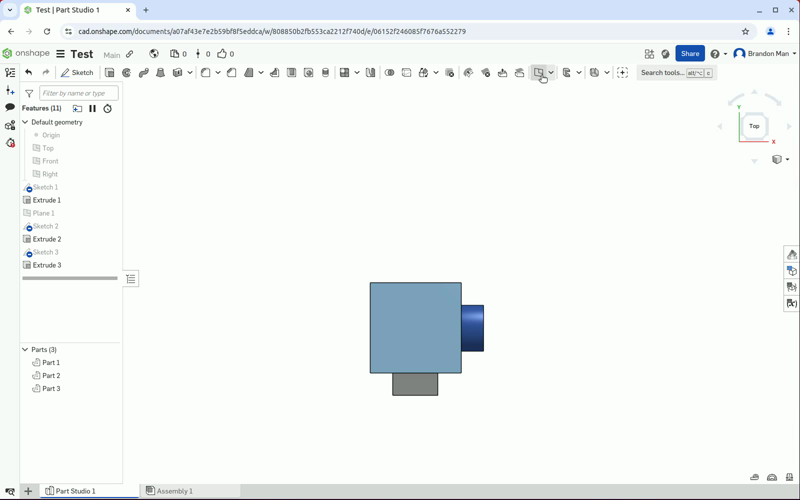
mouse_move(73, 150)
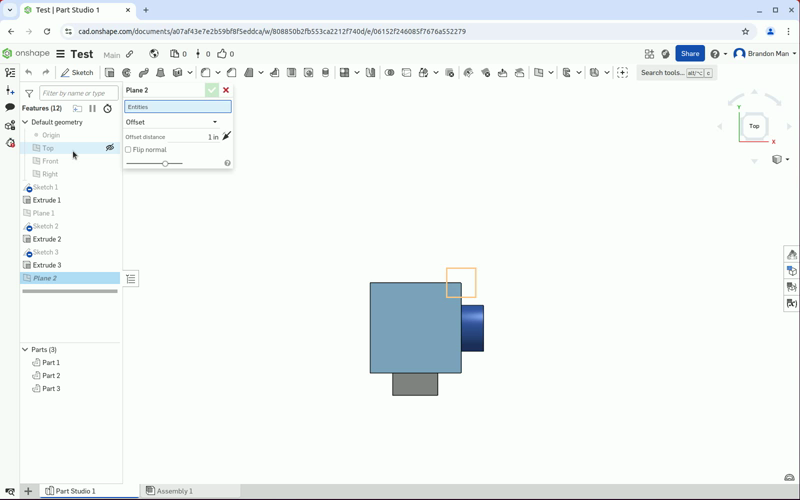
click(73, 150)
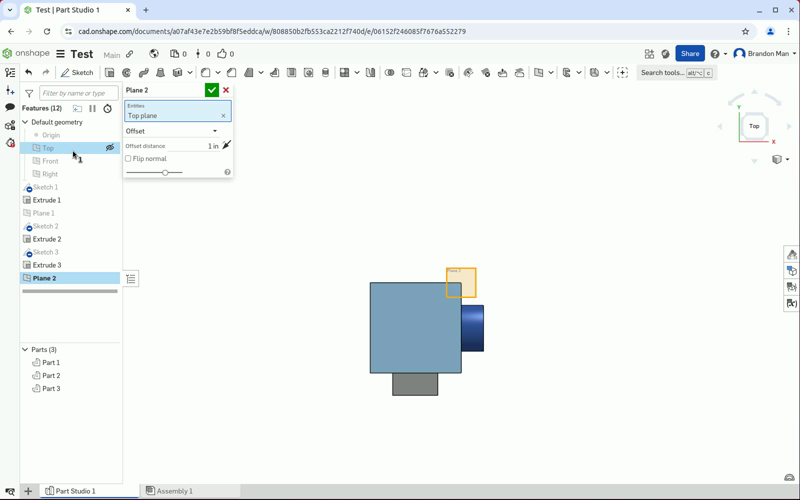
key(tab, 2)
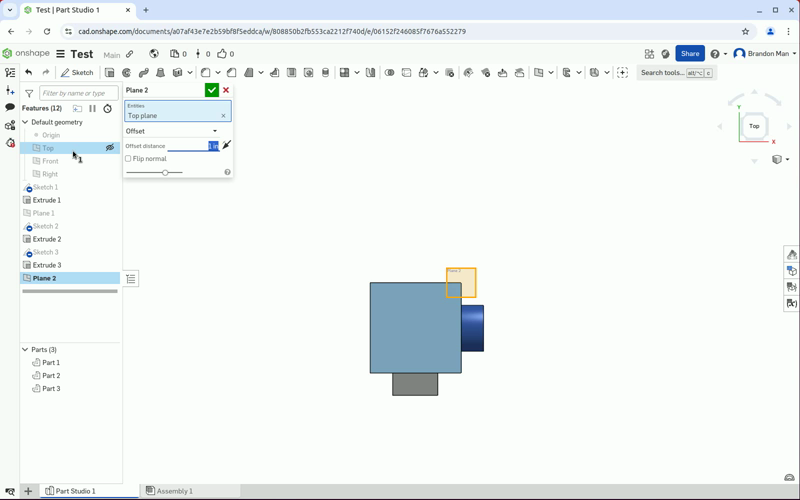
text(18.548)
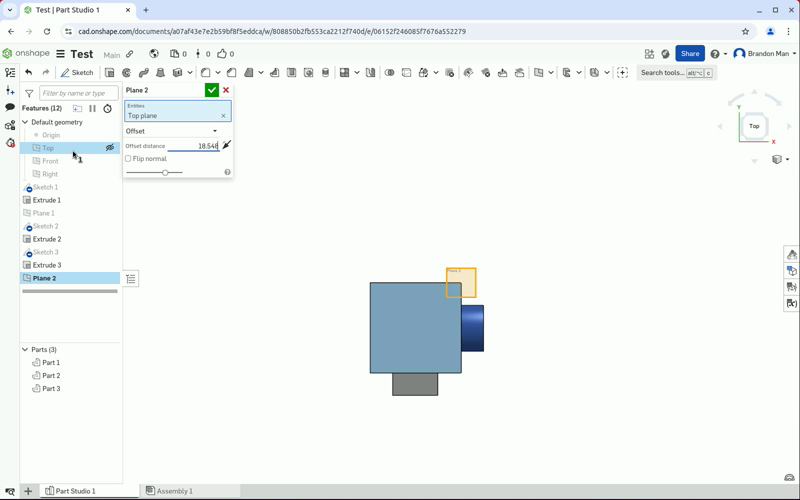
key(enter, 2)
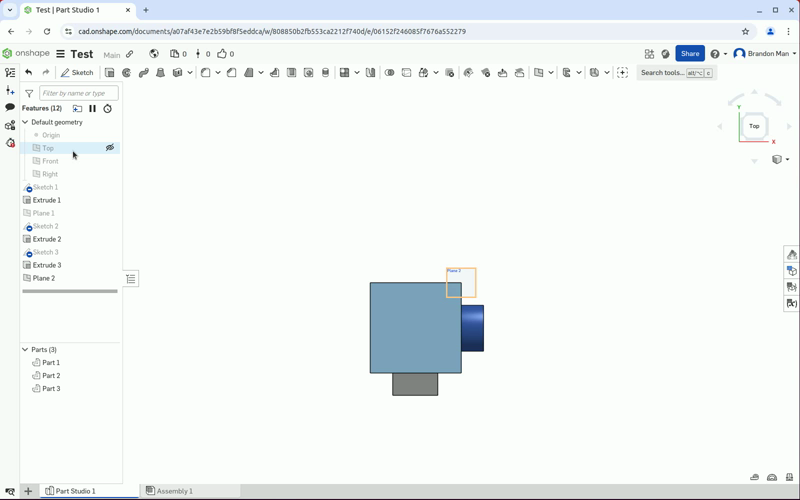
key(shift+s)
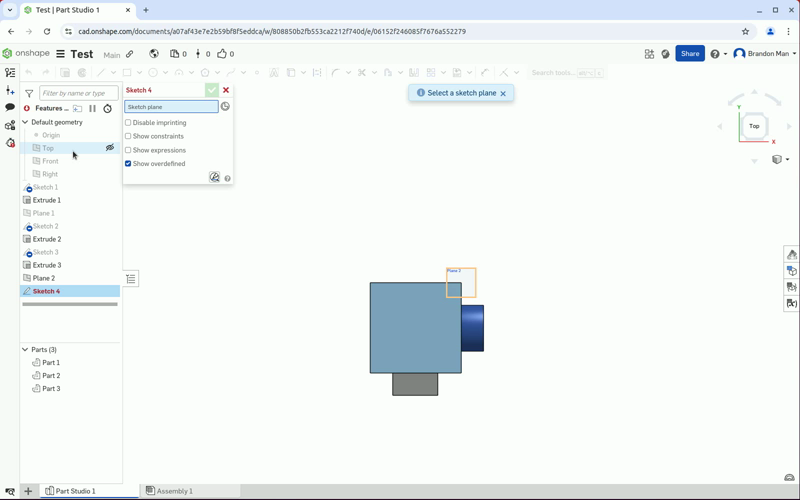
mouse_move(73, 280)
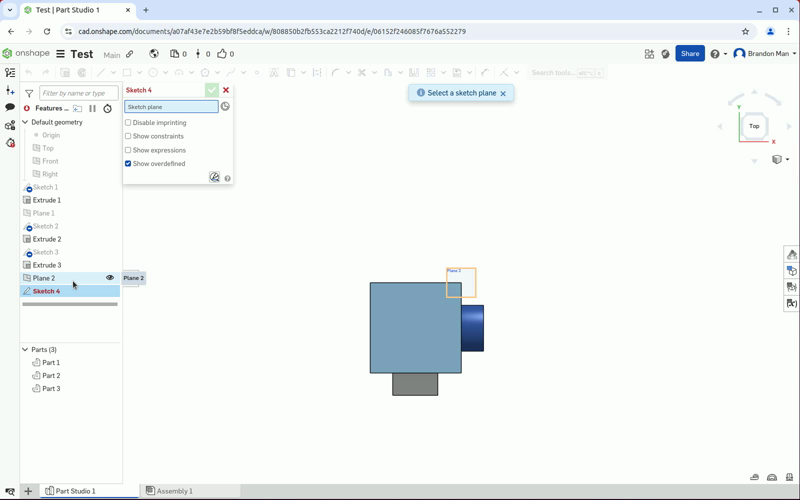
click(73, 280)
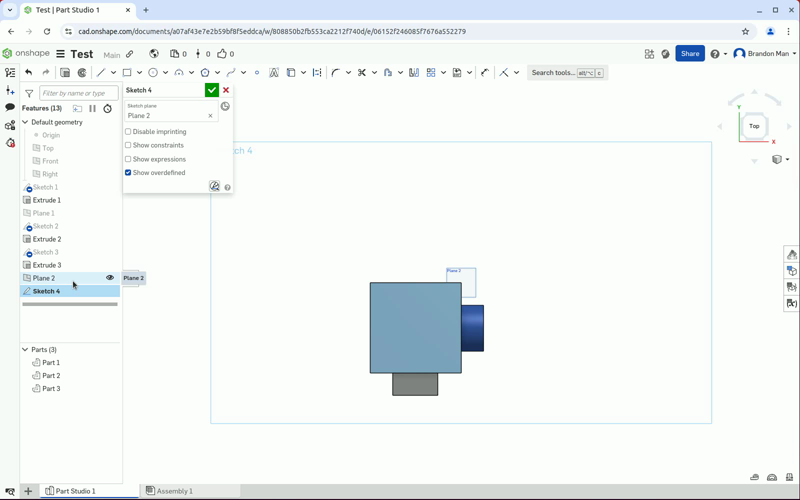
mouse_move(73, 352)
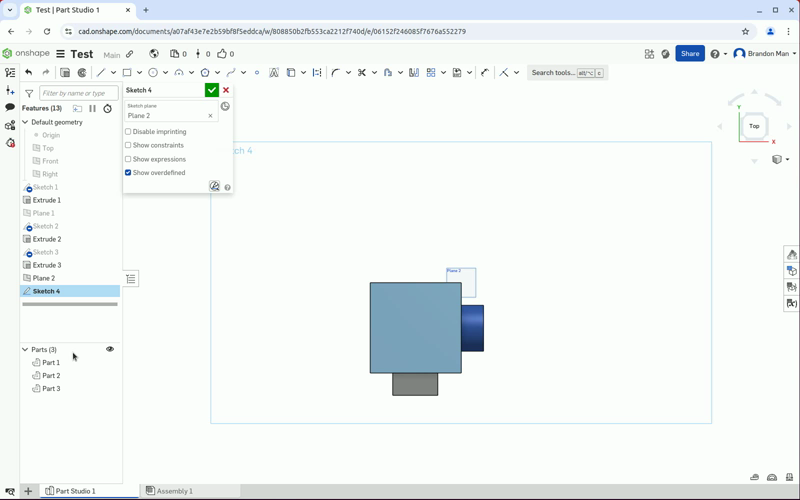
key(y)
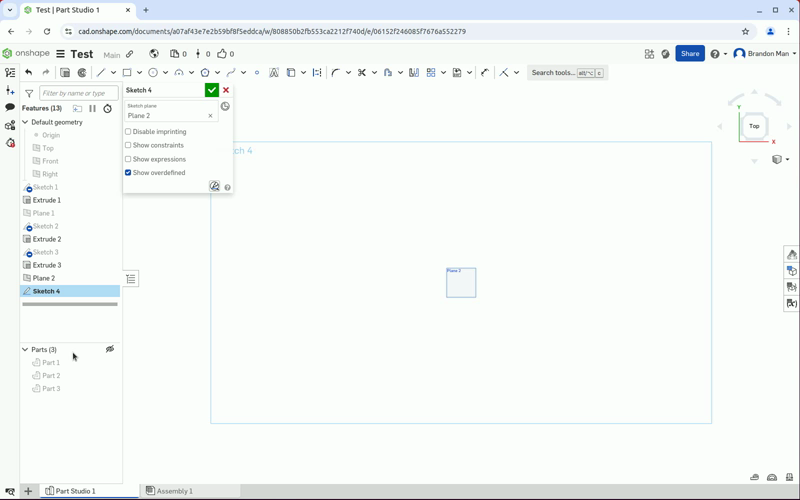
key(c)
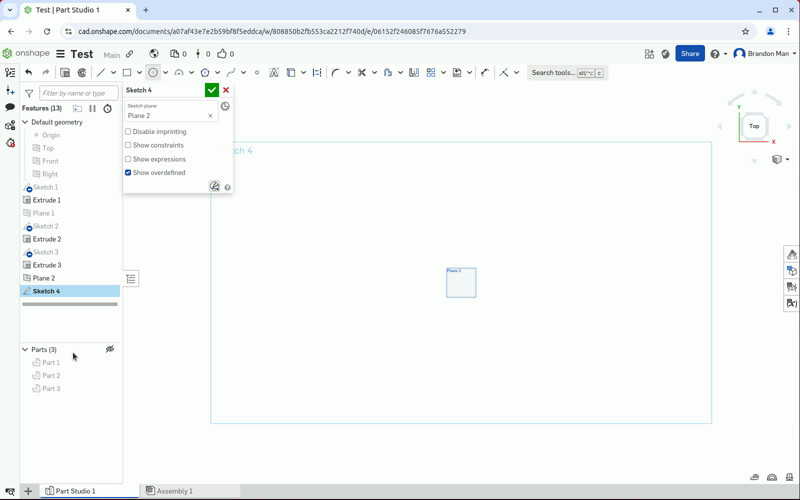
key_down(shift)
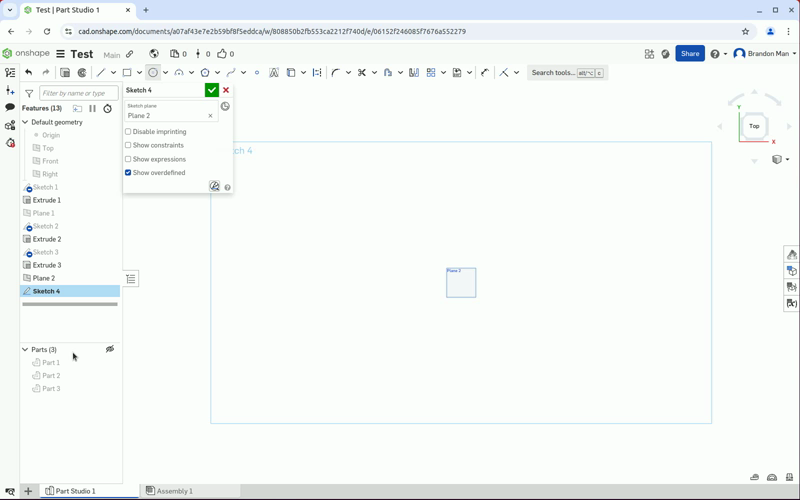
mouse_move(415, 327)
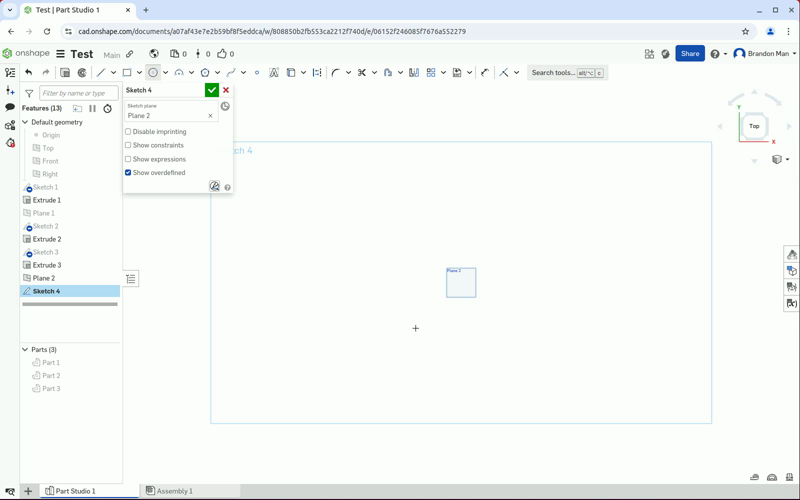
click(415, 327)
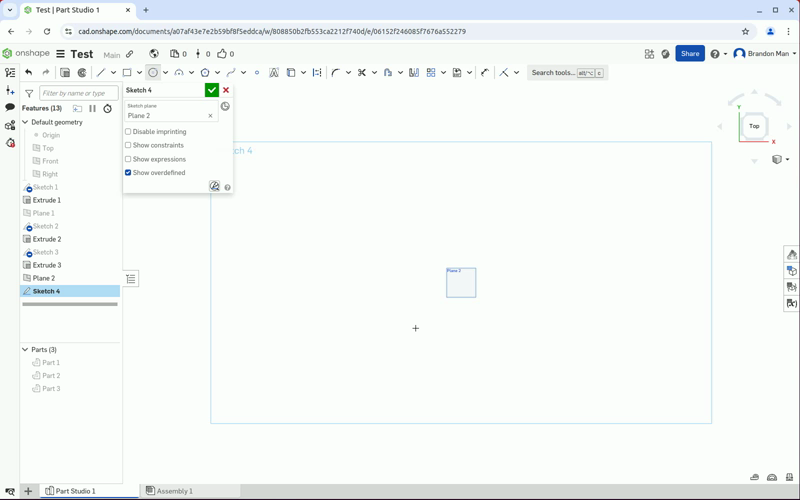
key_up(shift)
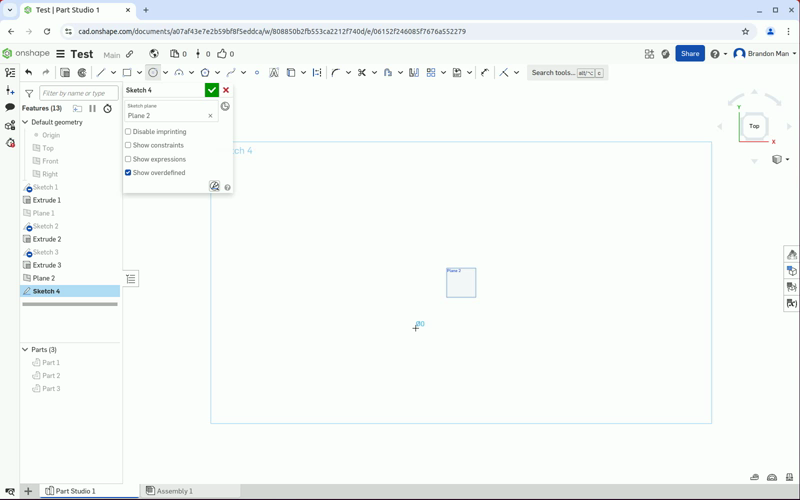
mouse_move(438, 327)
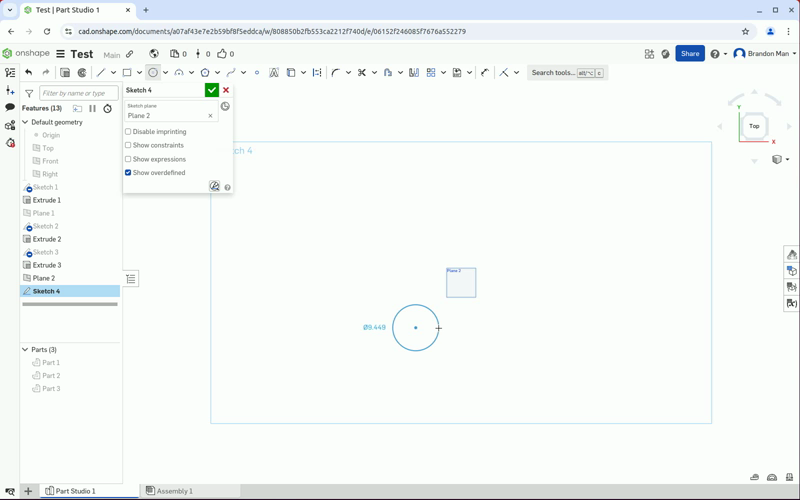
click(438, 327)
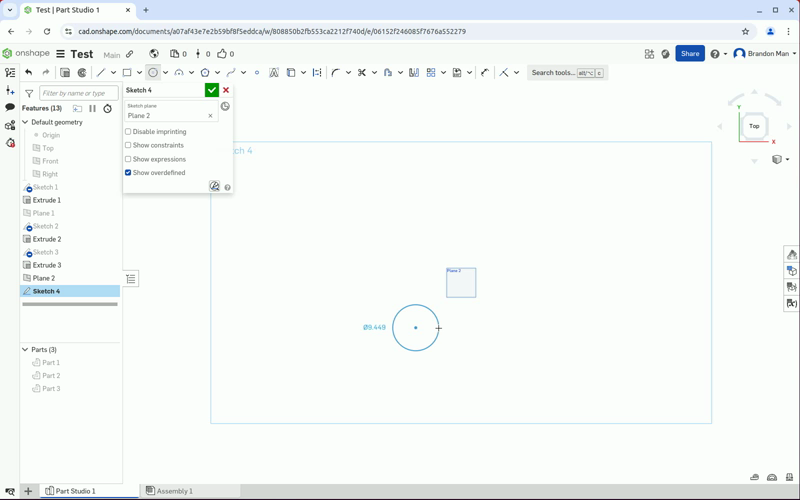
key(esc)
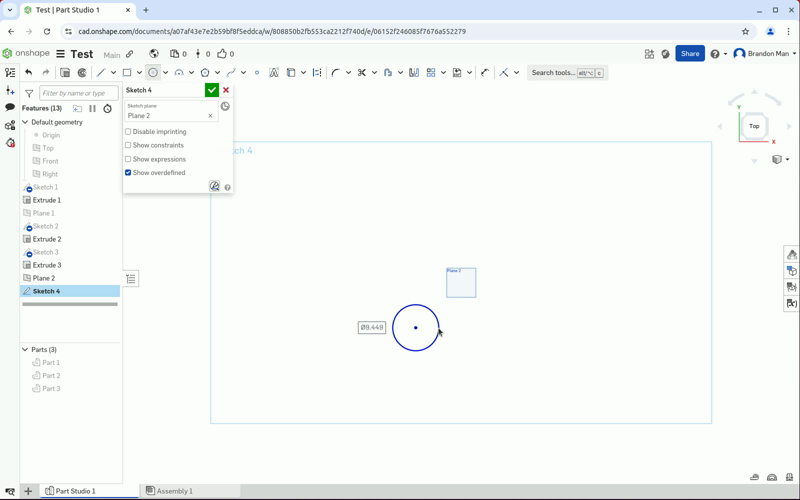
mouse_move(403, 333)
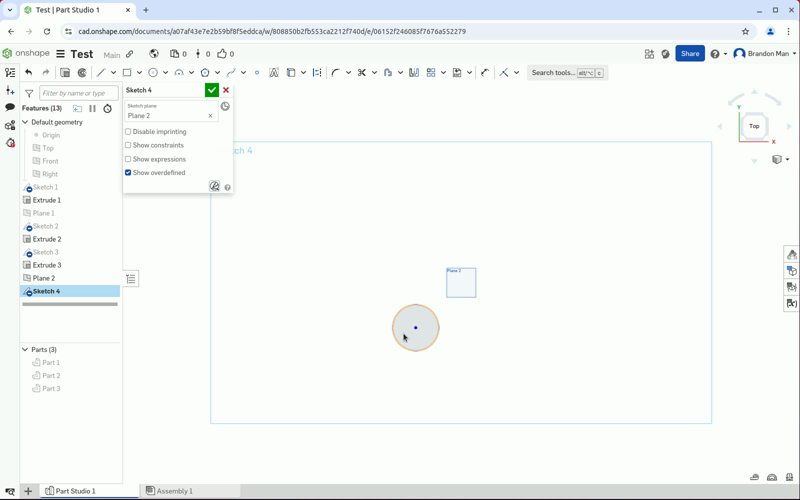
scroll(6)
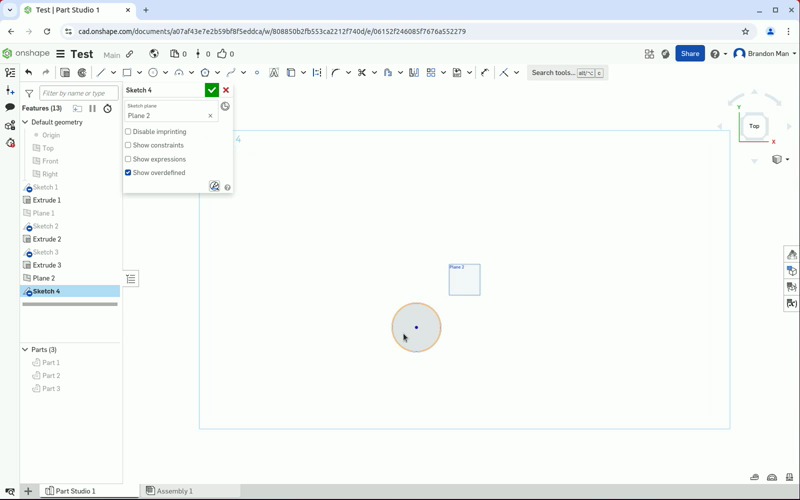
scroll(6)
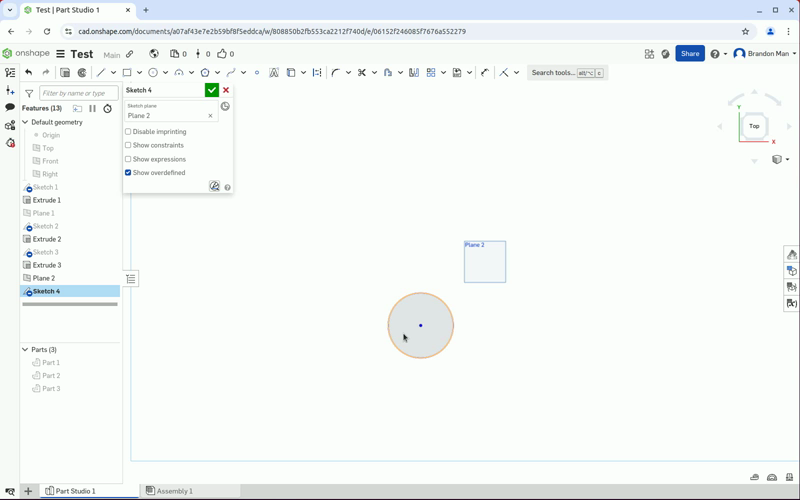
scroll(6)
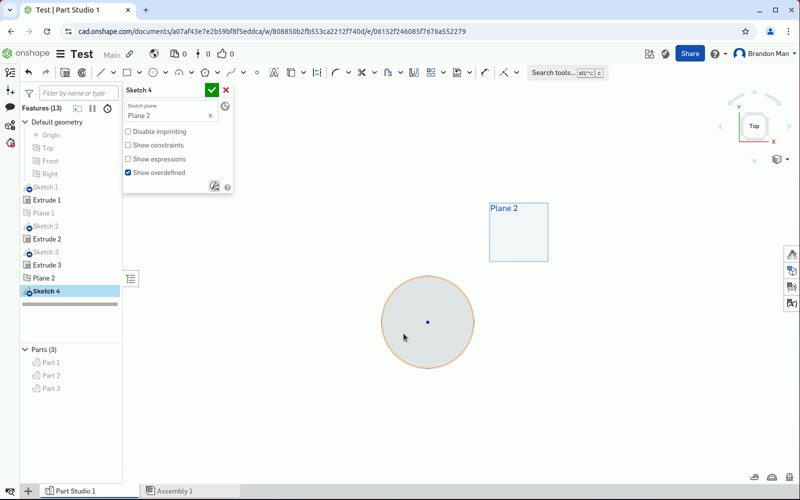
scroll(6)
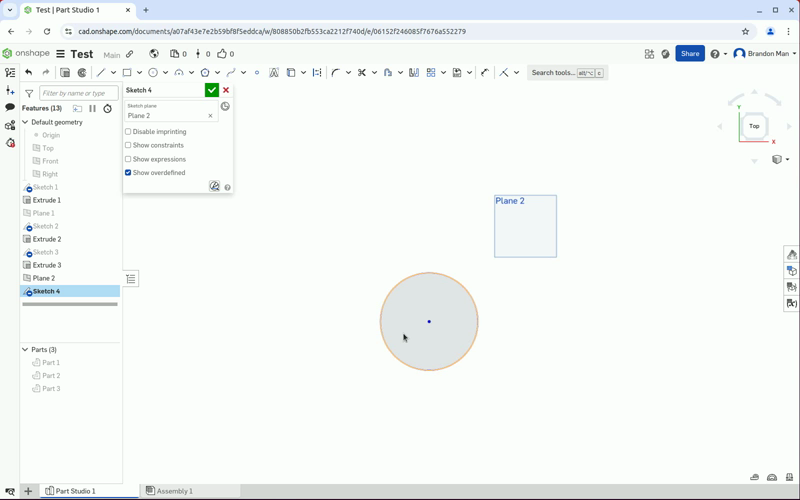
scroll(6)
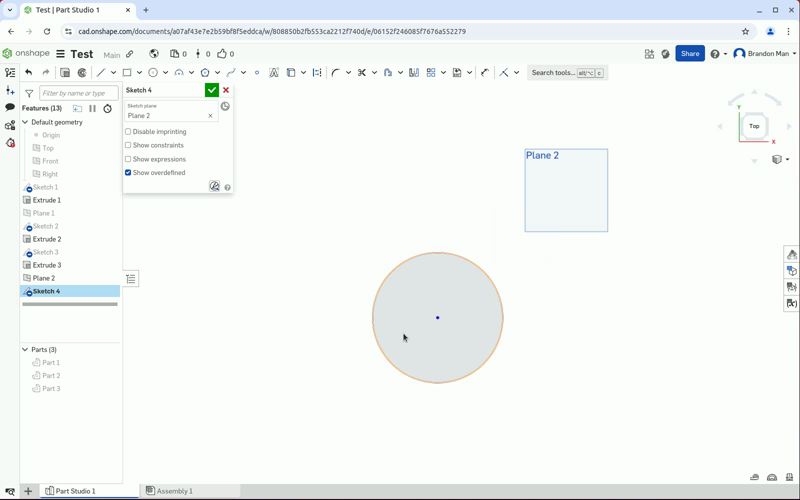
scroll(6)
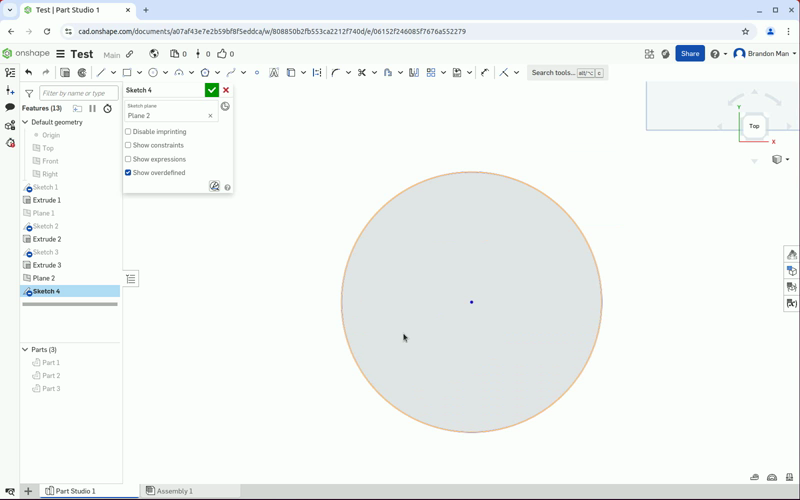
scroll(6)
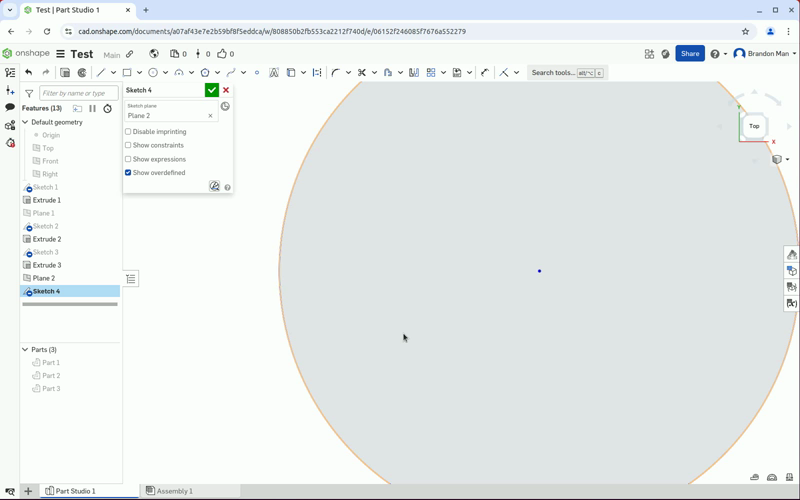
click(403, 333)
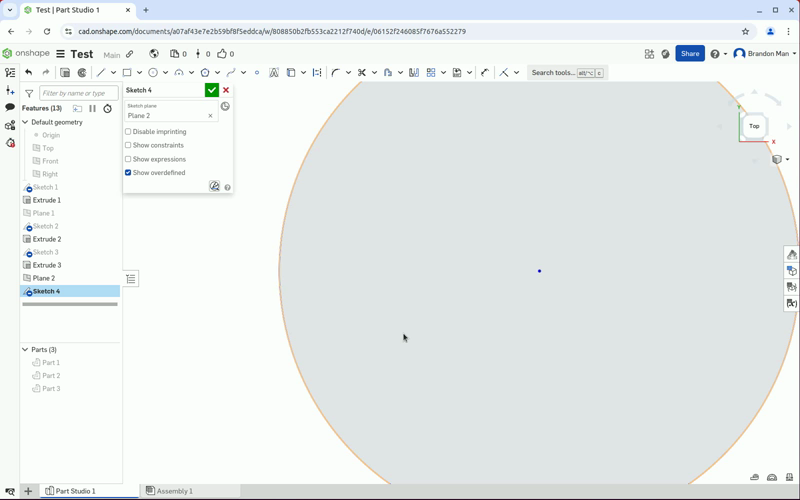
scroll(-6)
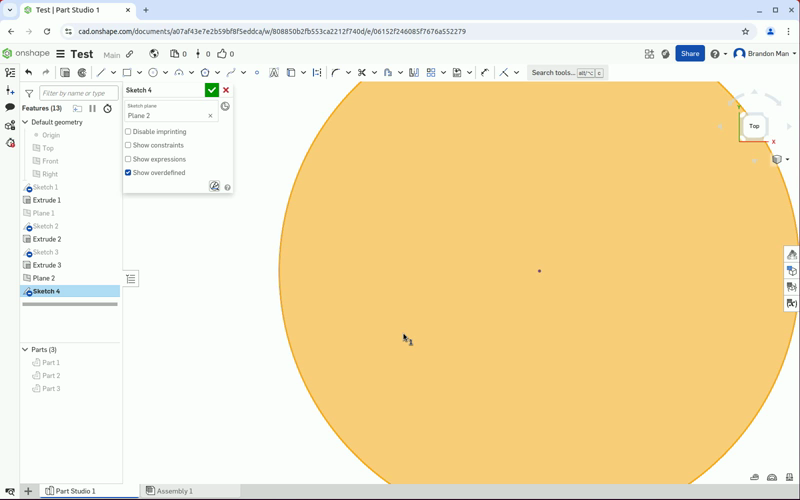
scroll(-6)
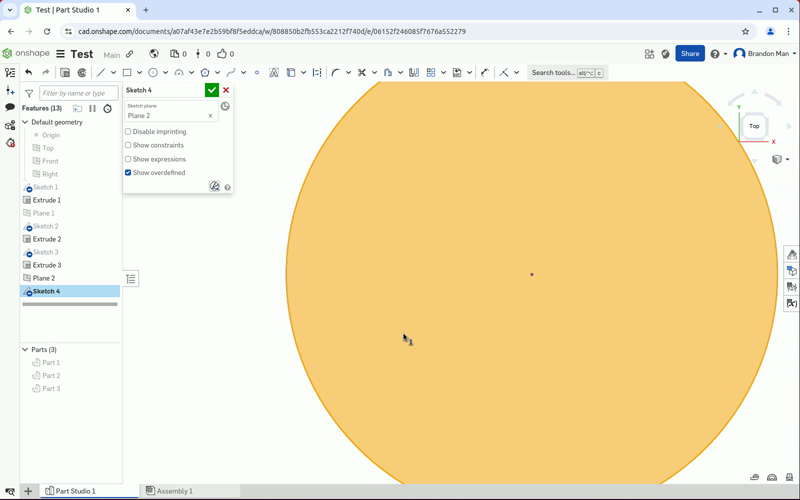
scroll(-6)
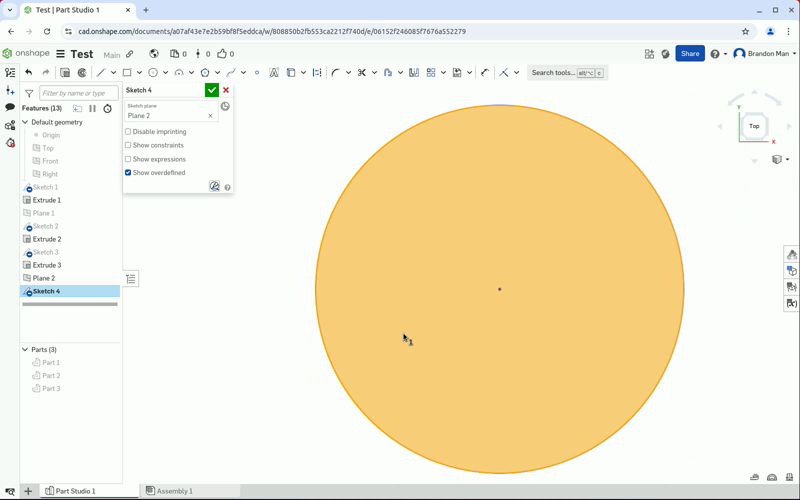
scroll(-6)
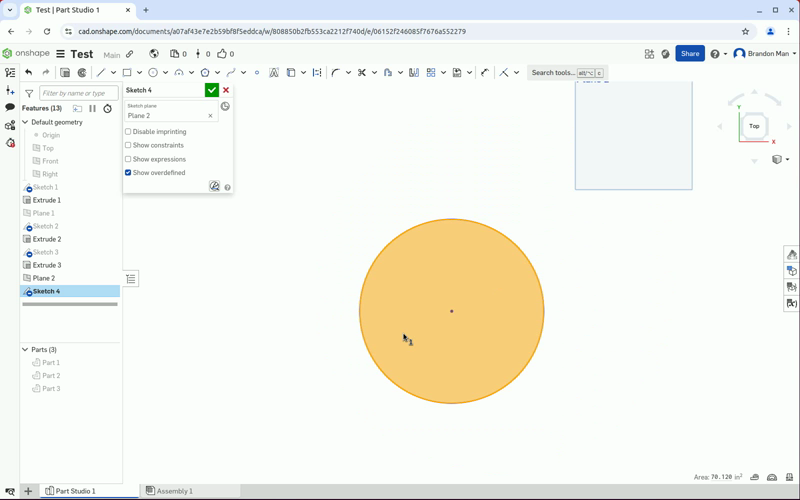
scroll(-6)
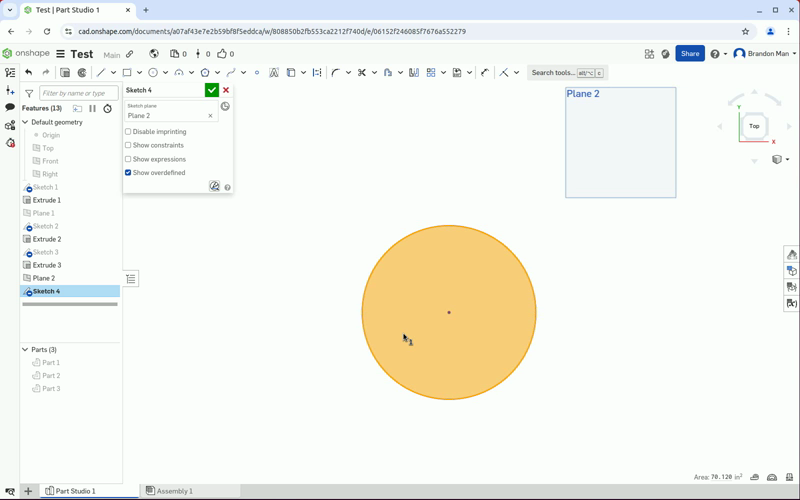
scroll(-6)
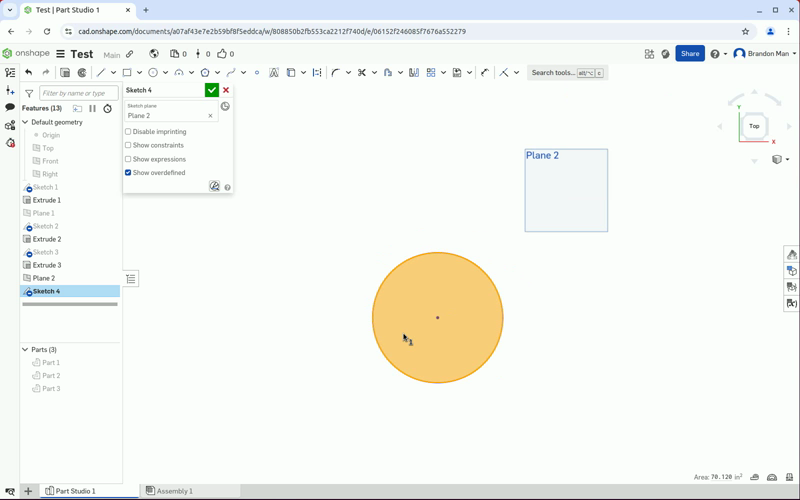
scroll(-6)
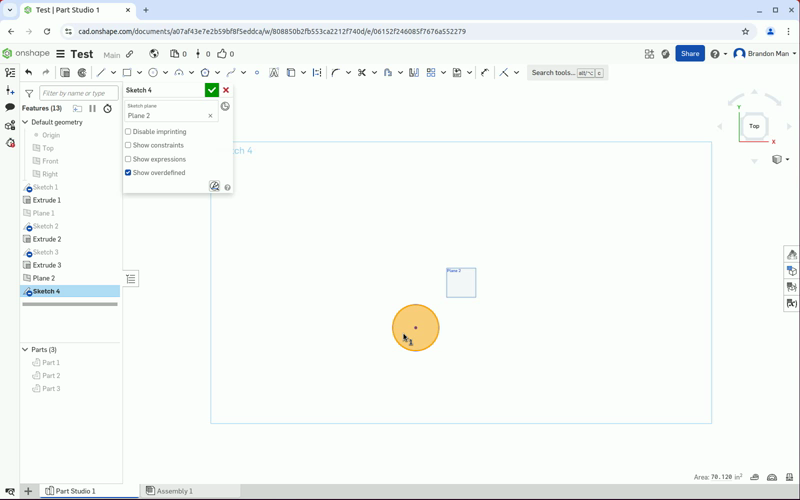
mouse_move(73, 352)
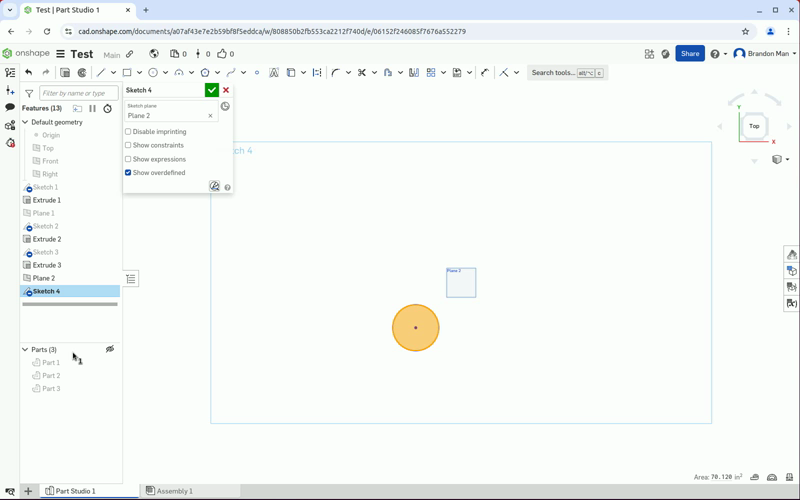
key(shift+y)
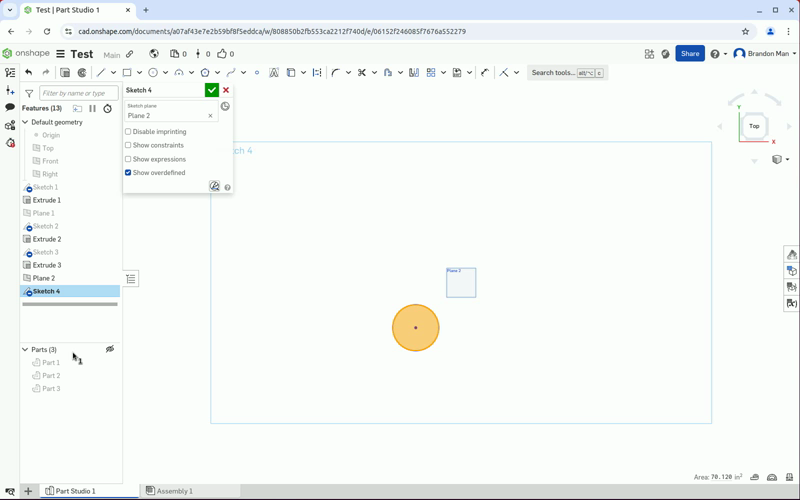
key(shift+e)
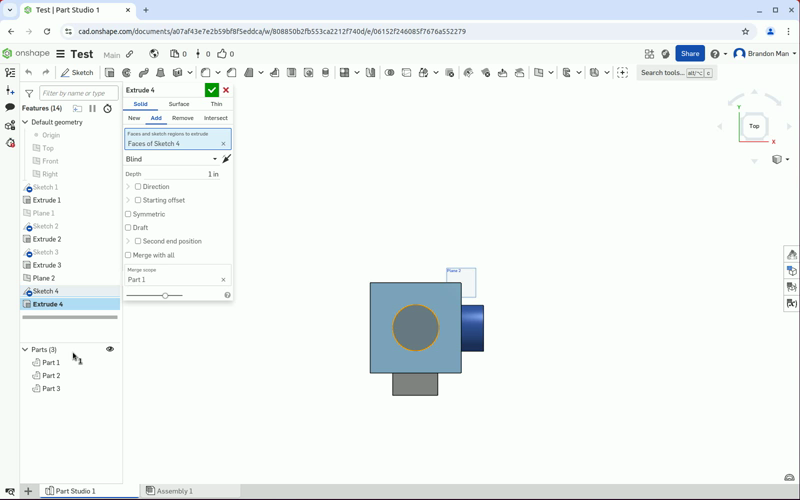
mouse_move(143, 106)
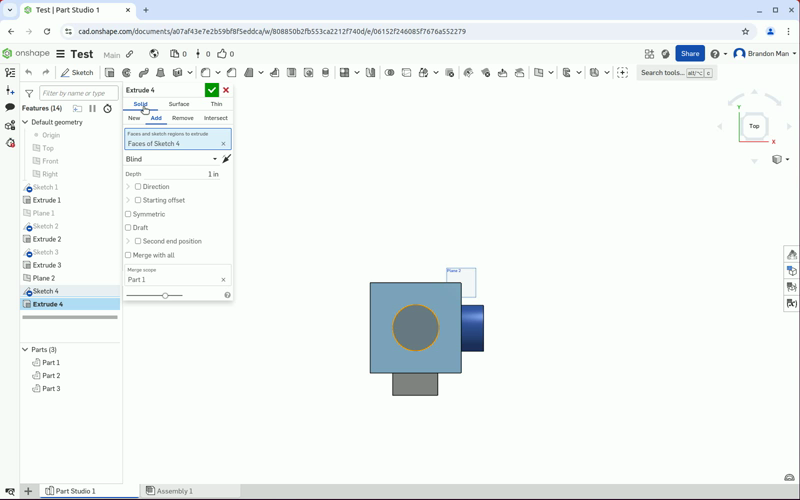
click(143, 106)
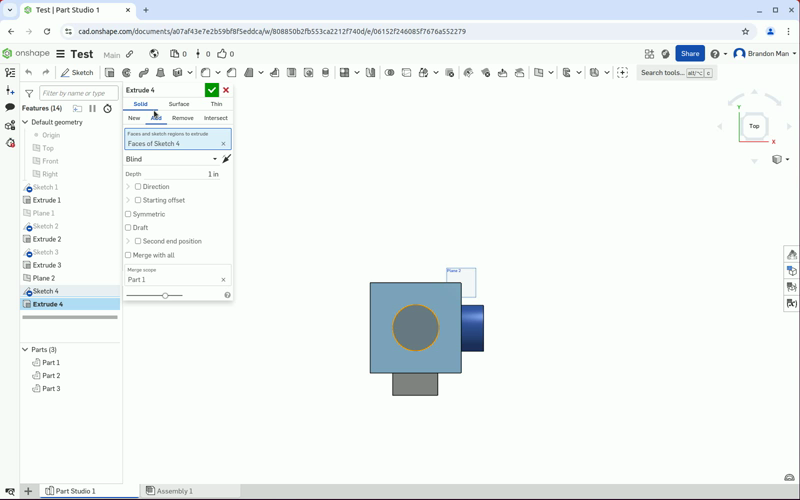
mouse_move(186, 120)
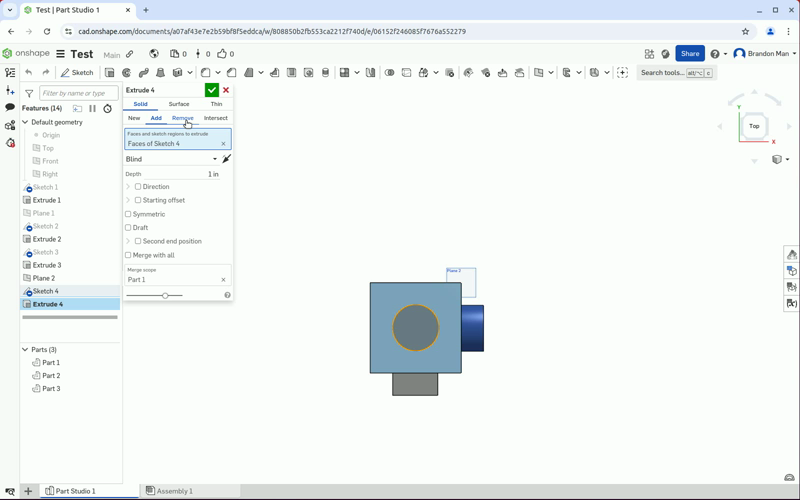
click(186, 120)
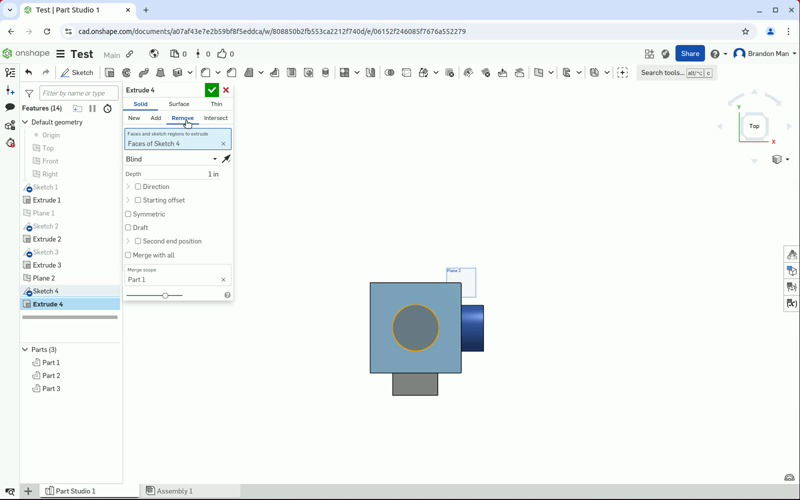
key(tab, 4)
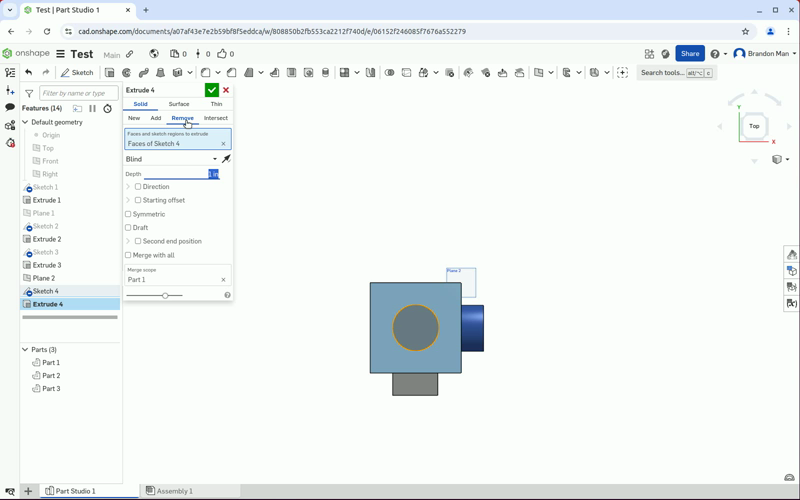
text(18.535)
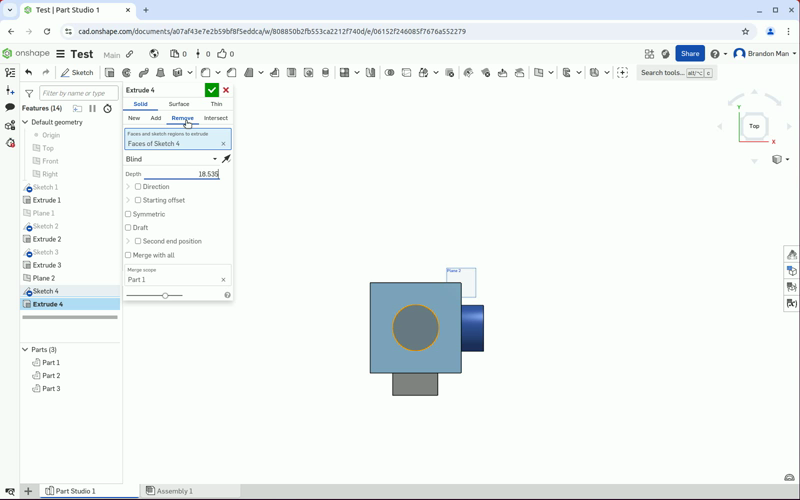
key(tab, 6)
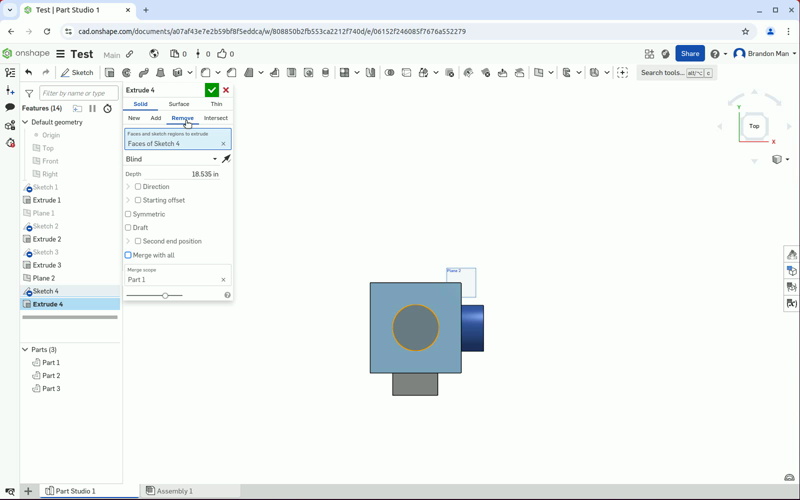
key(space)
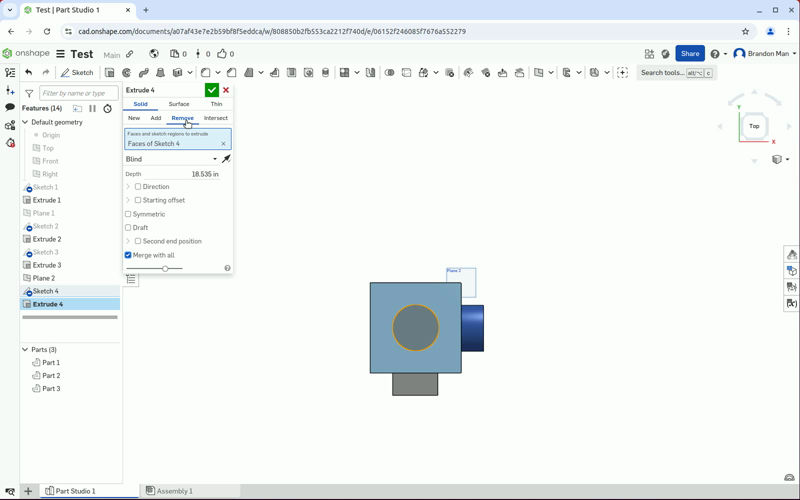
key(enter)
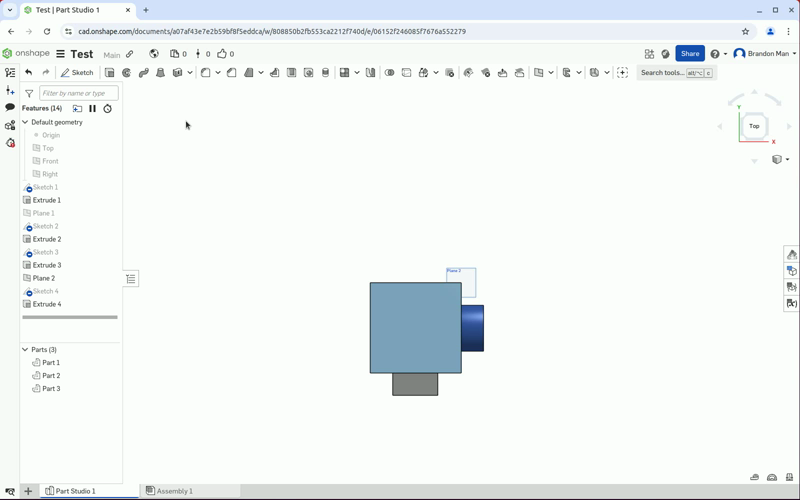
key(shift+h)
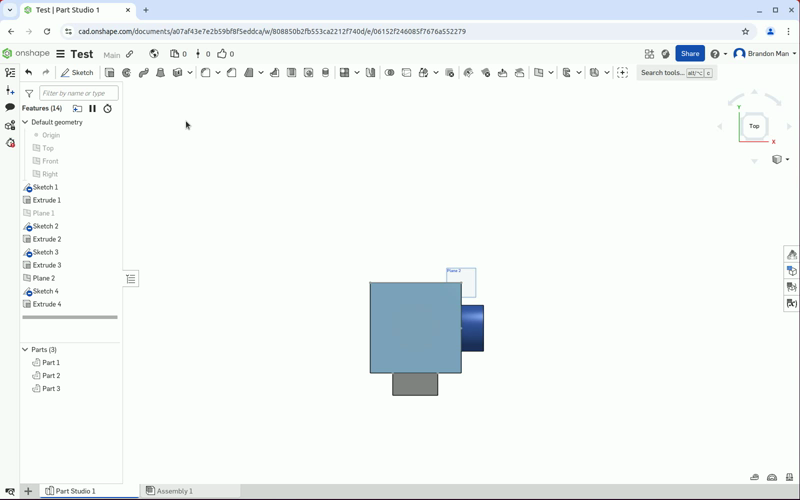
key(shift+h)
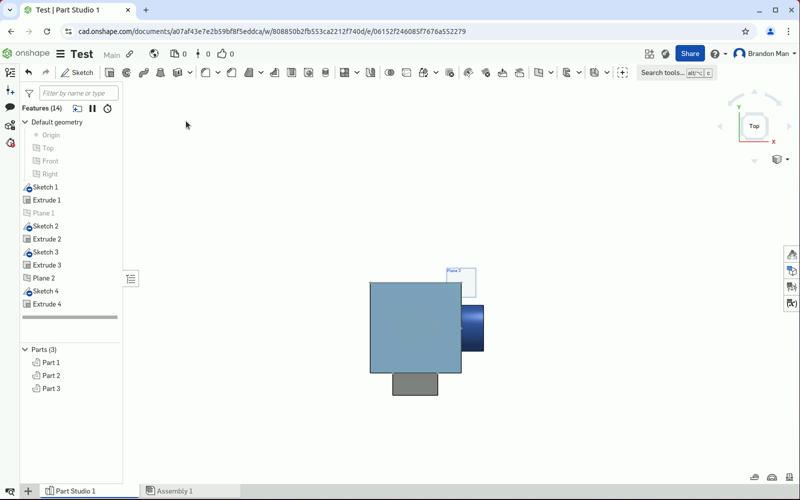
key(shift+7)
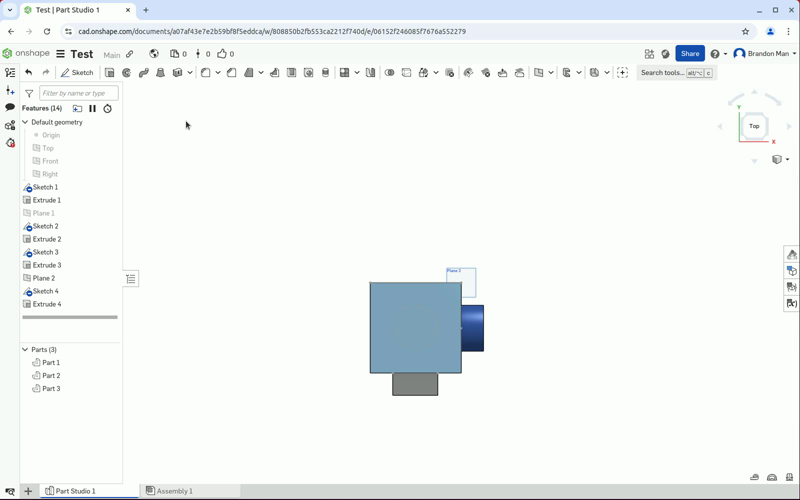
key(up, 3)
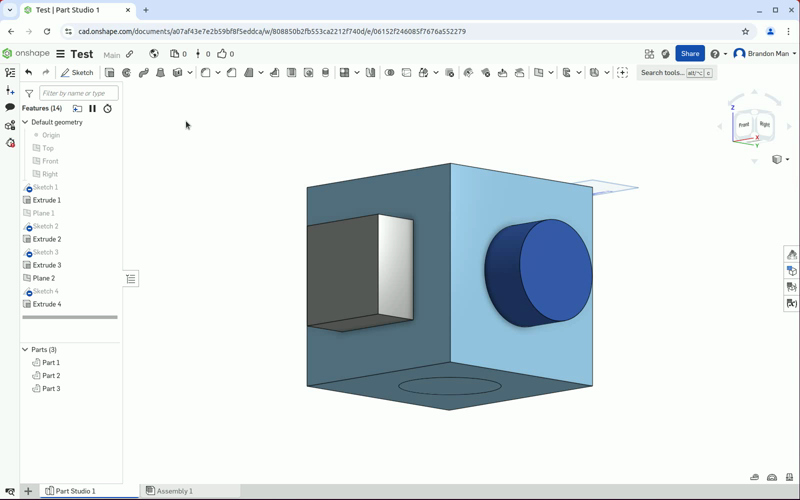
key(left, 3)
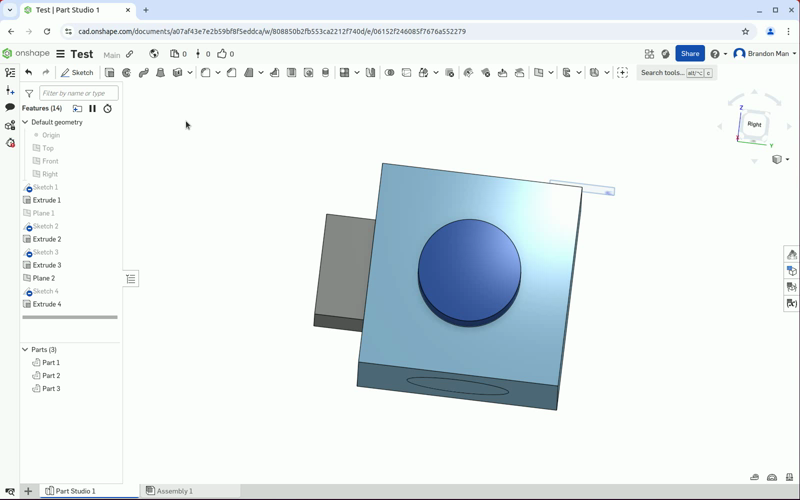
key(right, 3)
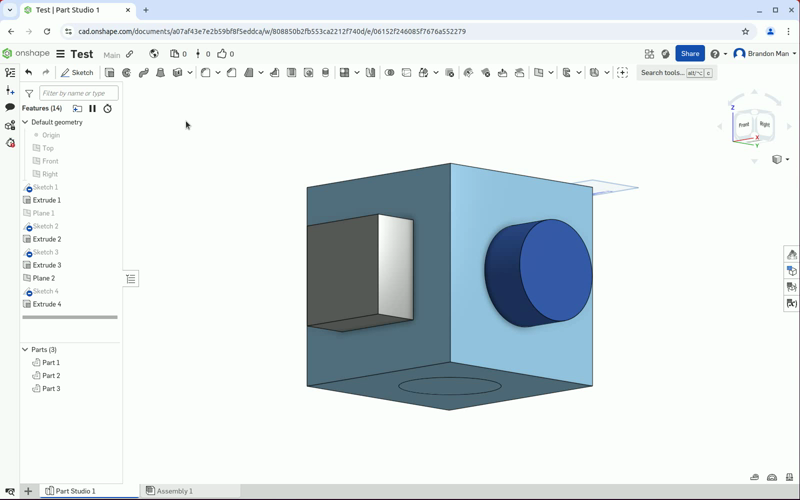
key(down, 3)
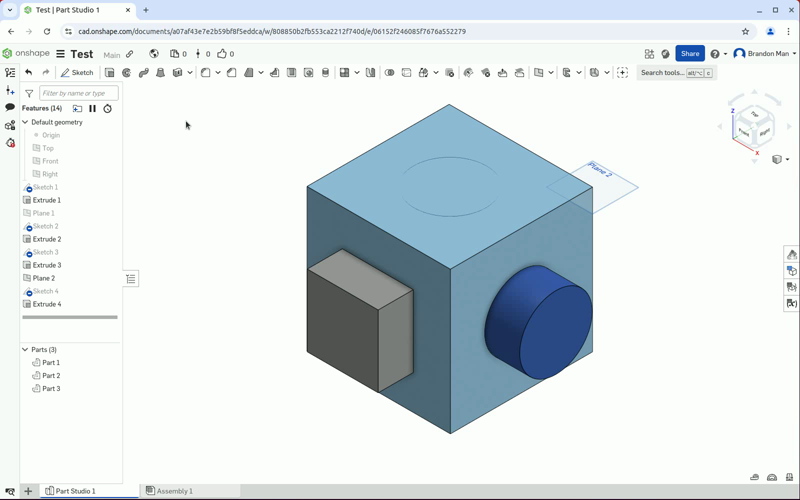
mouse_move(73, 189)
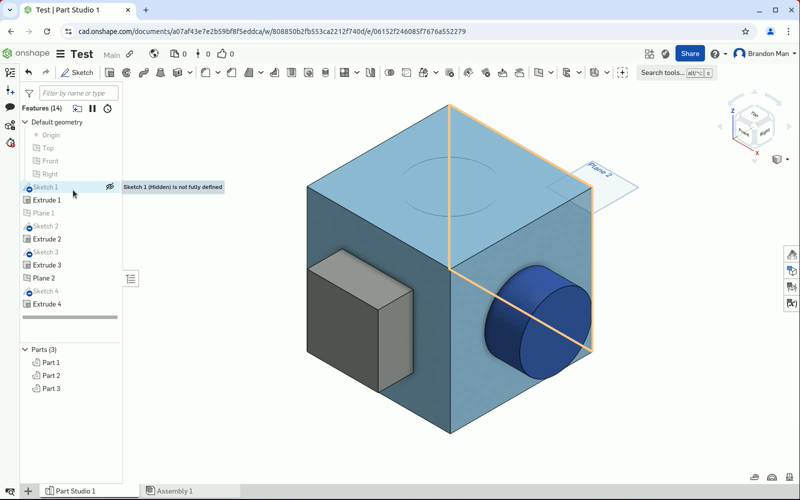
click(73, 189)